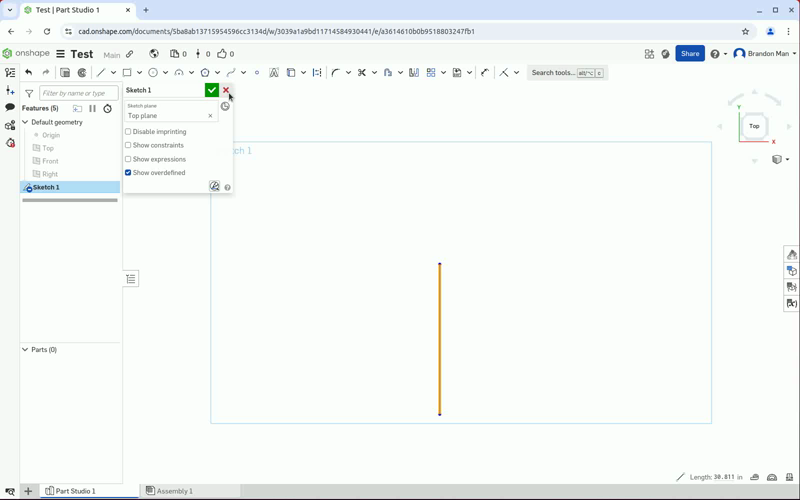
key(shift+h)
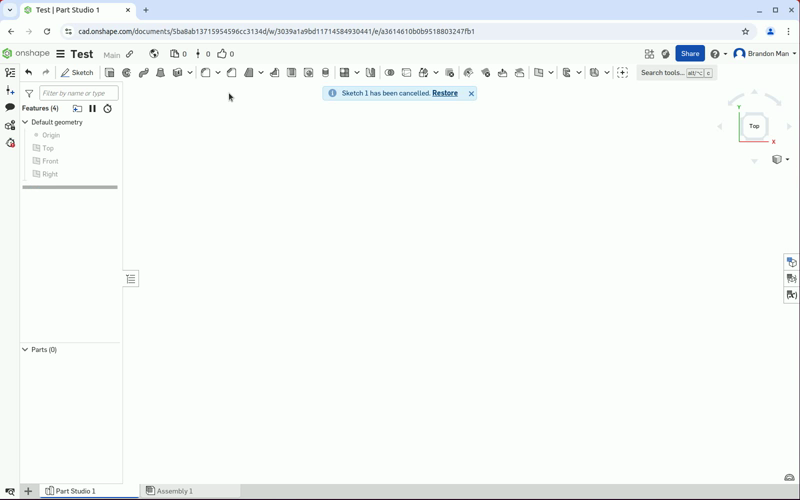
mouse_move(73, 352)
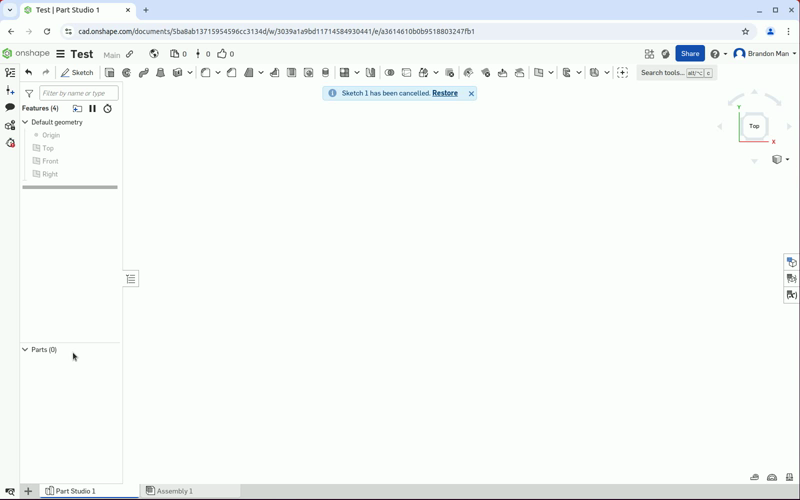
key(y)
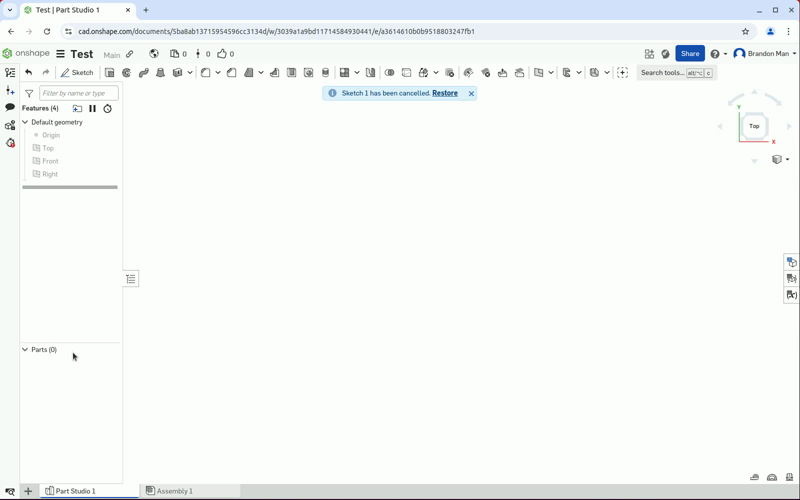
key(shift+p)
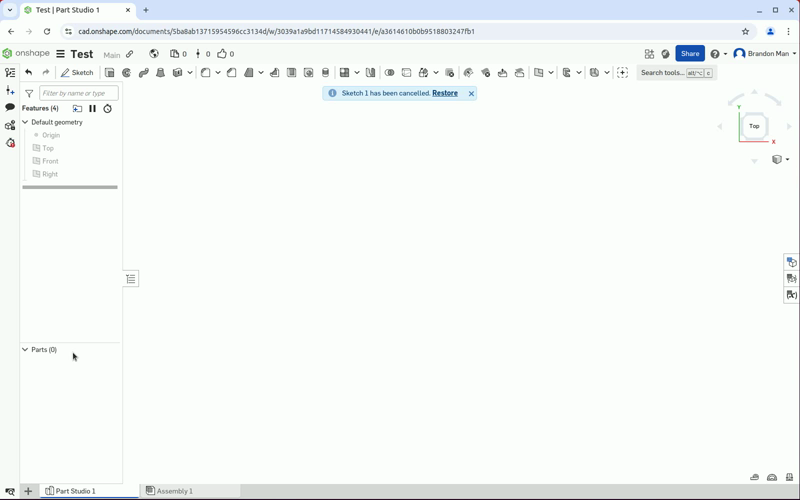
key(space)
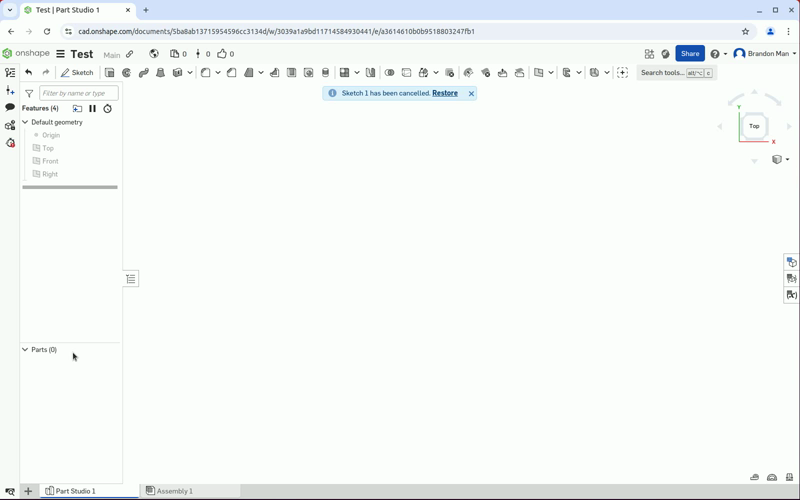
key_down(shift)
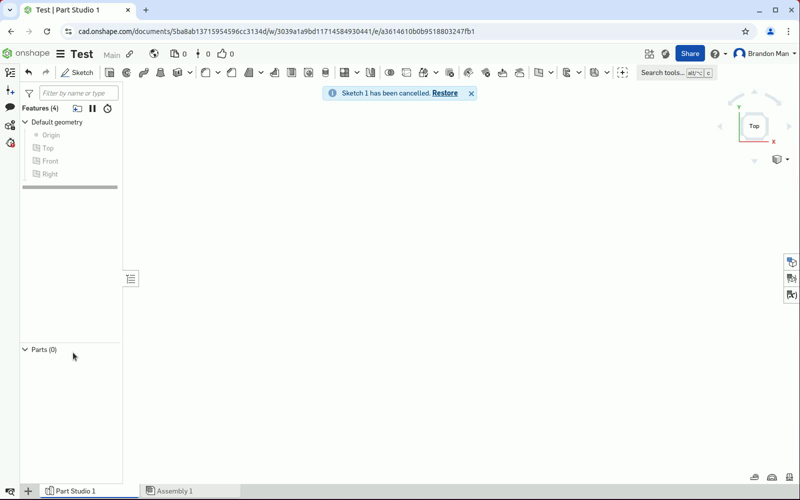
key(up)
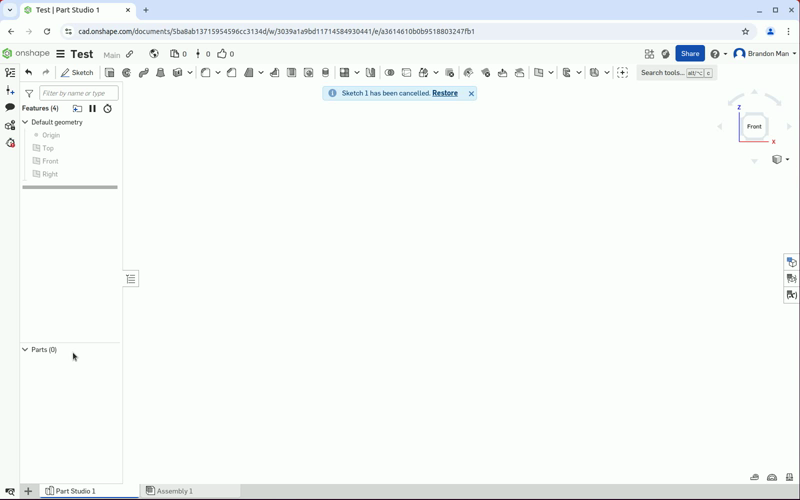
key_up(shift)
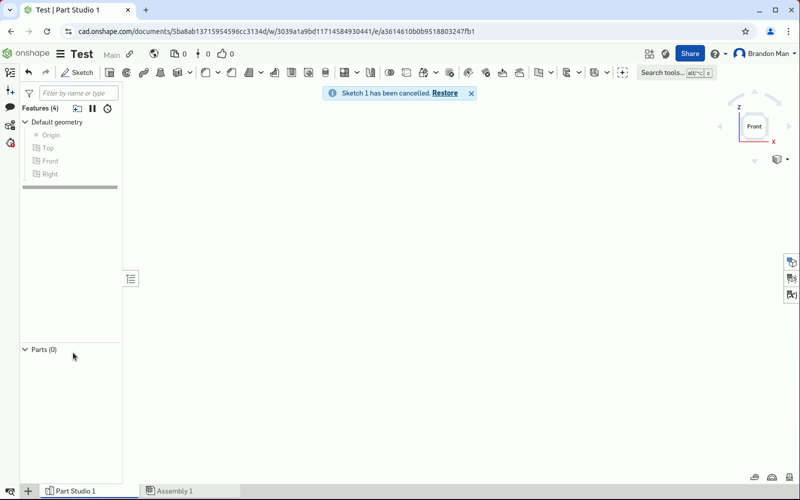
mouse_move(73, 352)
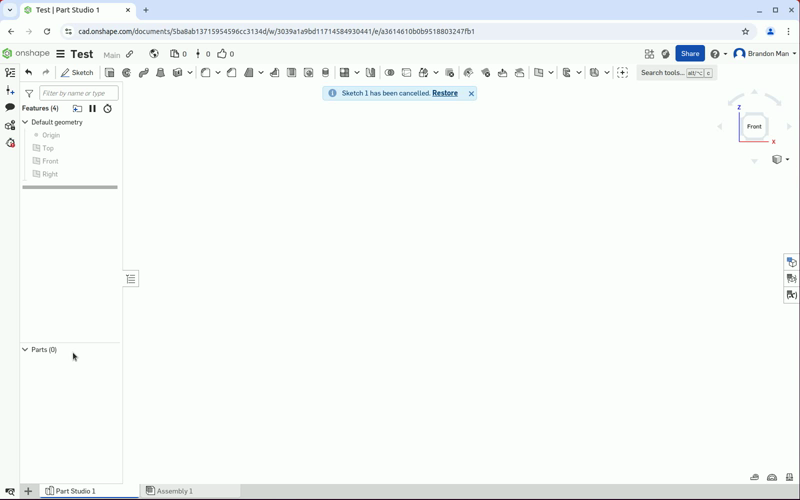
key(shift+y)
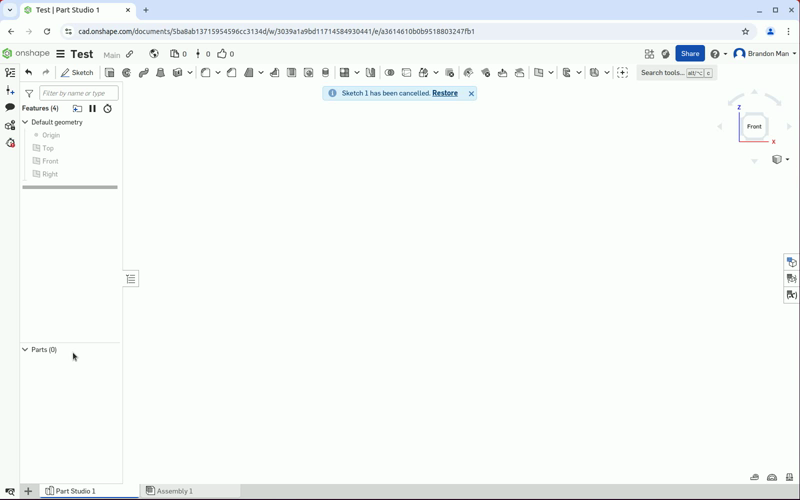
key(shift+s)
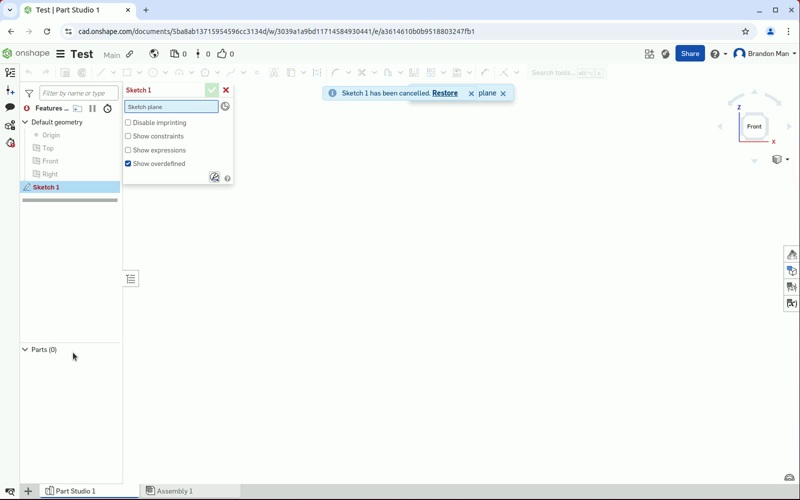
mouse_move(73, 163)
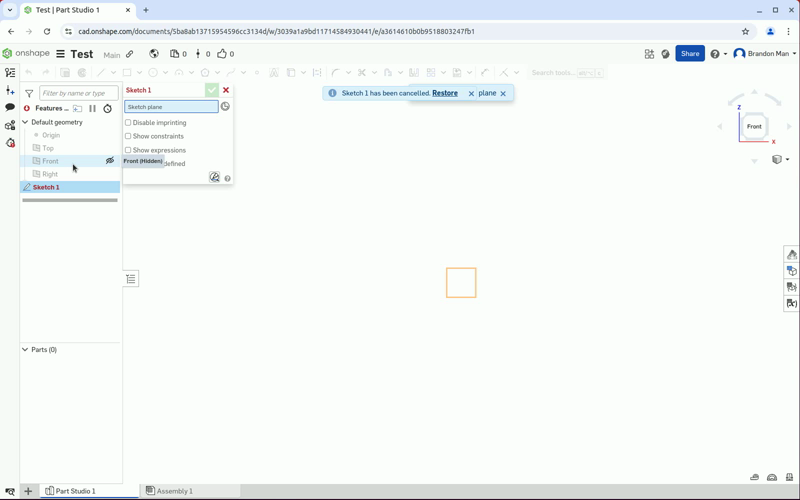
click(73, 163)
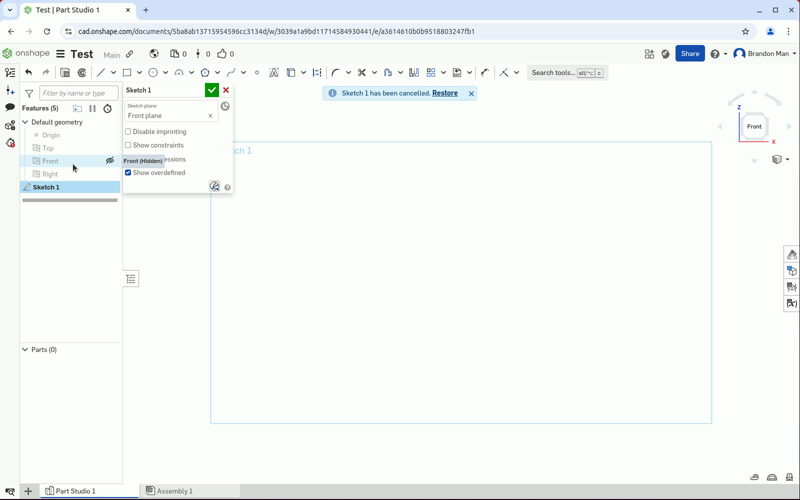
mouse_move(73, 352)
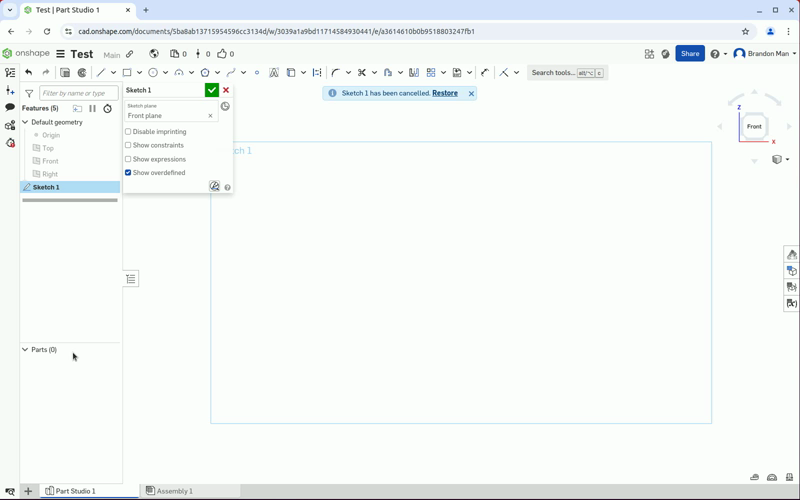
key(y)
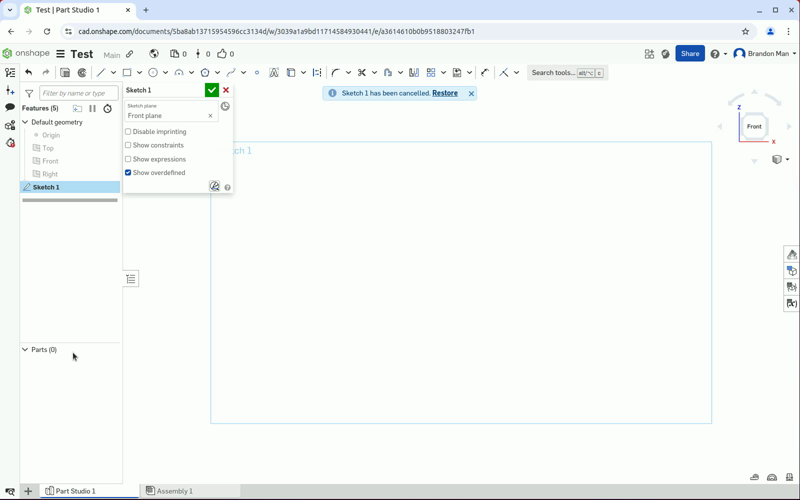
key(l)
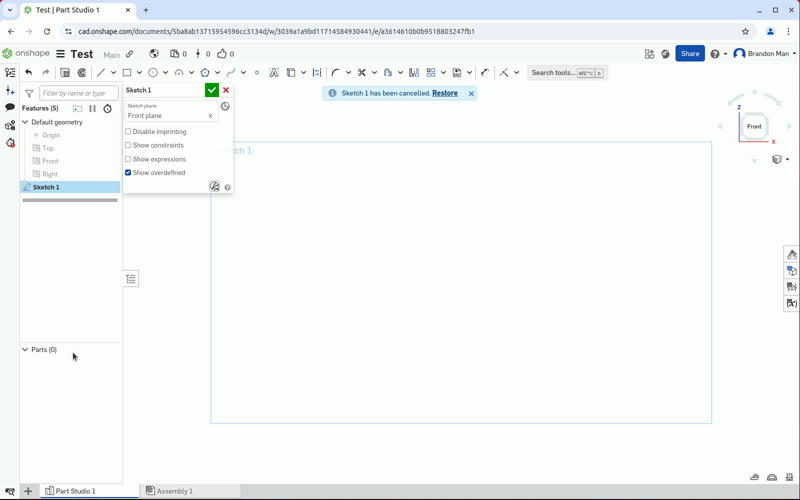
key_down(shift)
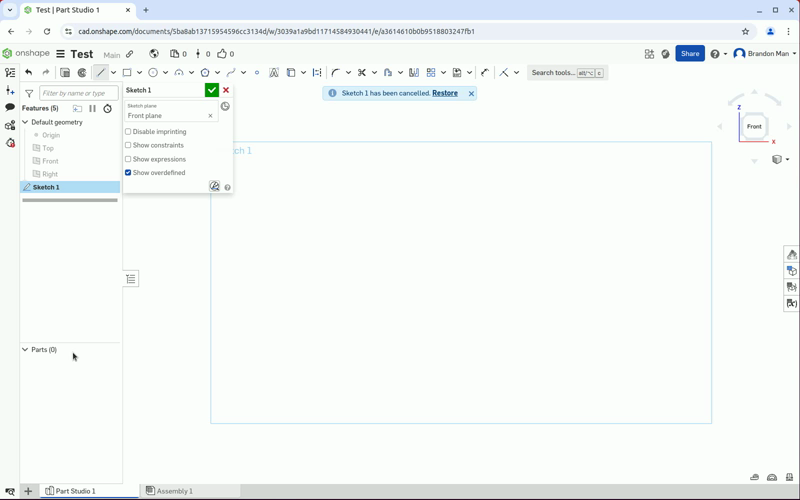
mouse_move(348, 324)
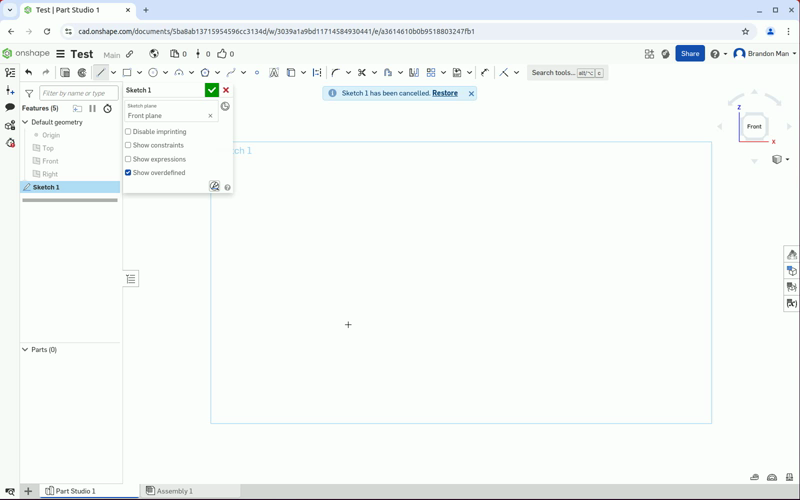
click(348, 324)
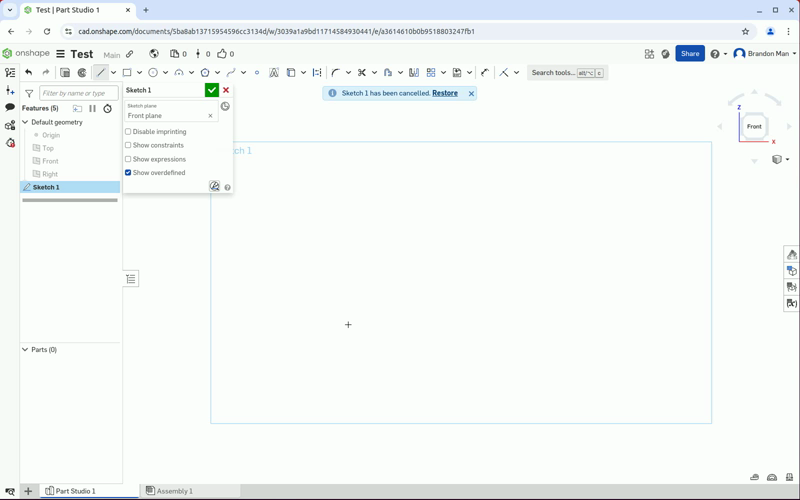
key_up(shift)
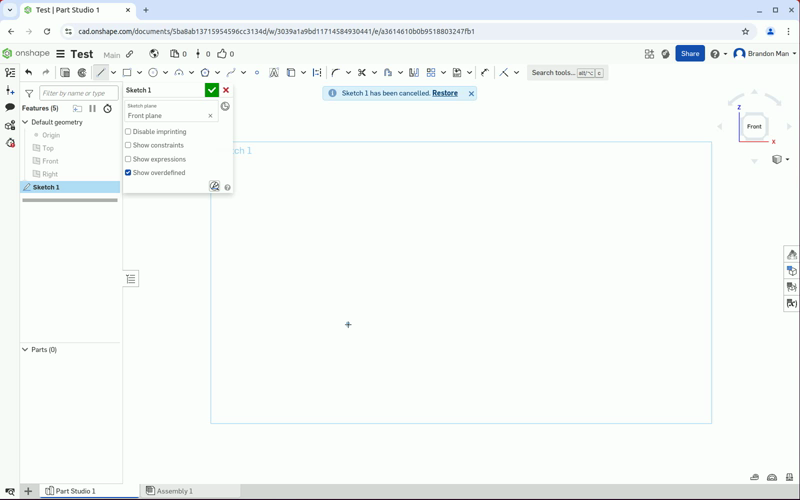
key_down(shift)
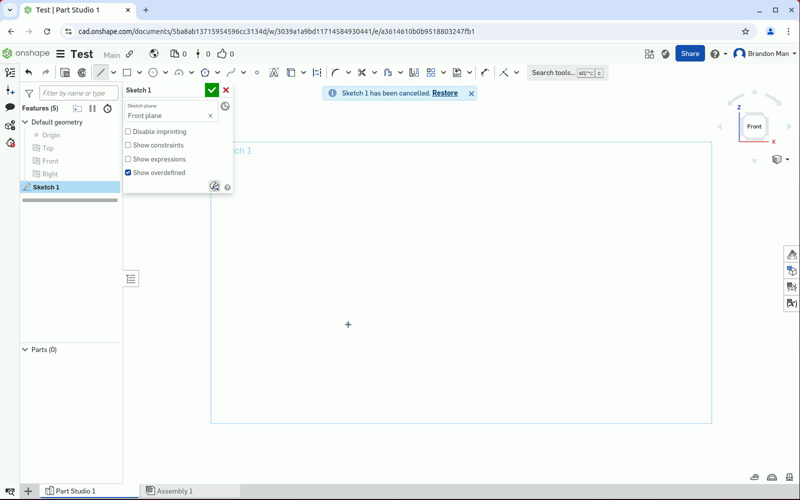
mouse_move(507, 324)
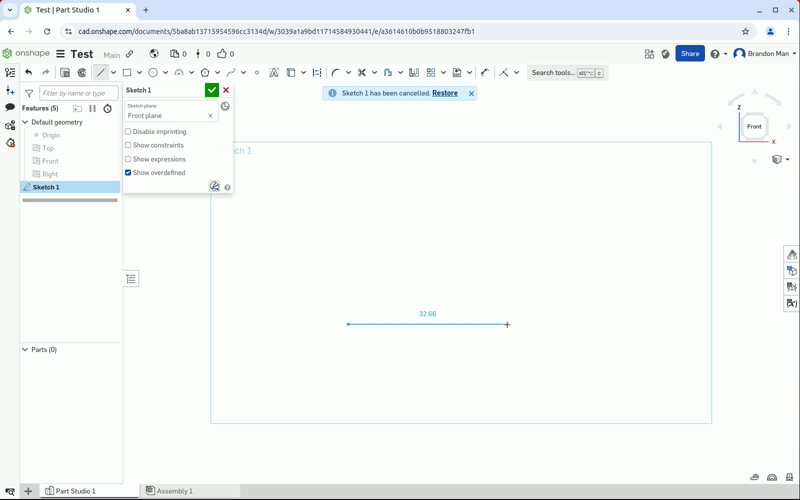
click(507, 324)
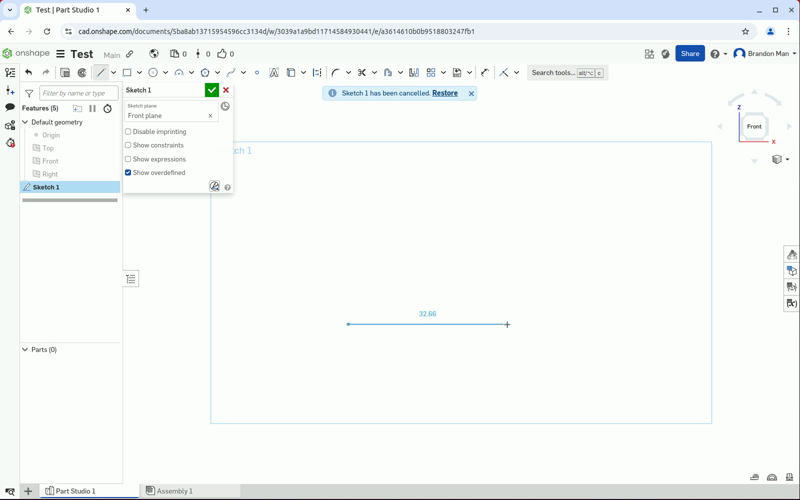
key_up(shift)
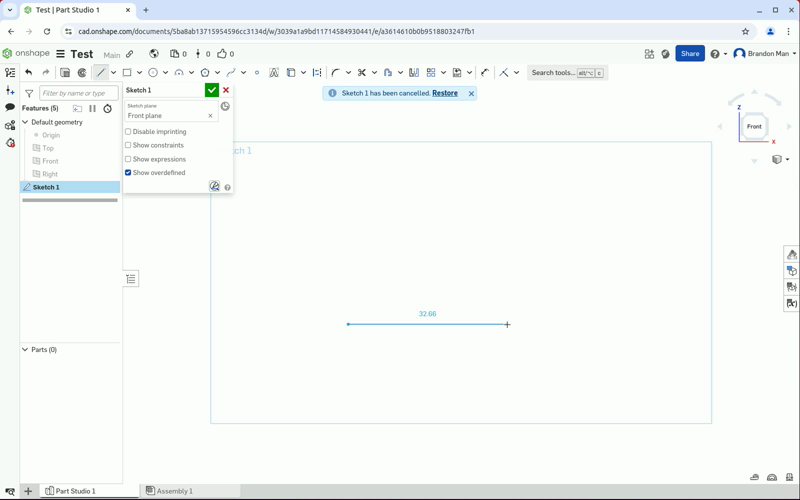
key_down(shift)
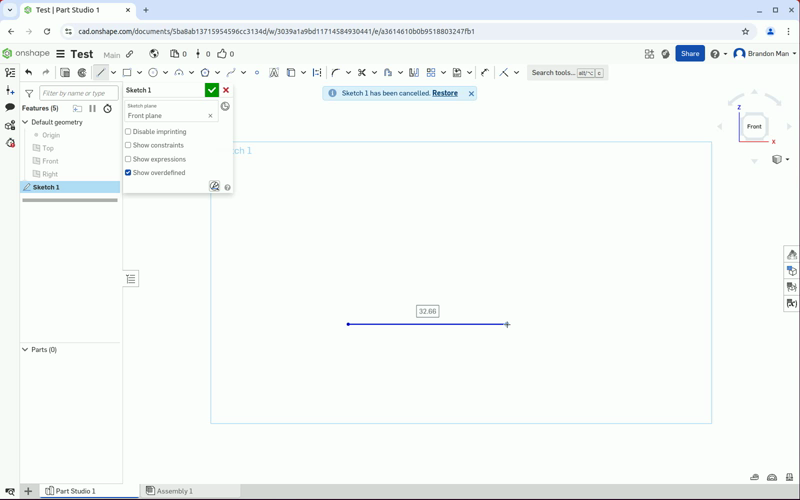
mouse_move(537, 324)
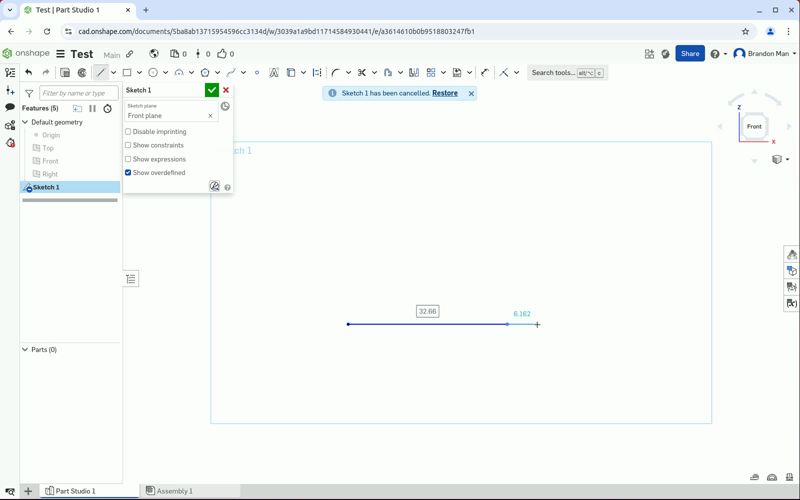
mouse_move(507, 282)
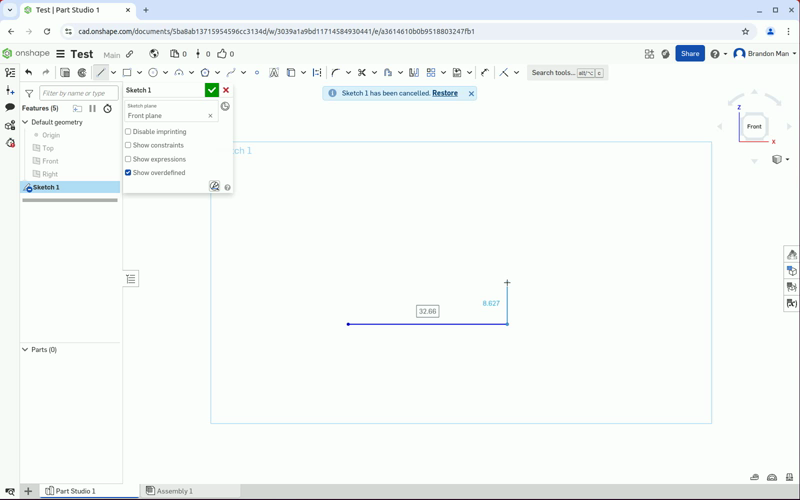
click(507, 282)
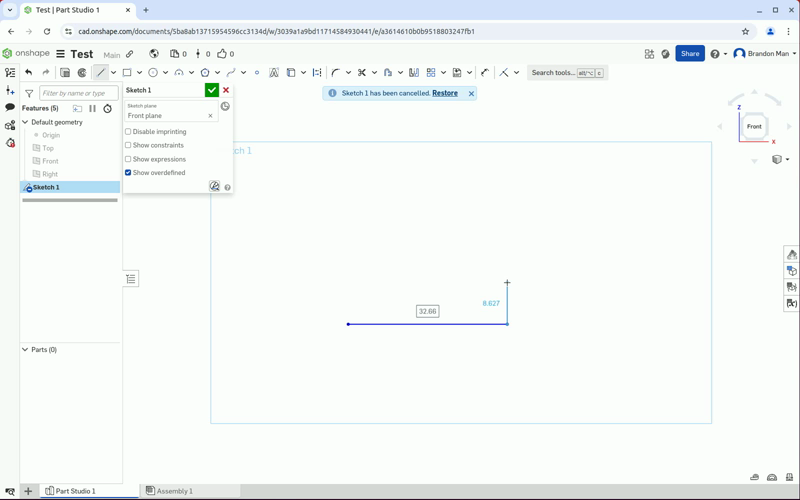
key_up(shift)
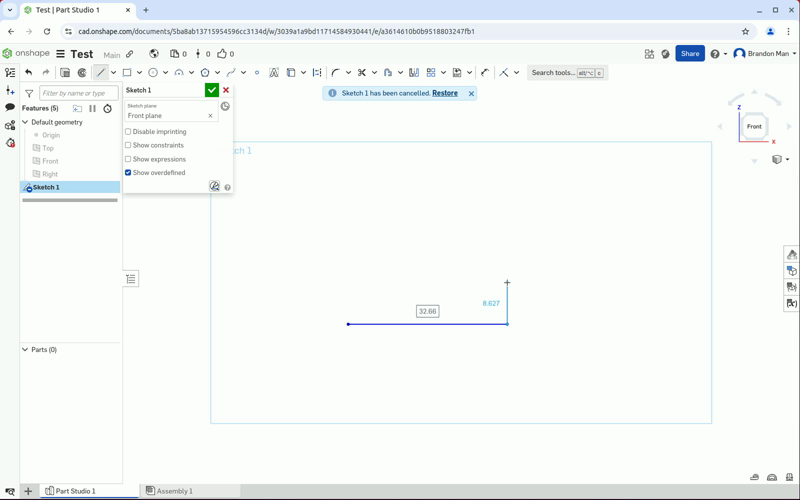
key_down(shift)
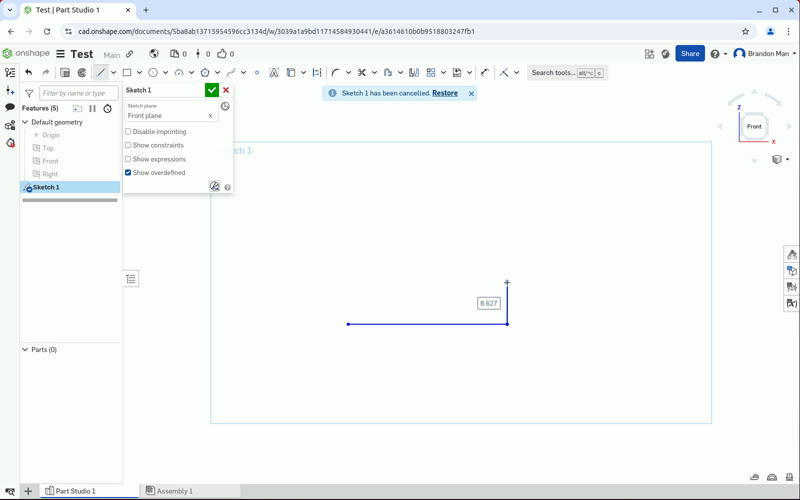
mouse_move(537, 282)
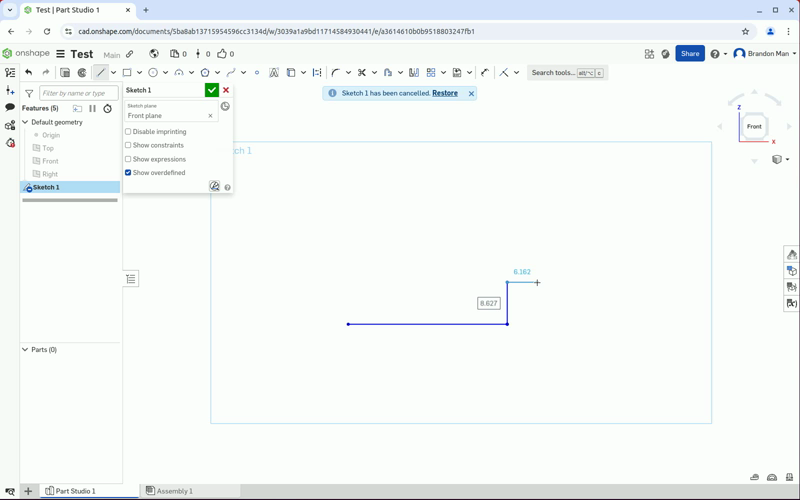
mouse_move(507, 241)
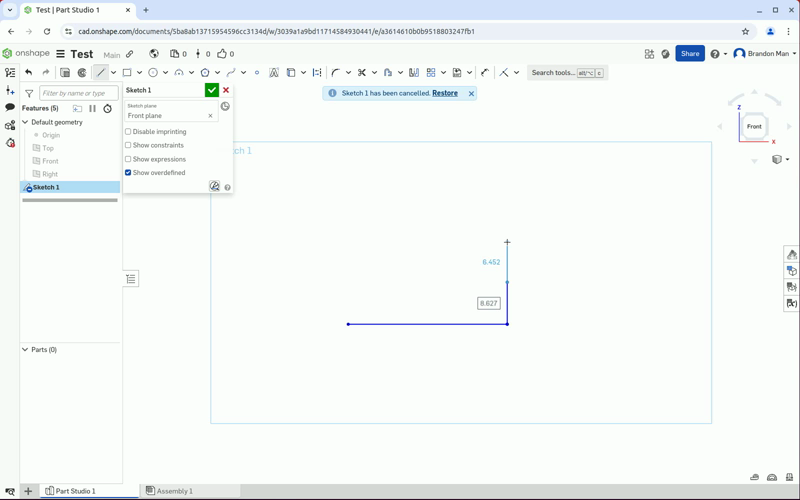
click(507, 241)
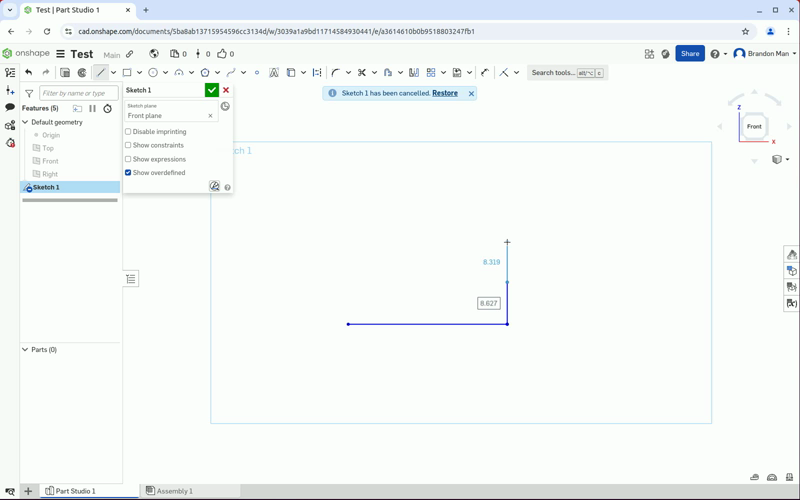
key_up(shift)
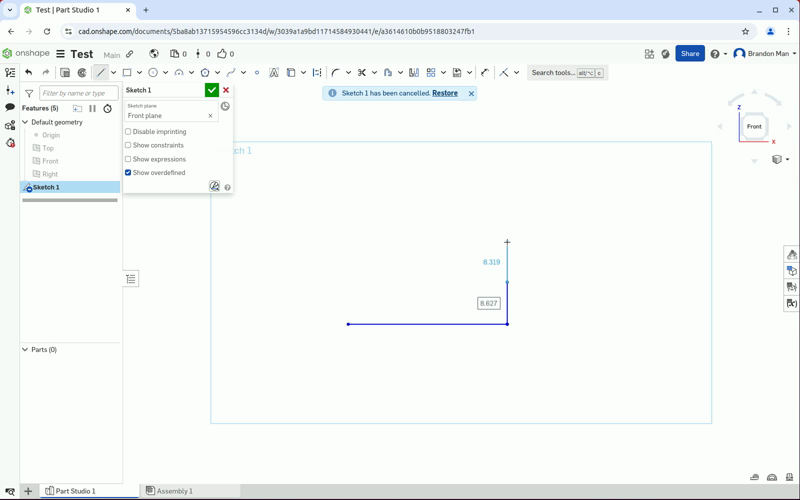
key_down(shift)
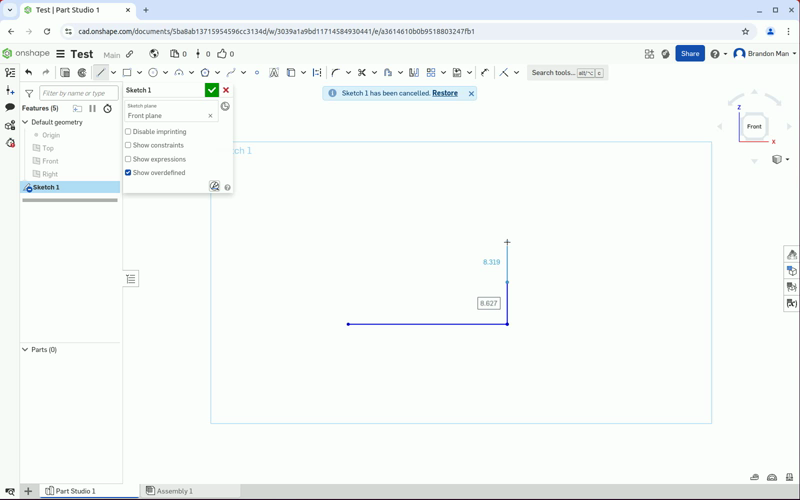
mouse_move(348, 241)
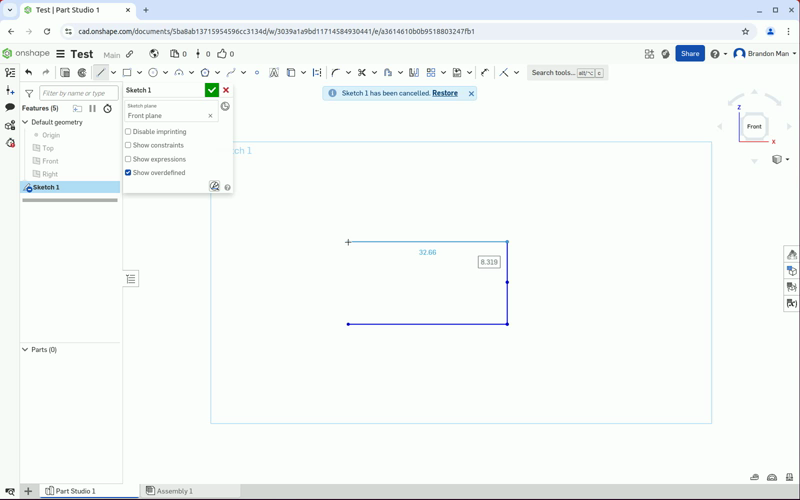
click(348, 241)
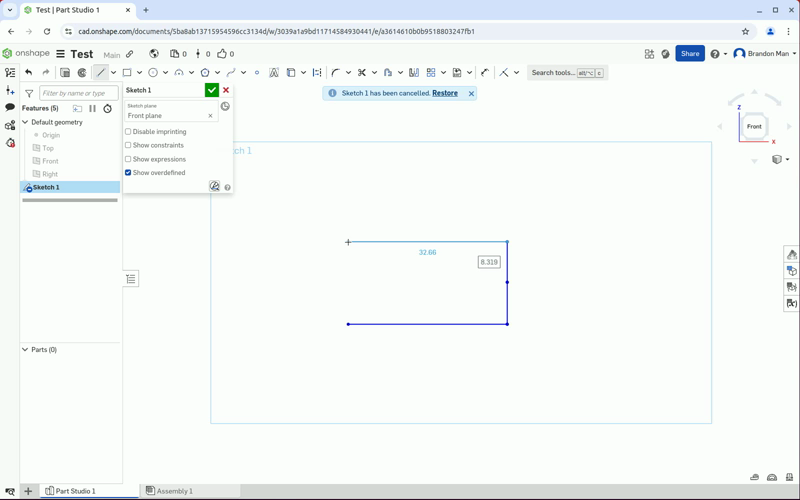
key_up(shift)
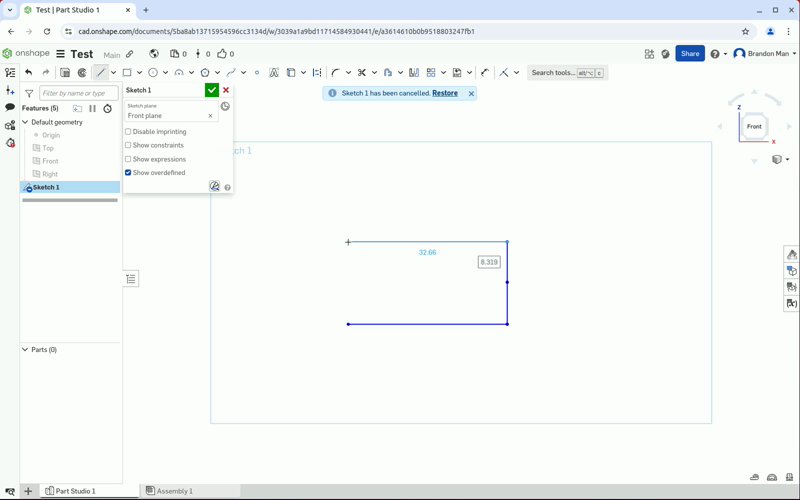
key_down(shift)
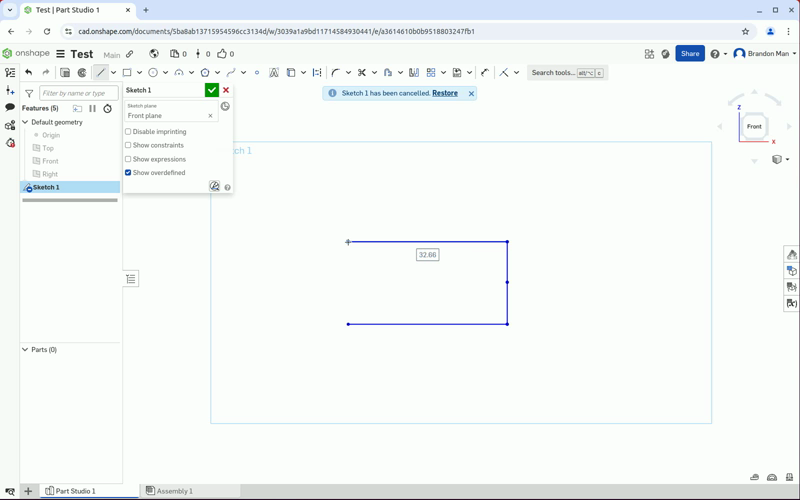
mouse_move(348, 324)
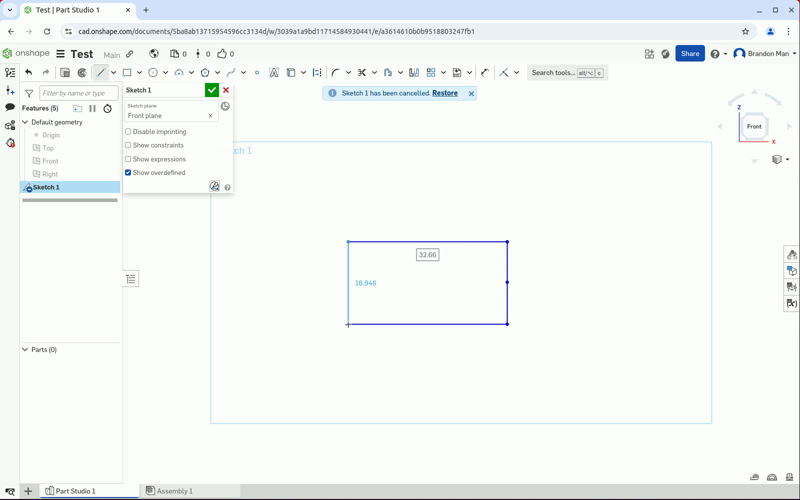
key_up(shift)
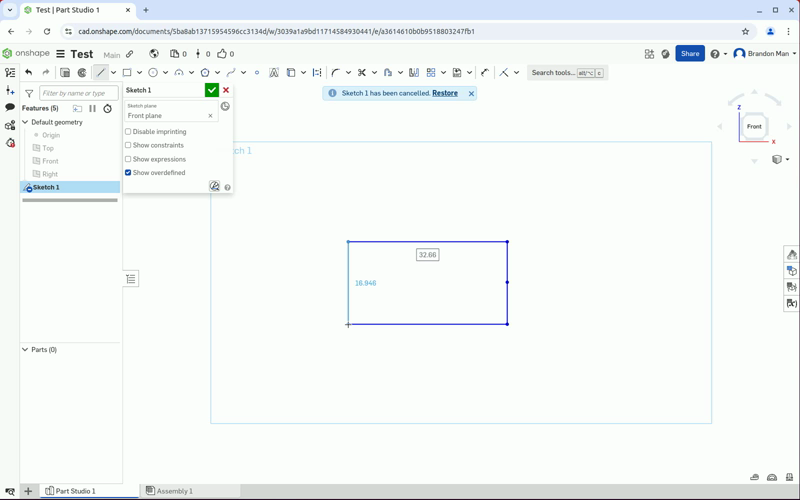
click(348, 324)
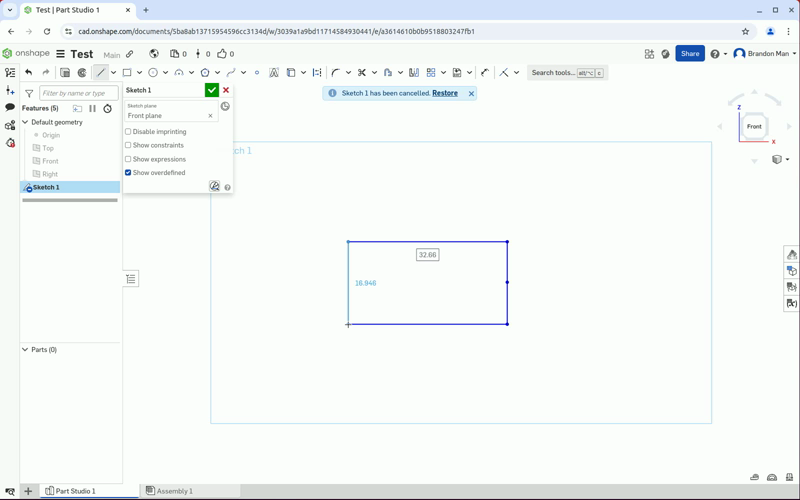
key(esc)
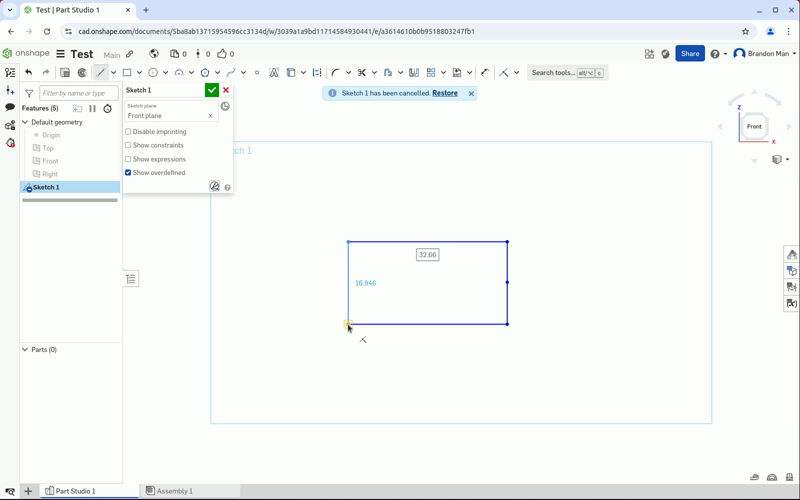
key(c)
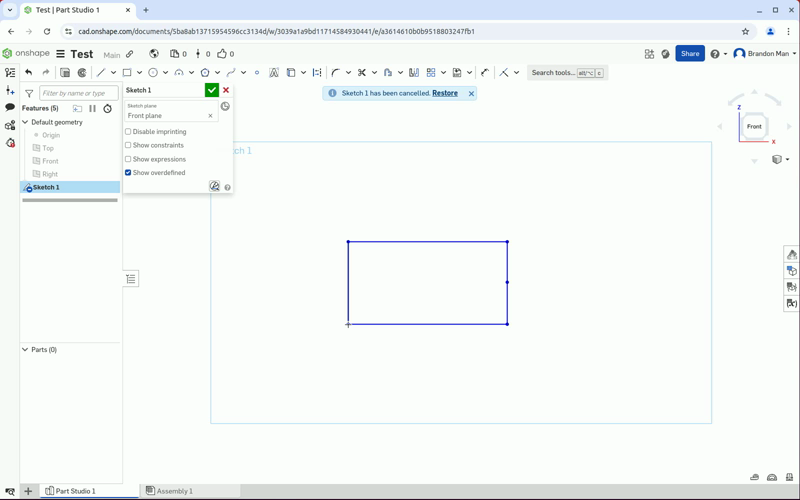
key_down(shift)
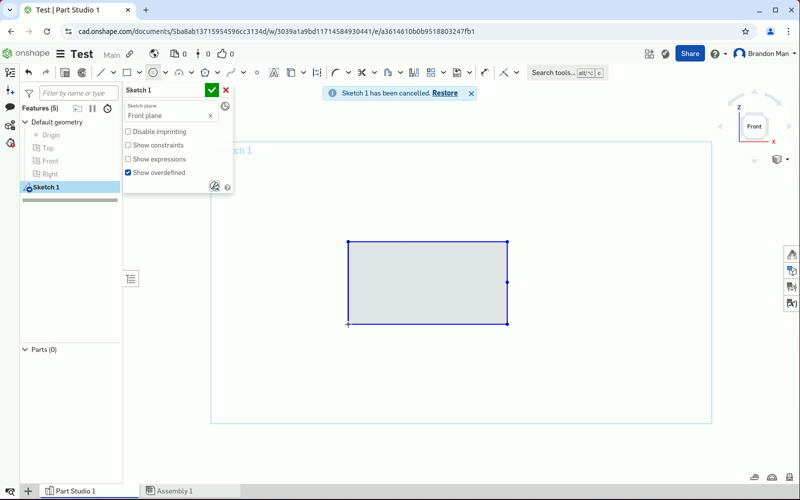
mouse_move(374, 282)
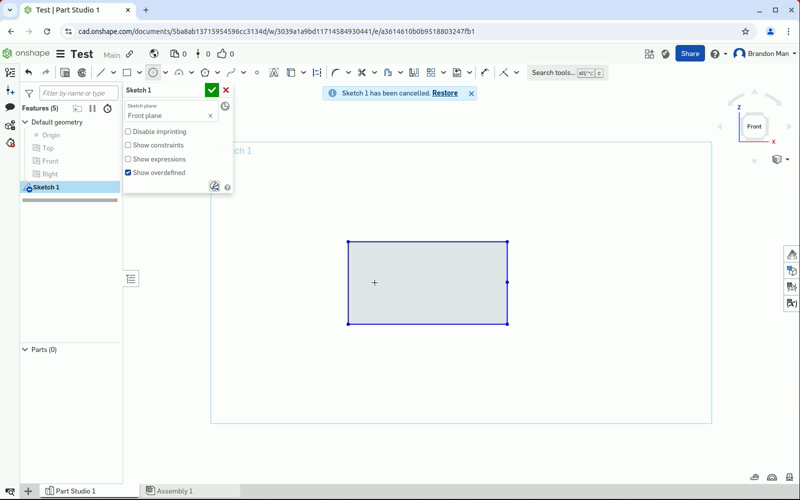
click(374, 282)
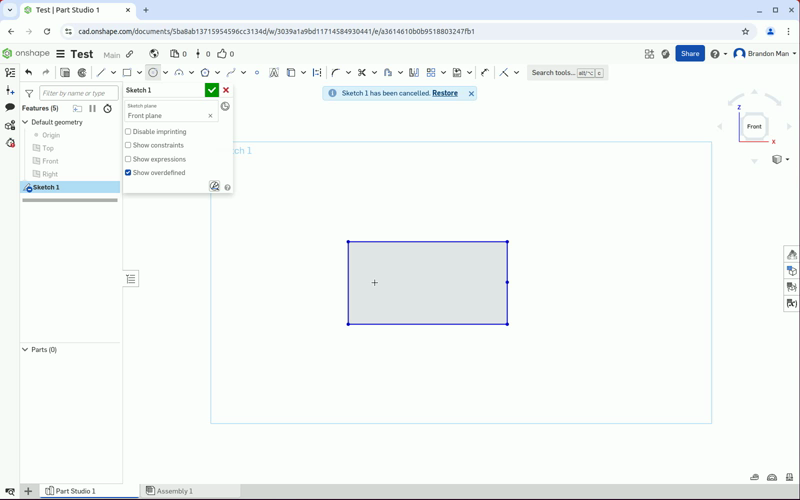
key_up(shift)
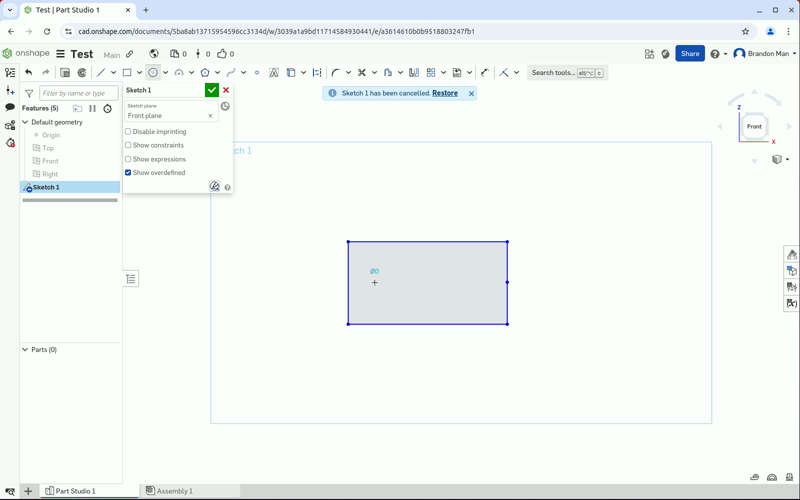
mouse_move(388, 282)
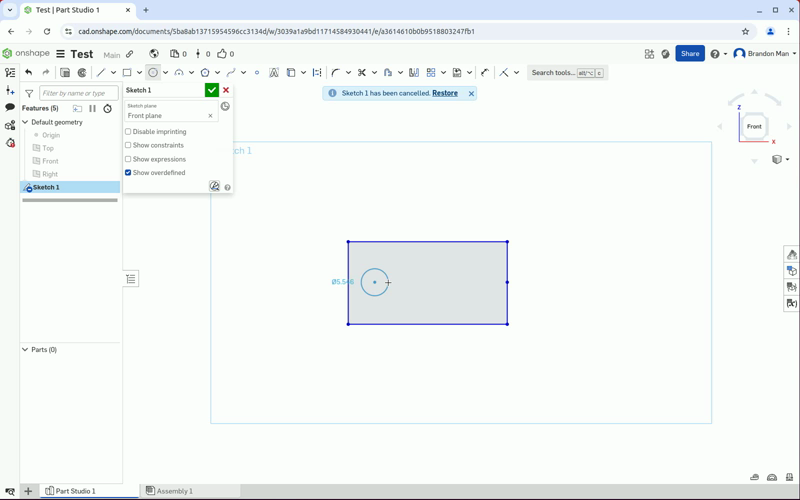
click(388, 282)
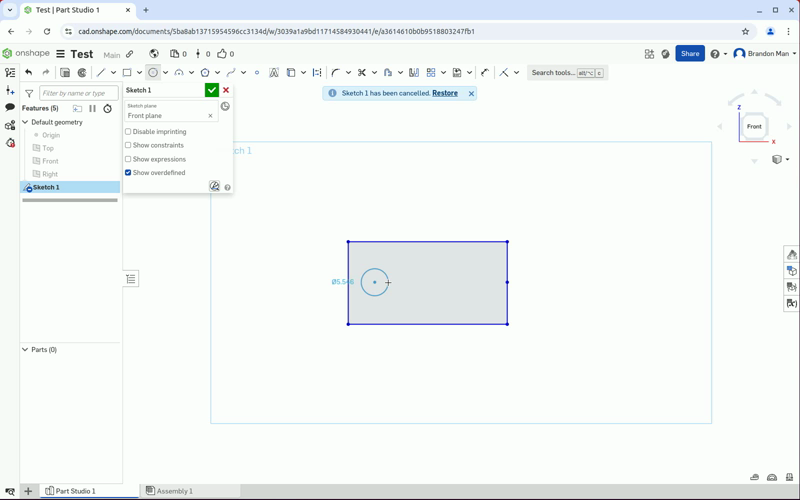
key(esc)
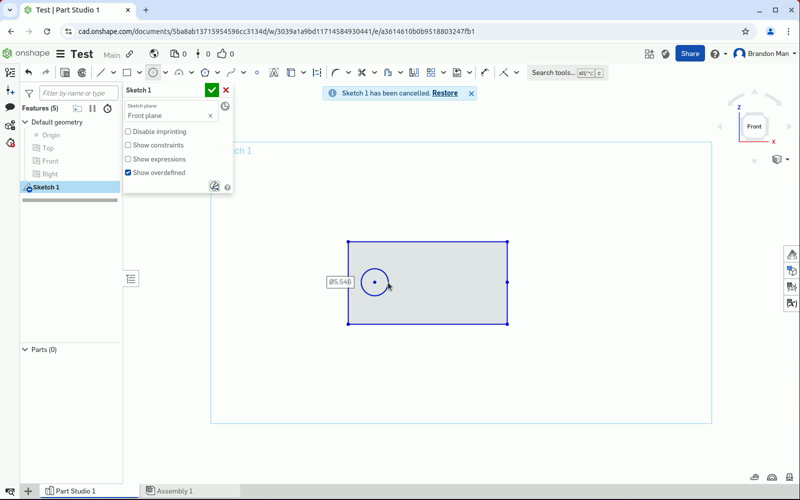
key(l)
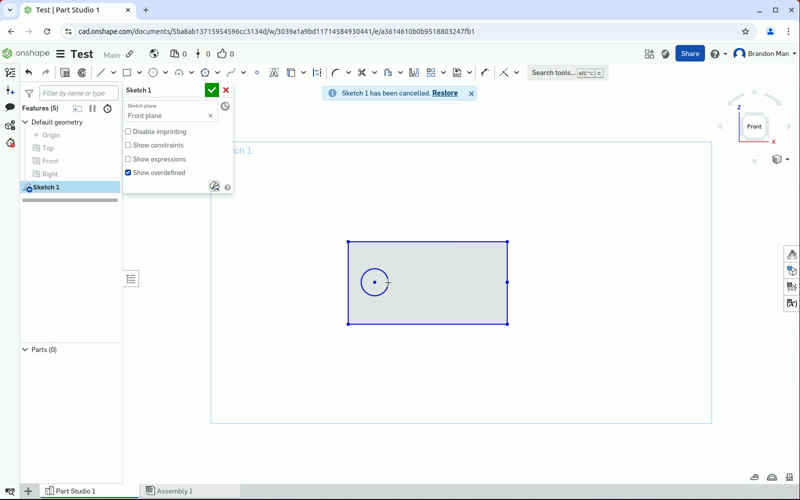
key_down(shift)
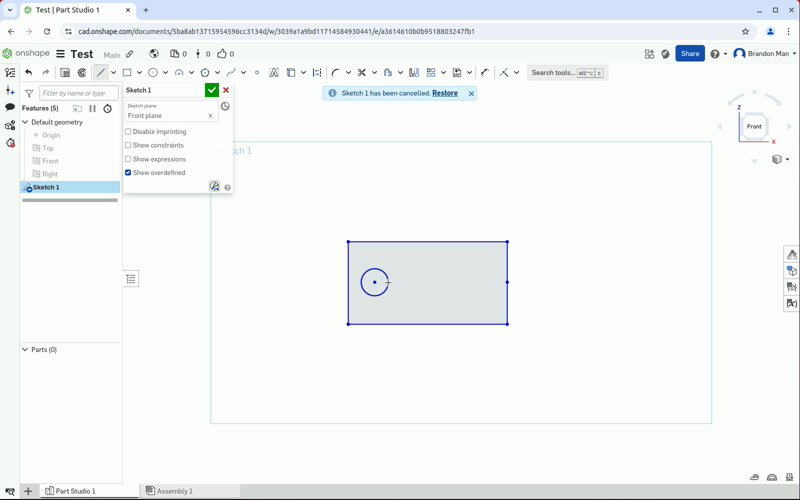
mouse_move(418, 292)
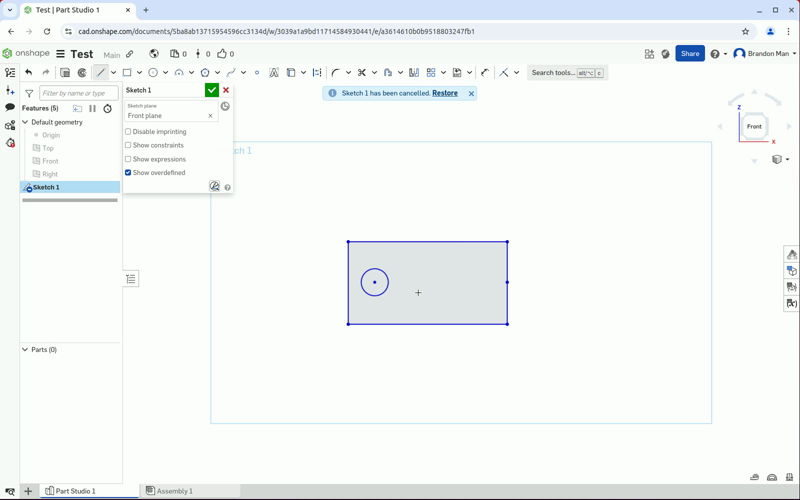
click(418, 292)
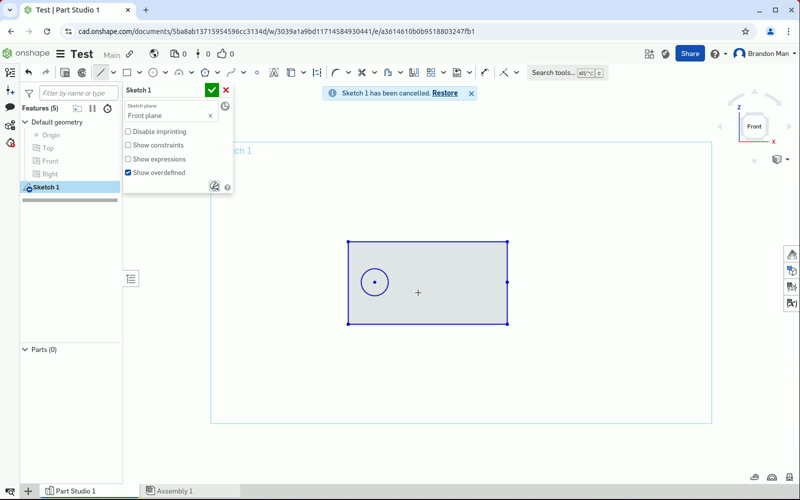
key_up(shift)
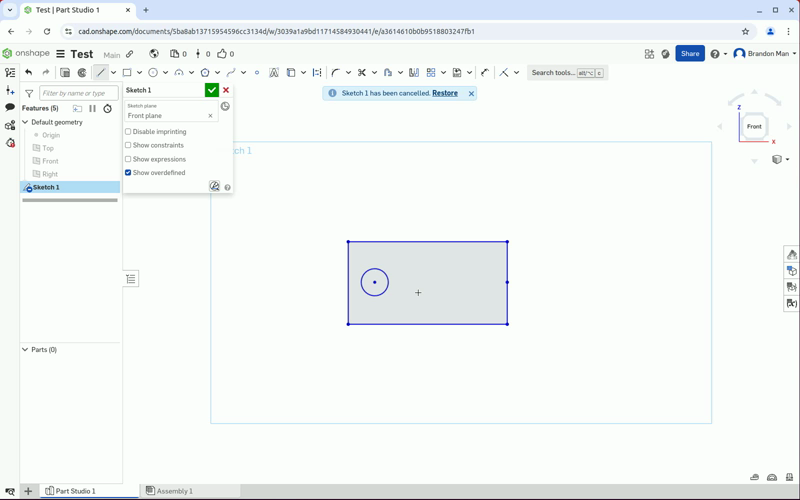
key_down(shift)
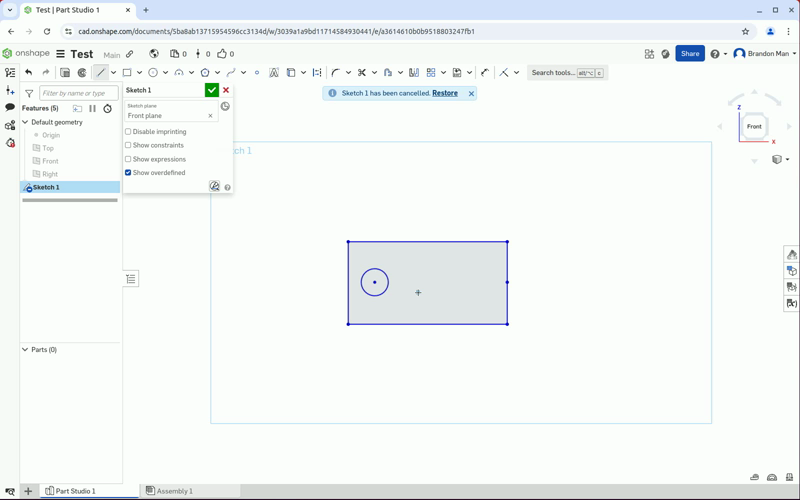
mouse_move(448, 292)
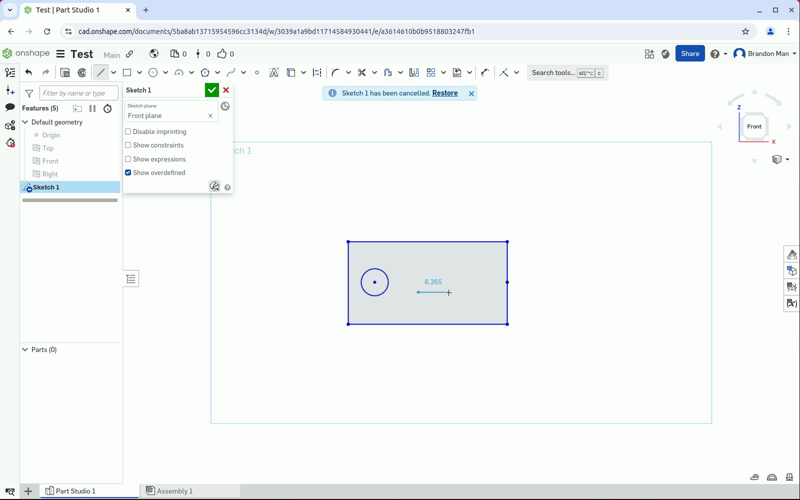
mouse_move(436, 292)
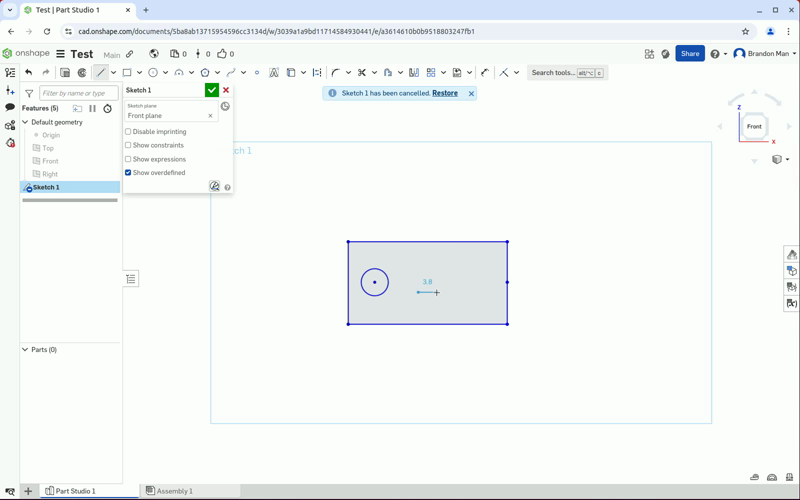
click(436, 292)
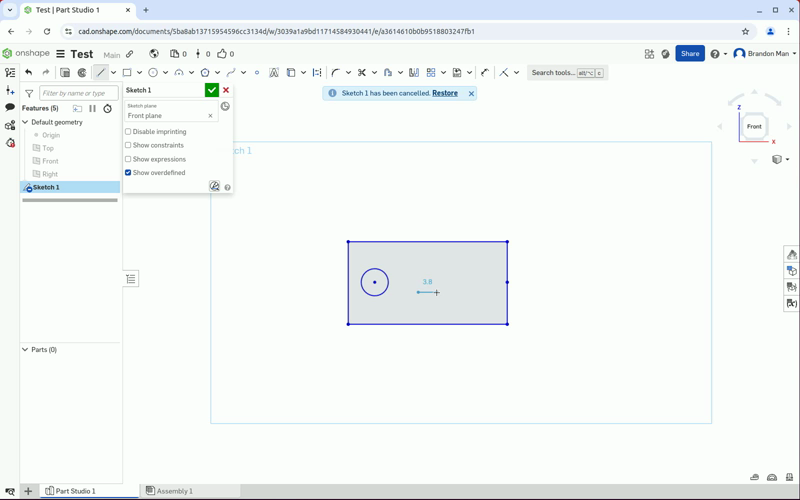
key_up(shift)
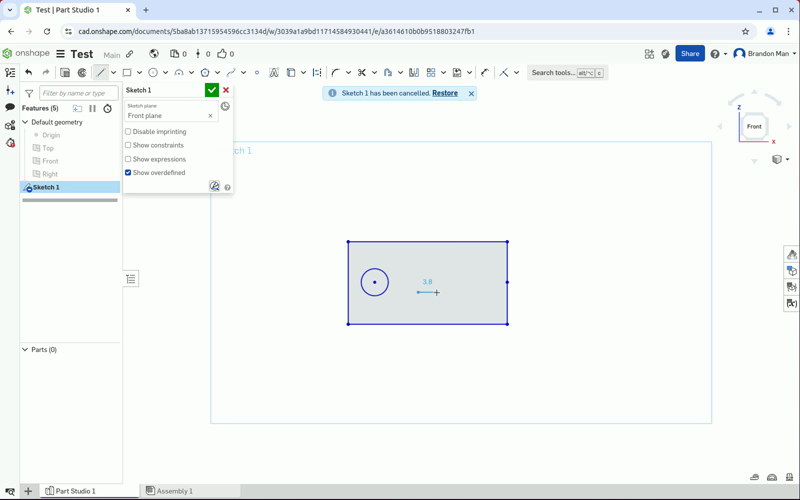
key_down(shift)
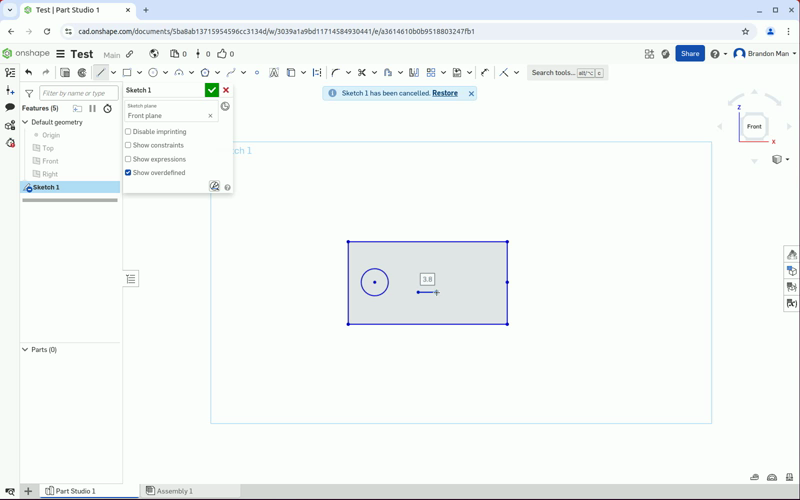
mouse_move(466, 292)
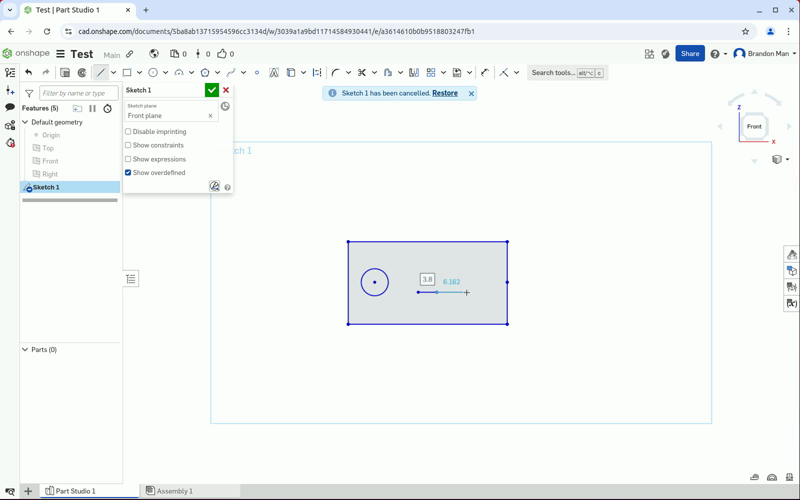
mouse_move(436, 272)
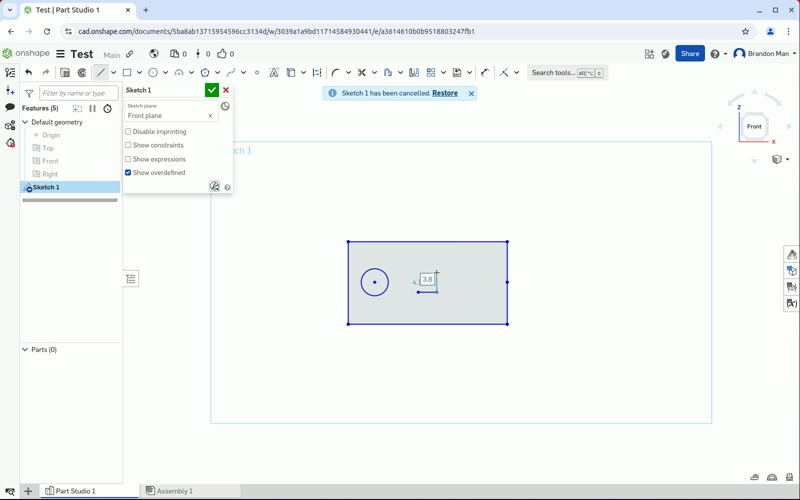
click(436, 272)
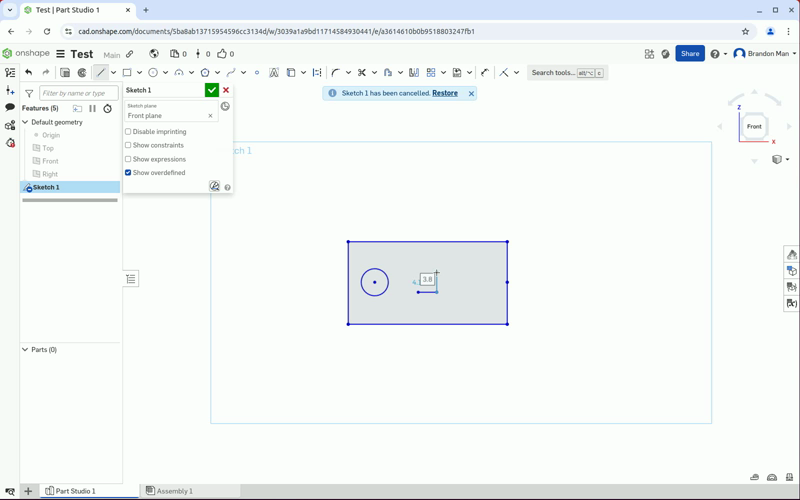
key_up(shift)
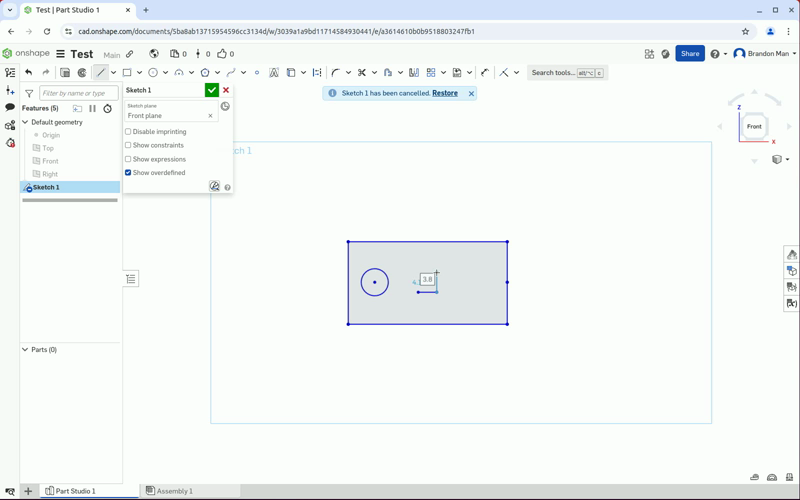
key_down(shift)
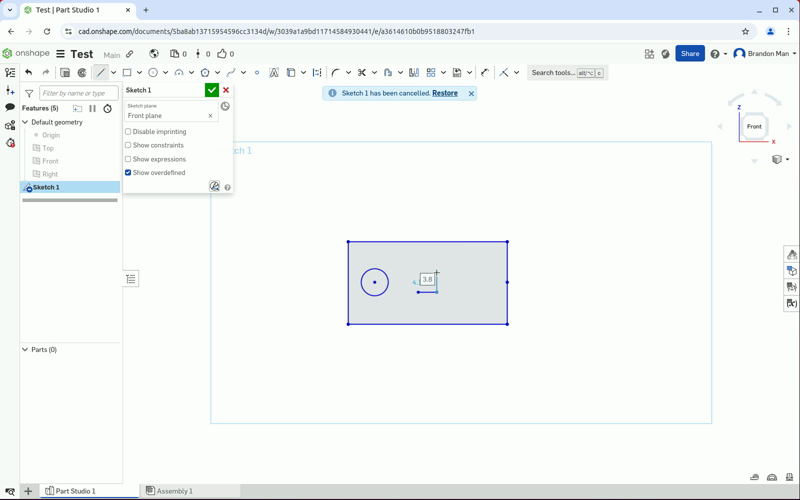
mouse_move(466, 272)
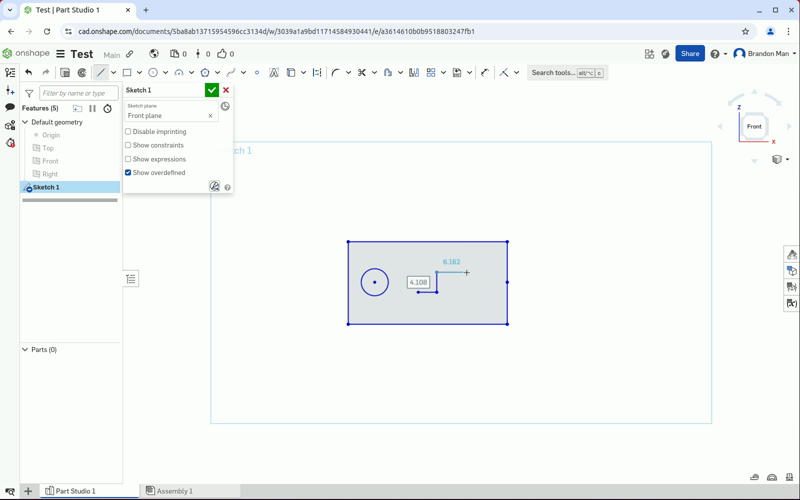
mouse_move(418, 272)
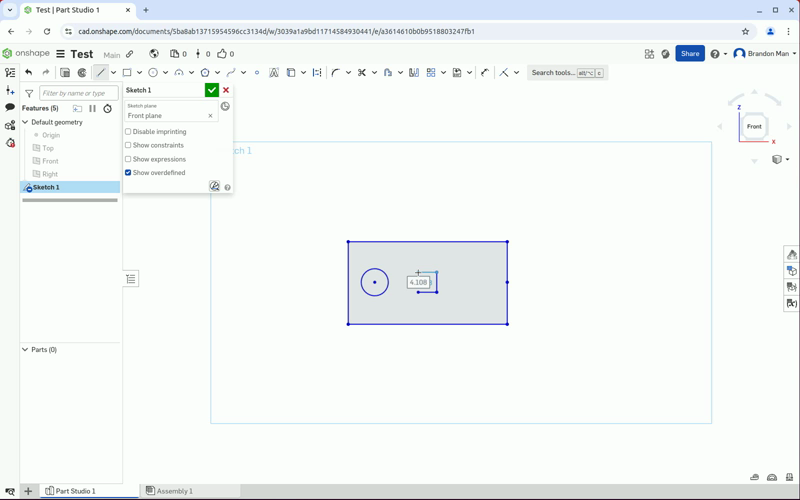
click(418, 272)
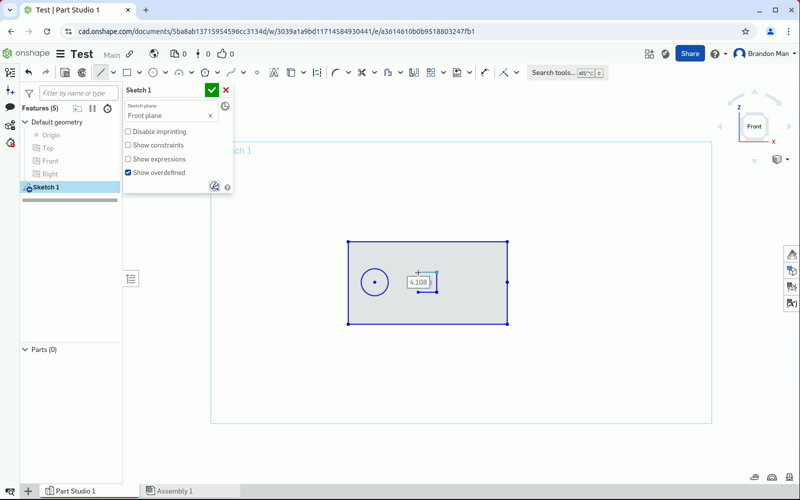
key_up(shift)
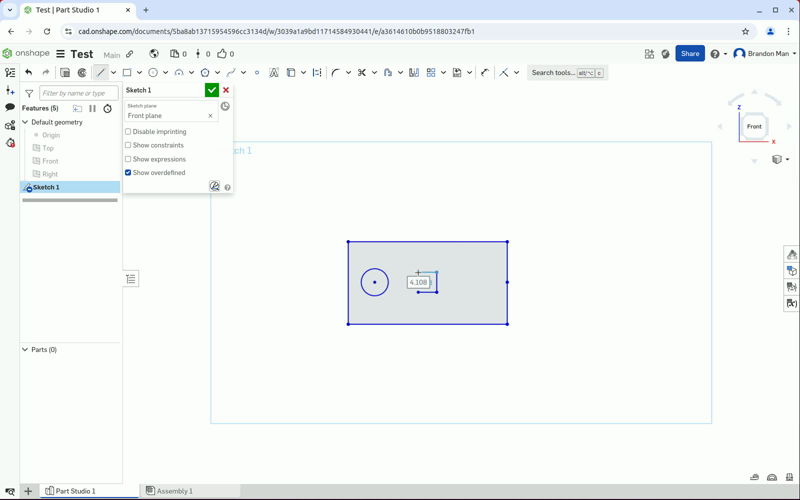
mouse_move(448, 272)
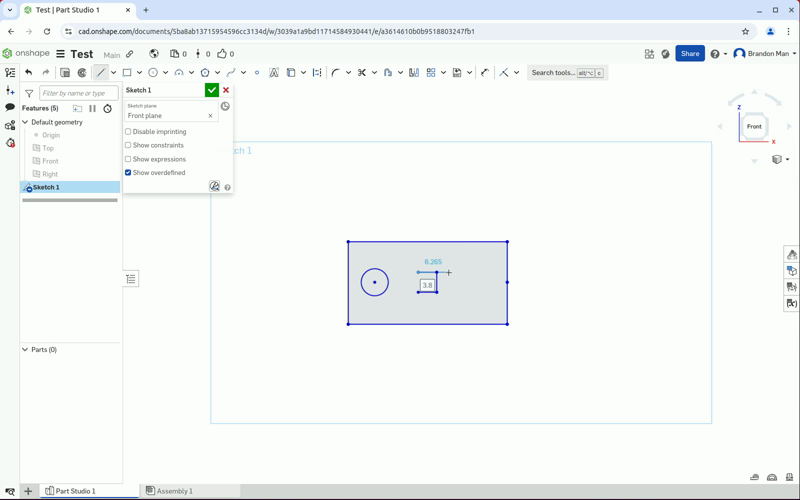
key_down(shift)
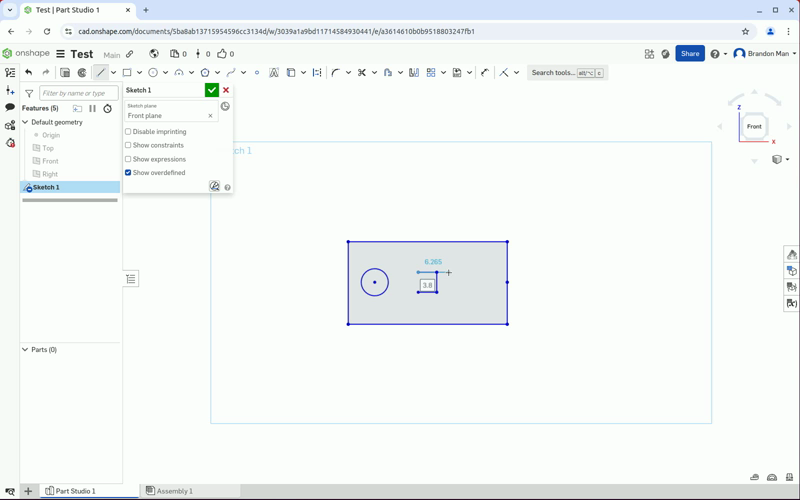
mouse_move(418, 292)
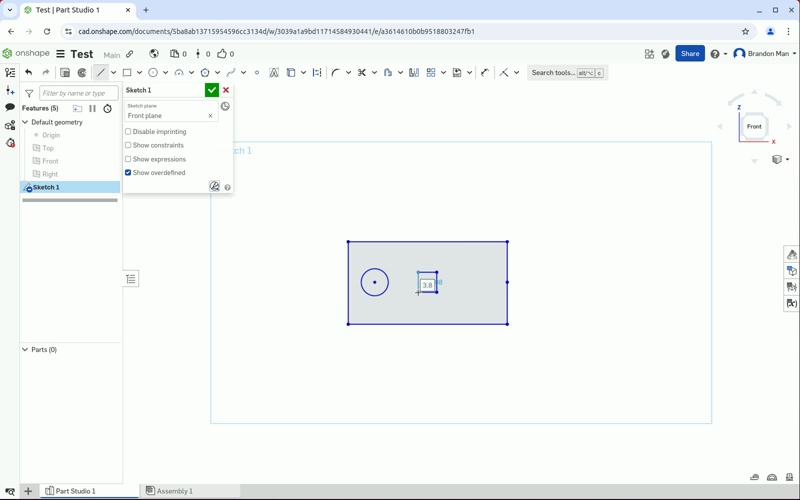
key_up(shift)
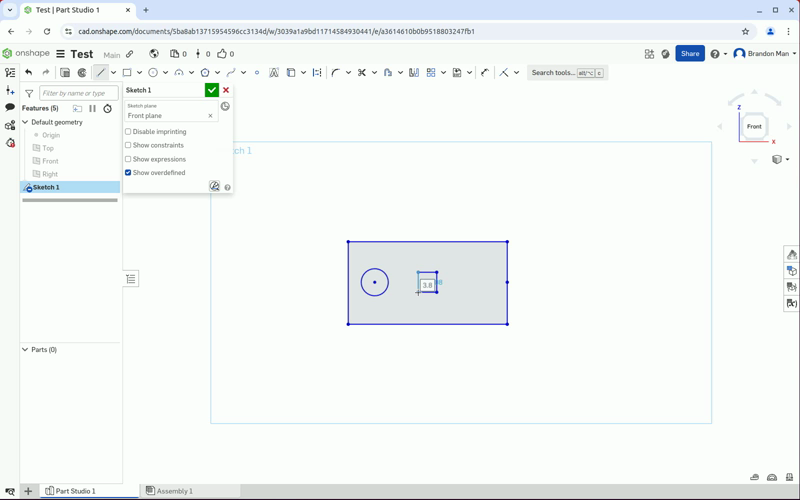
click(418, 292)
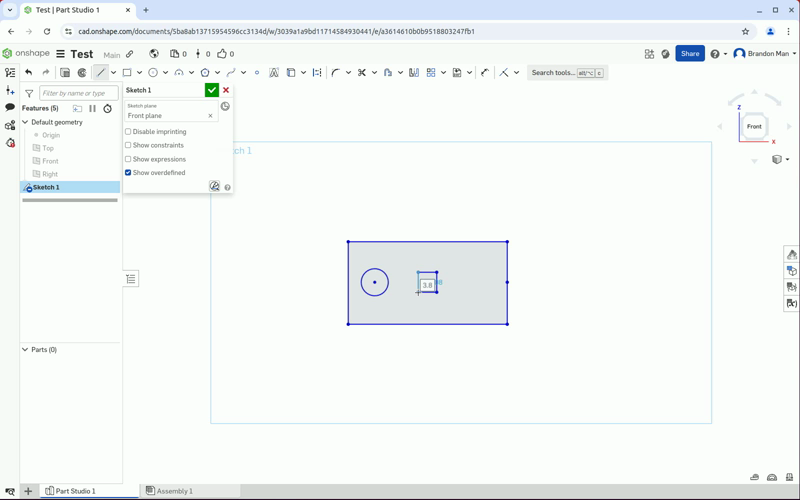
key(esc)
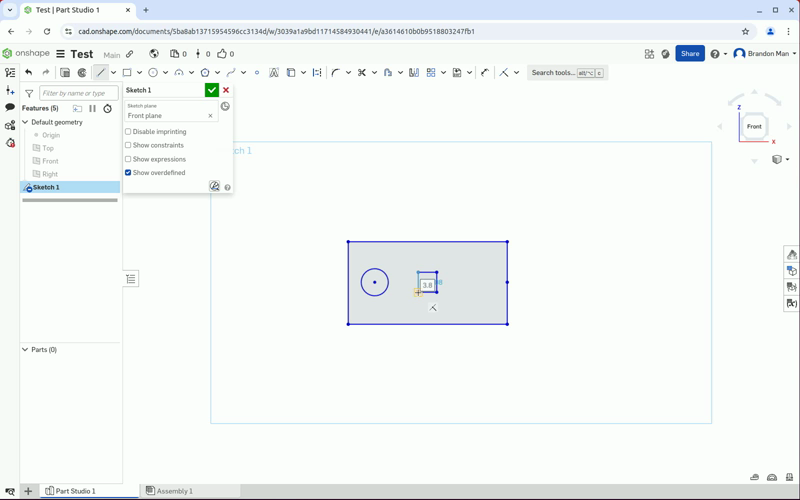
key(l)
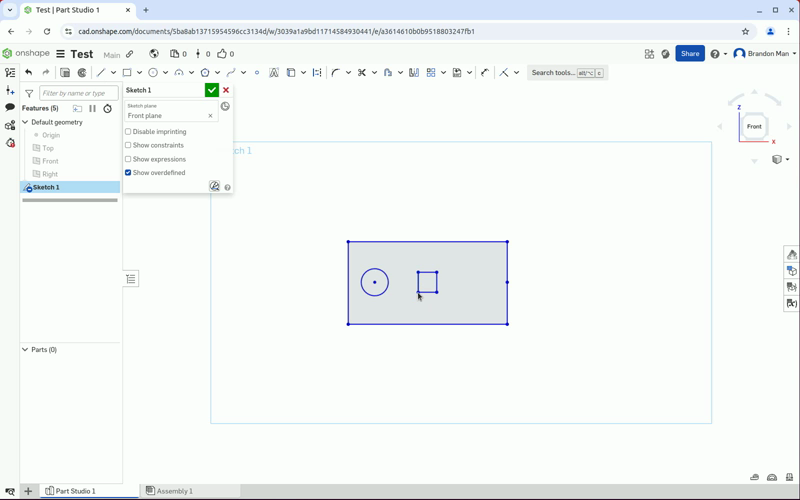
key_down(shift)
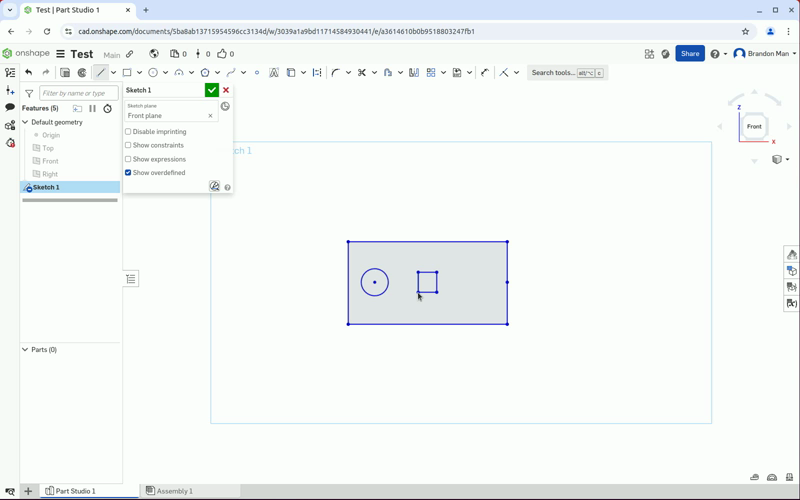
mouse_move(453, 305)
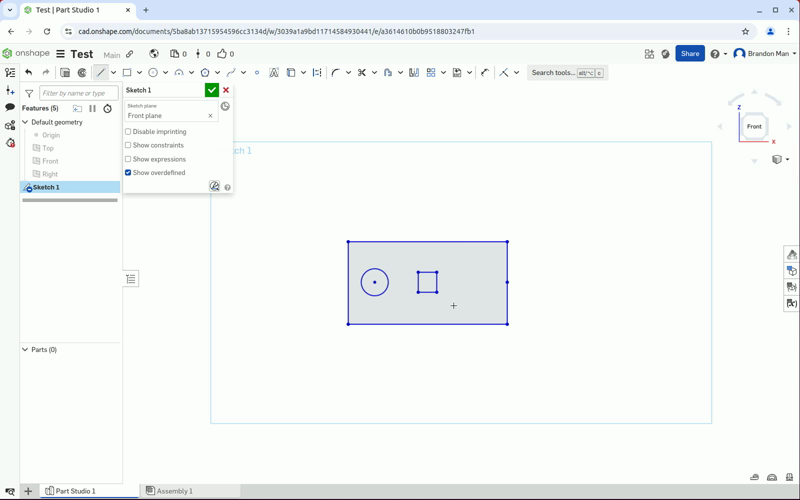
click(453, 305)
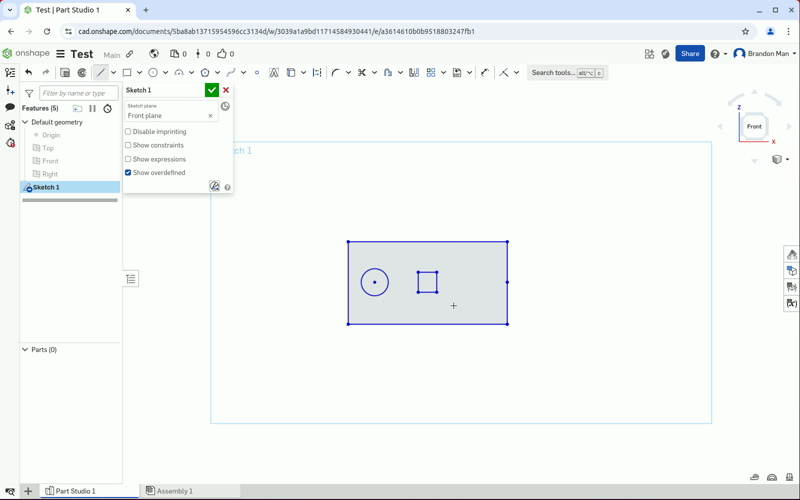
key_up(shift)
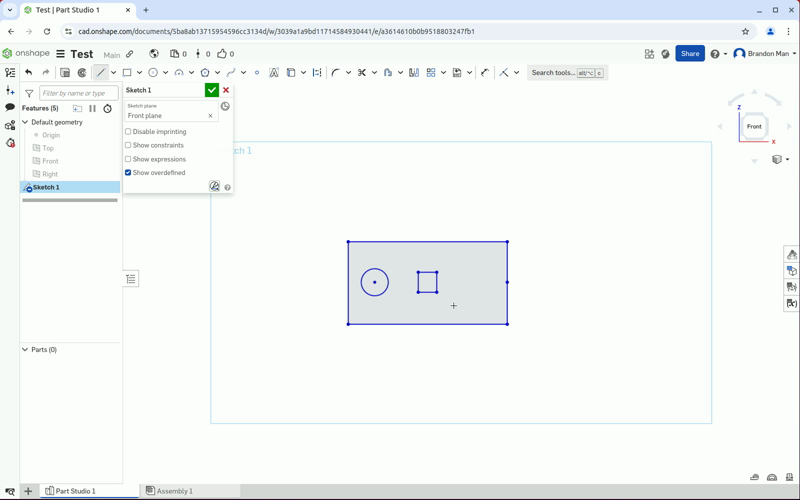
key_down(shift)
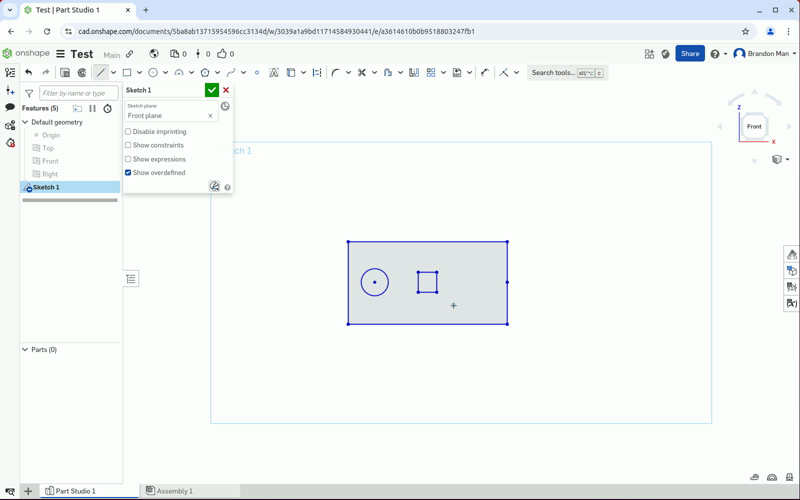
mouse_move(483, 305)
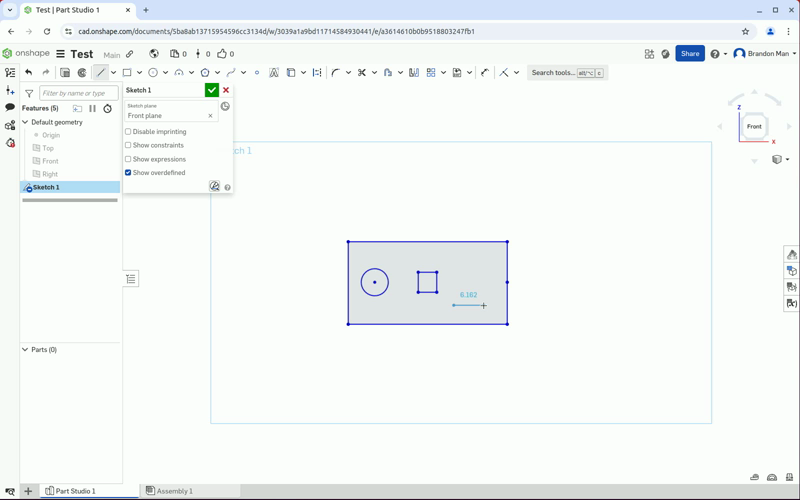
mouse_move(480, 305)
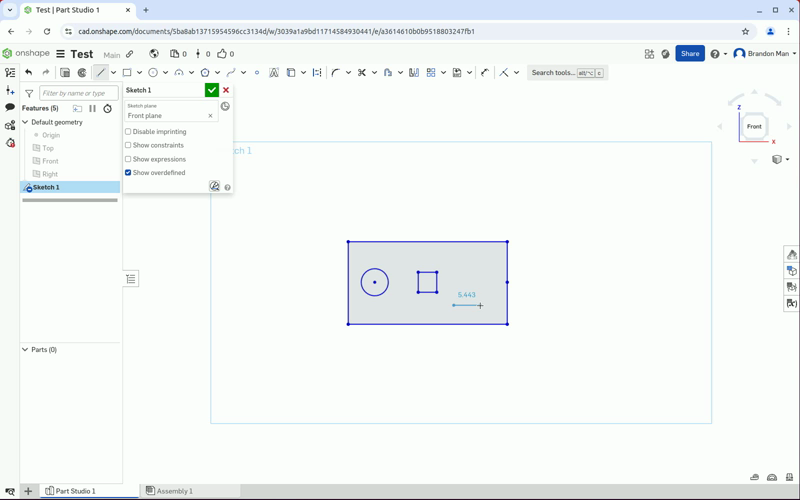
click(480, 305)
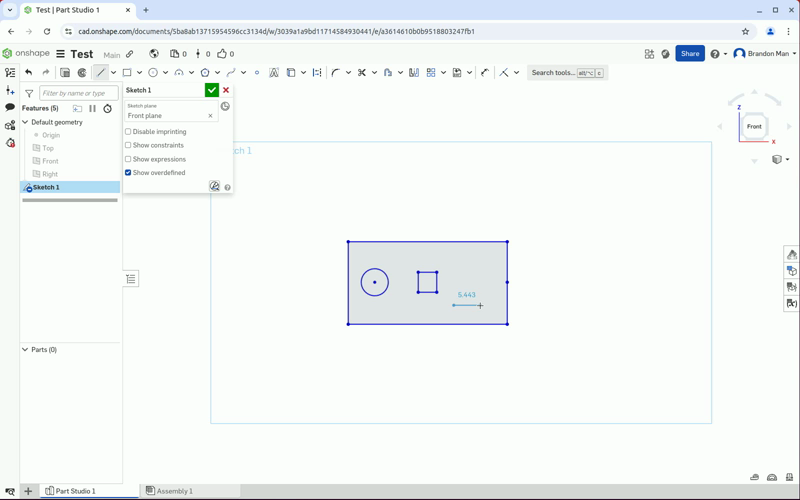
key_up(shift)
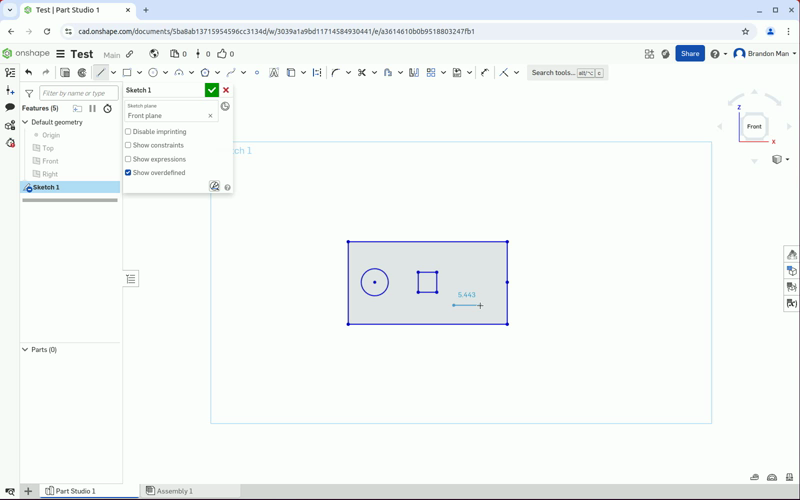
key_down(shift)
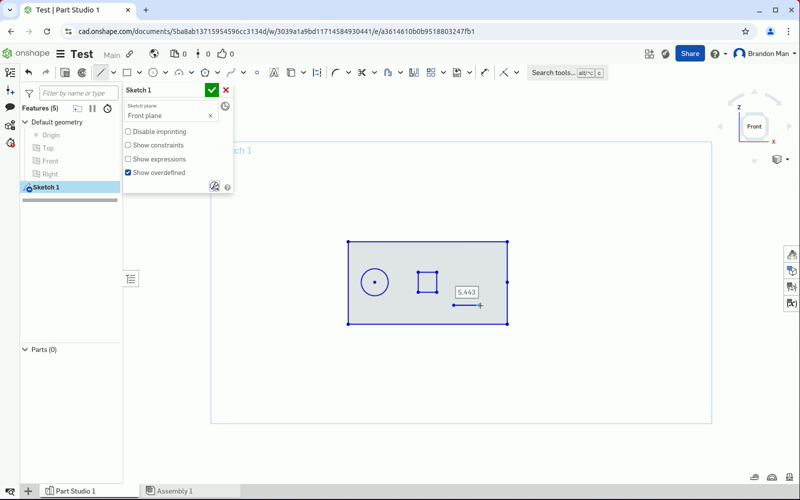
mouse_move(510, 305)
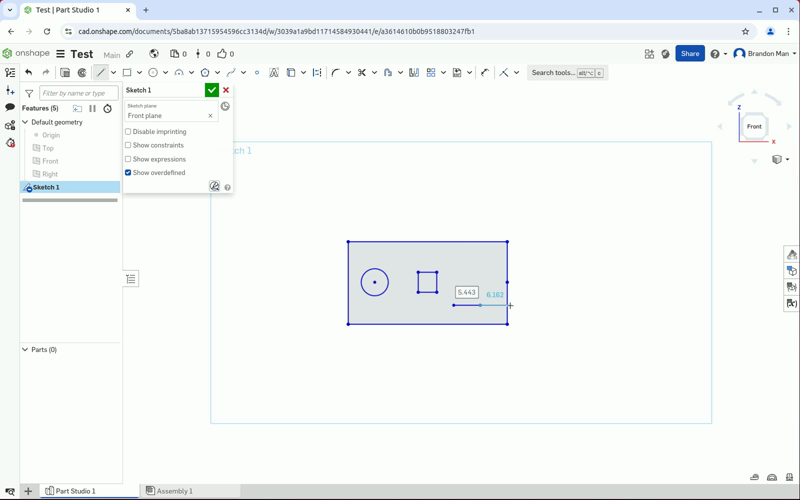
mouse_move(467, 282)
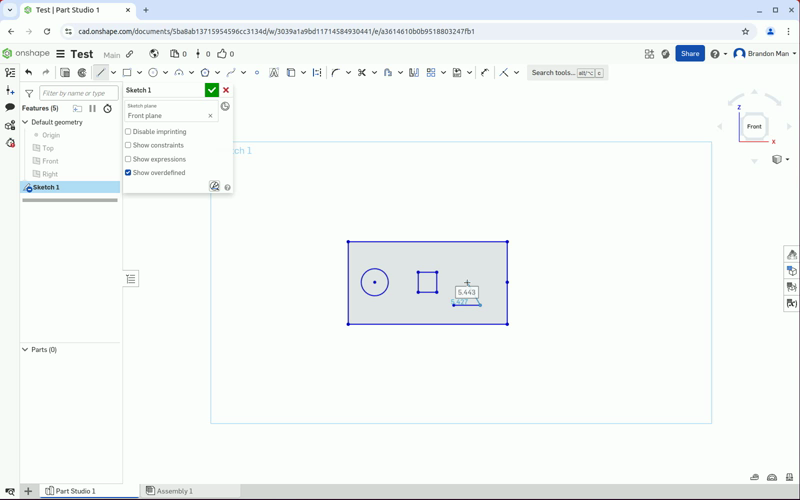
click(467, 282)
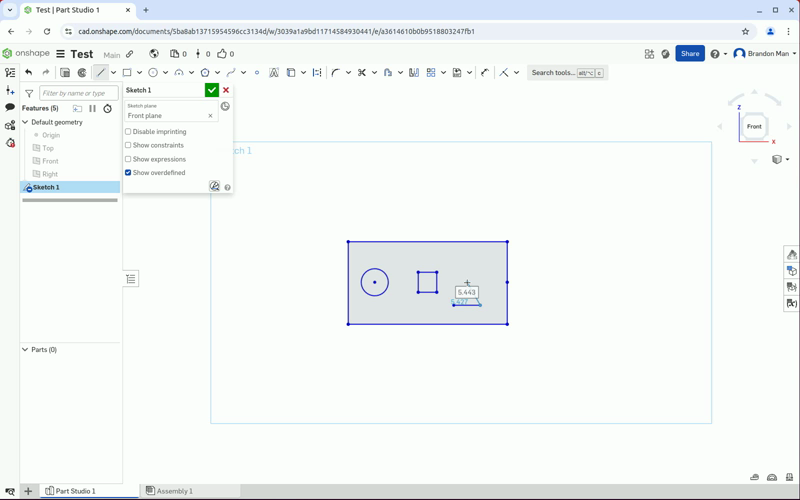
key_up(shift)
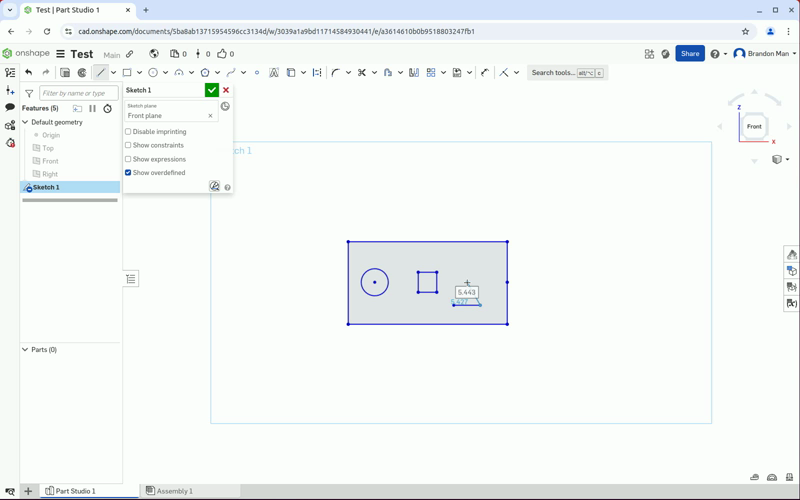
mouse_move(497, 282)
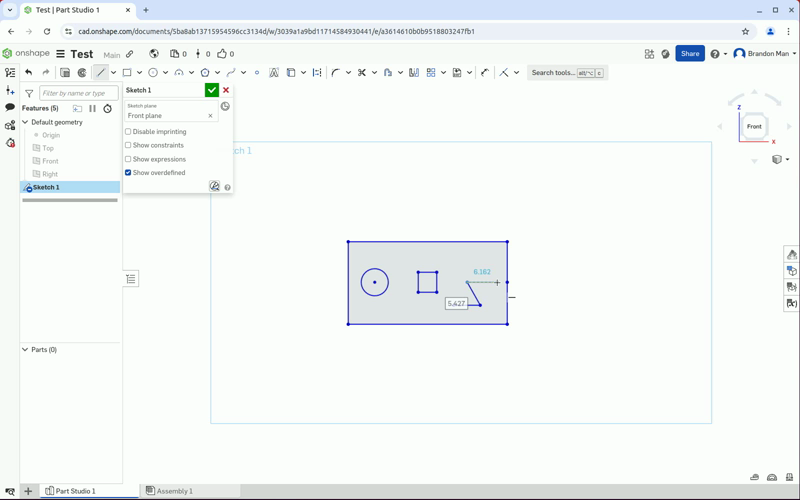
key_down(shift)
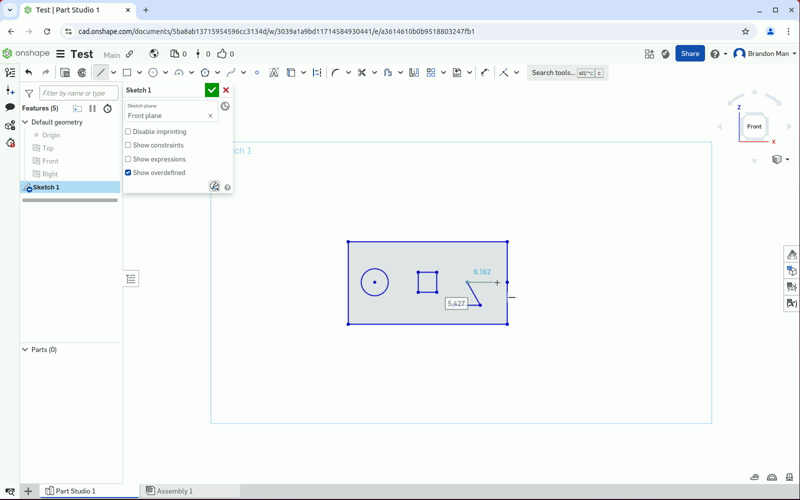
mouse_move(453, 305)
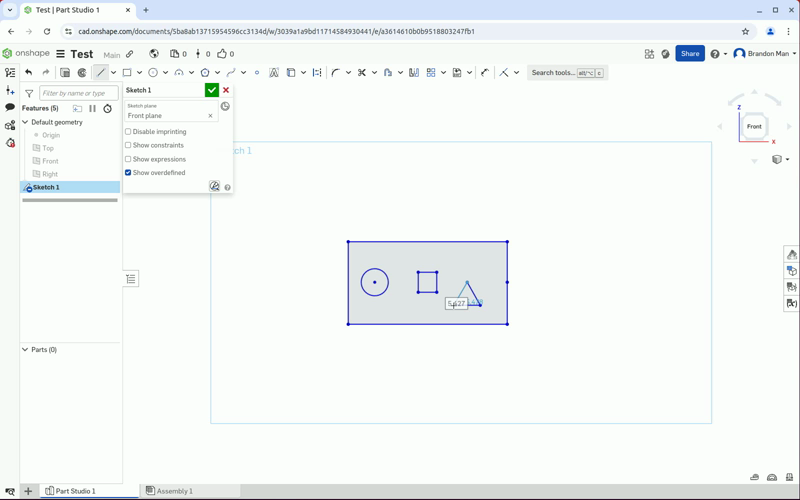
key_up(shift)
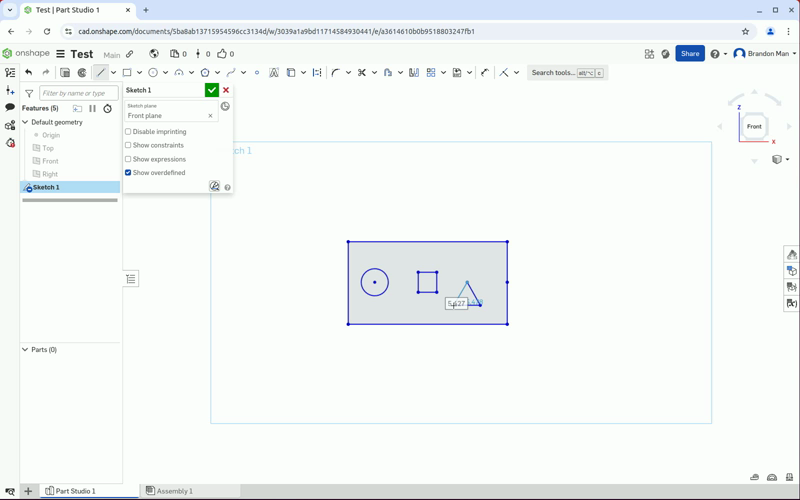
click(453, 305)
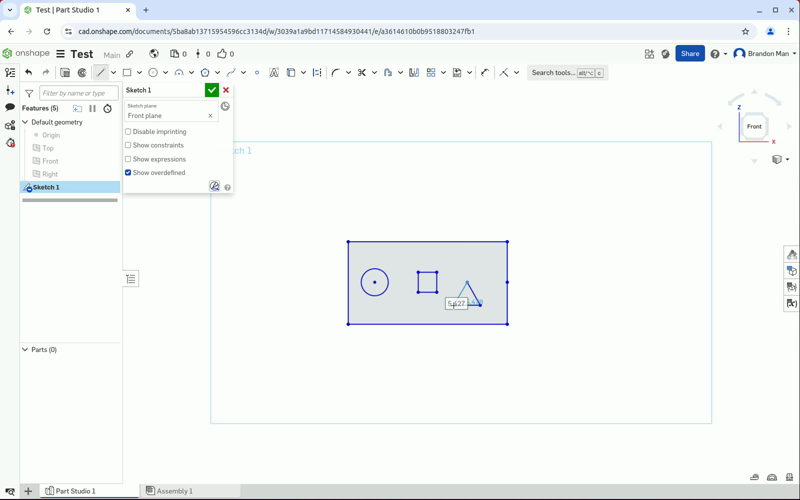
key(esc)
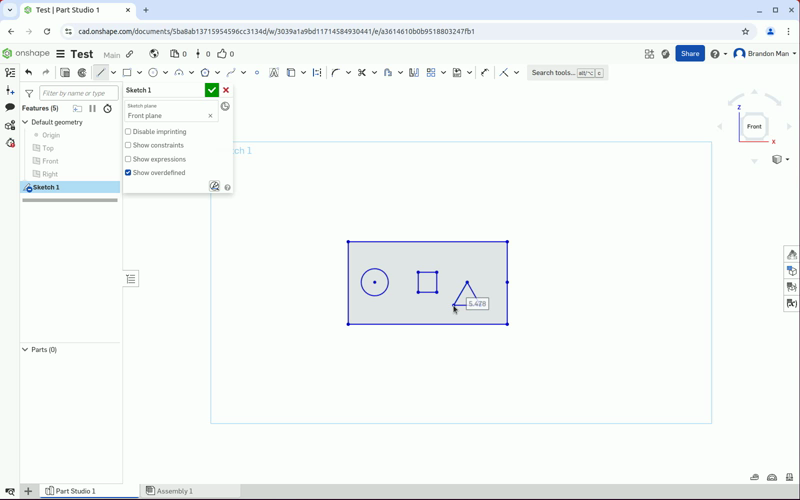
mouse_move(391, 249)
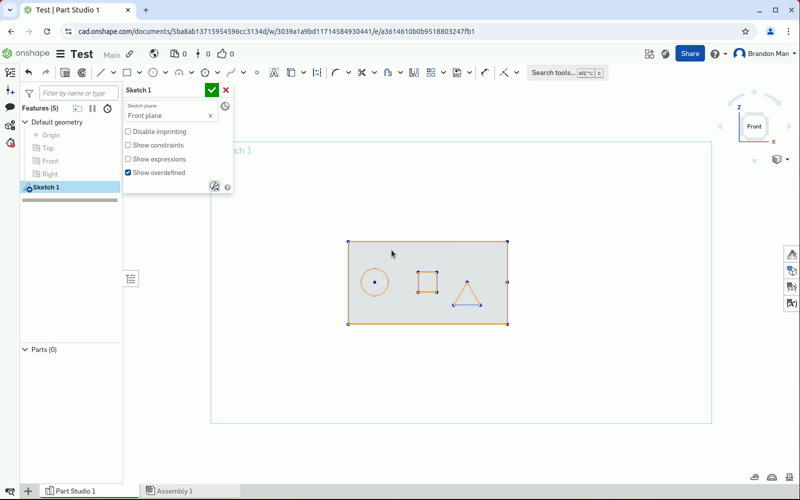
click(391, 249)
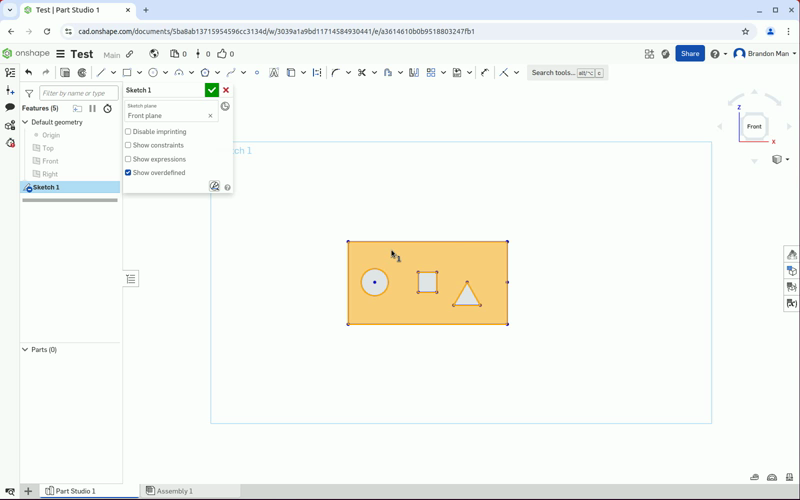
mouse_move(73, 352)
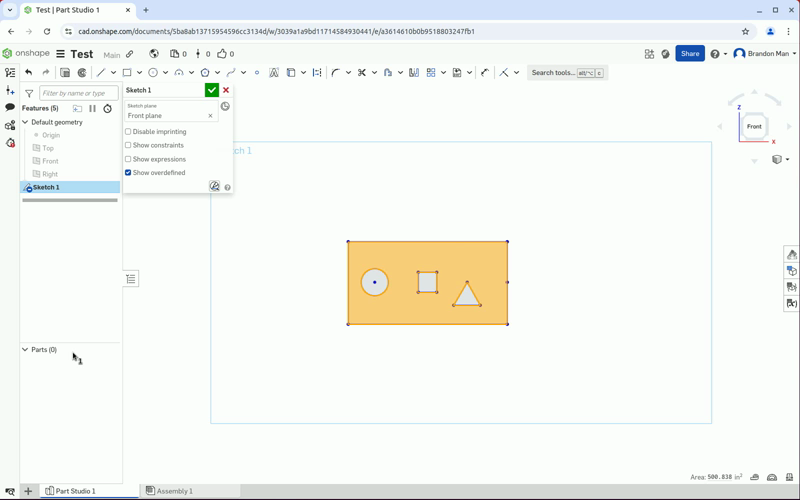
key(shift+y)
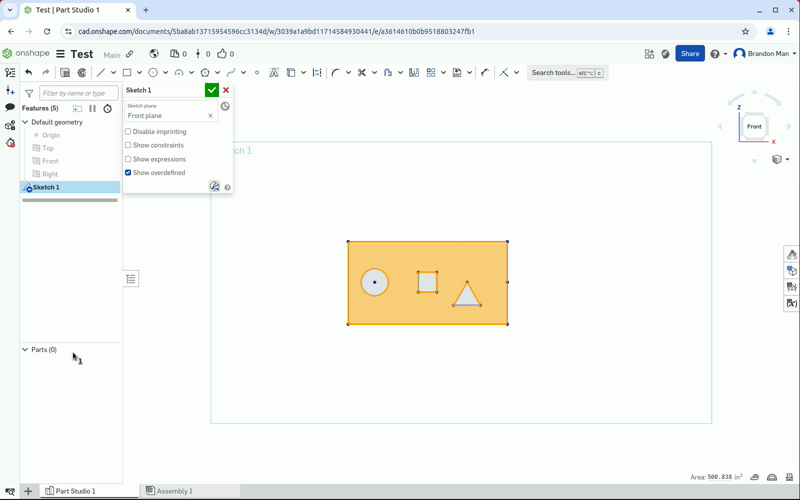
key(shift+e)
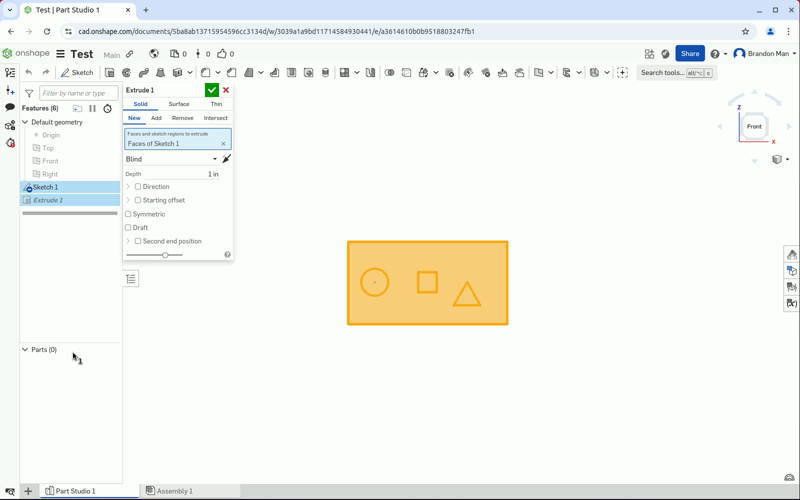
mouse_move(143, 106)
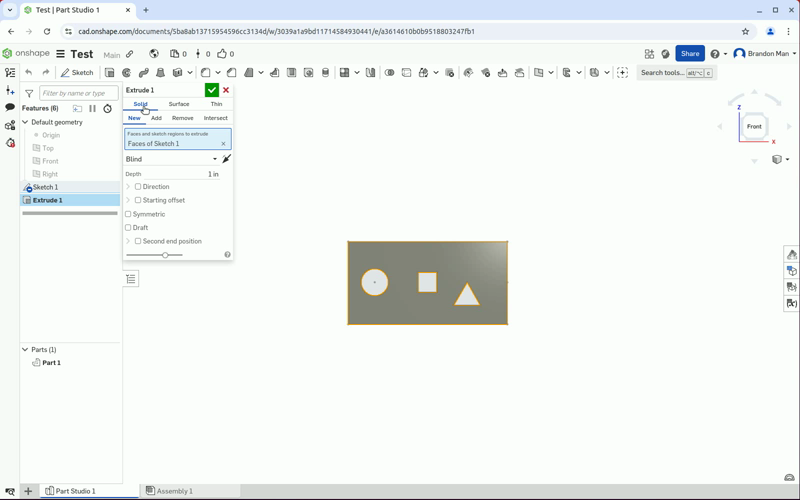
click(143, 106)
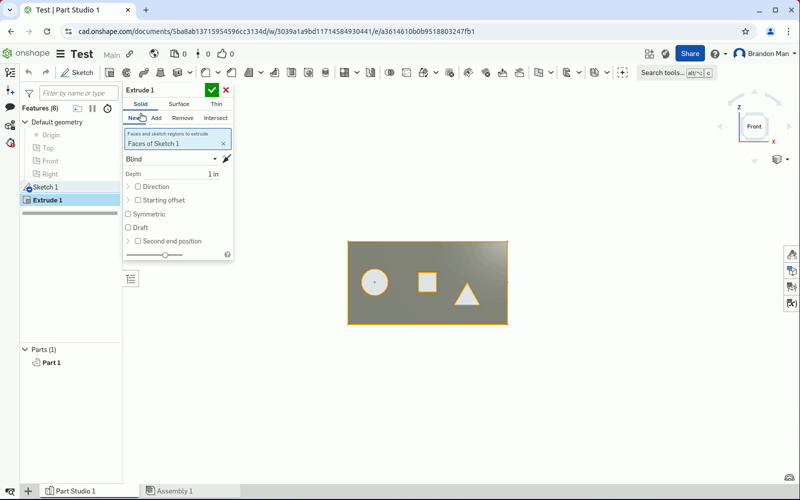
mouse_move(137, 120)
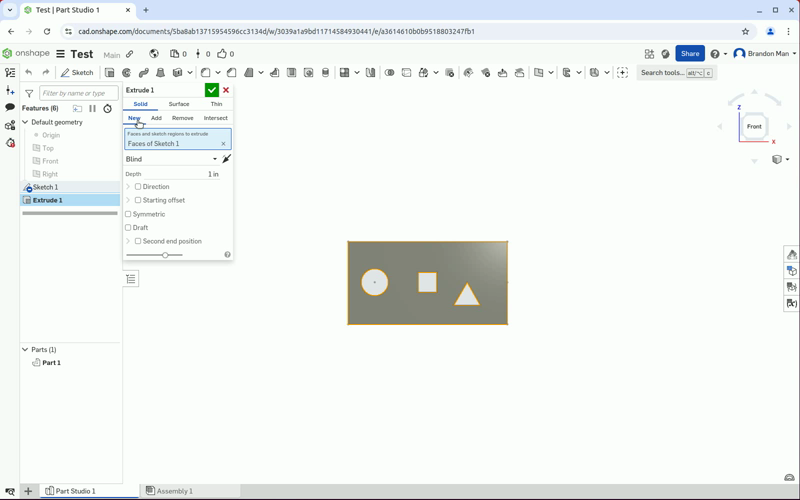
click(137, 120)
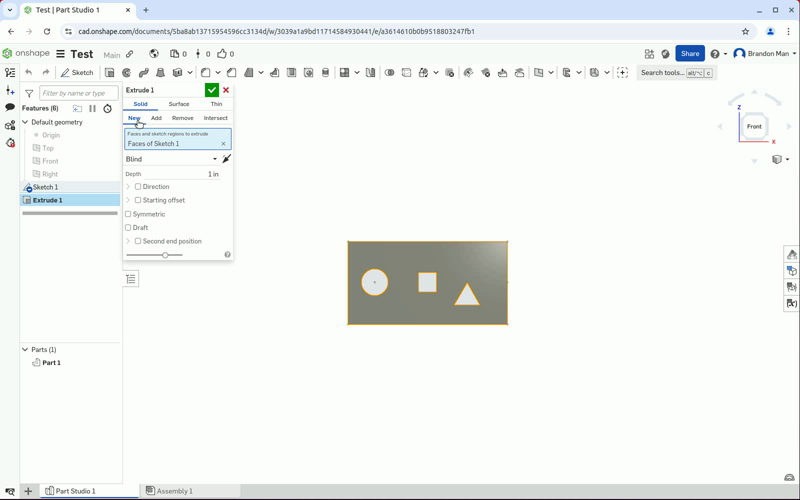
key(tab, 4)
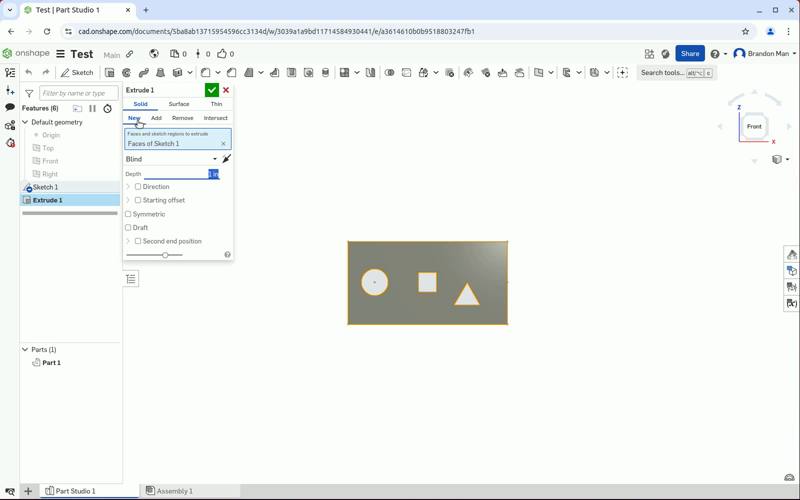
text(4.333)
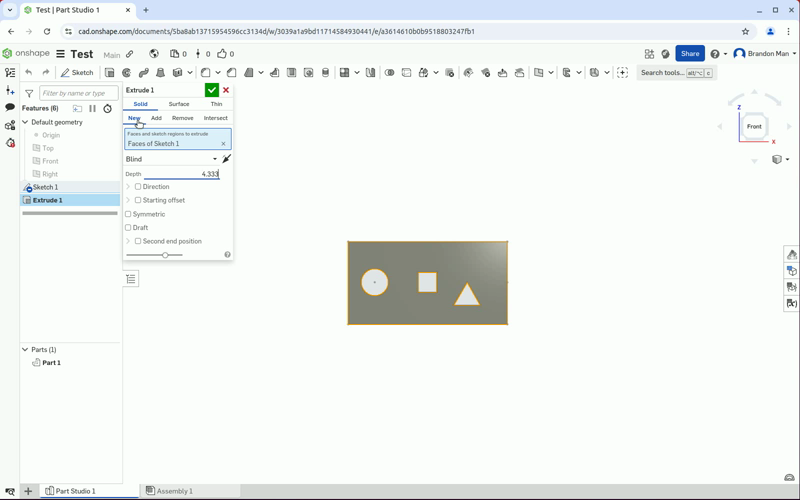
key(enter)
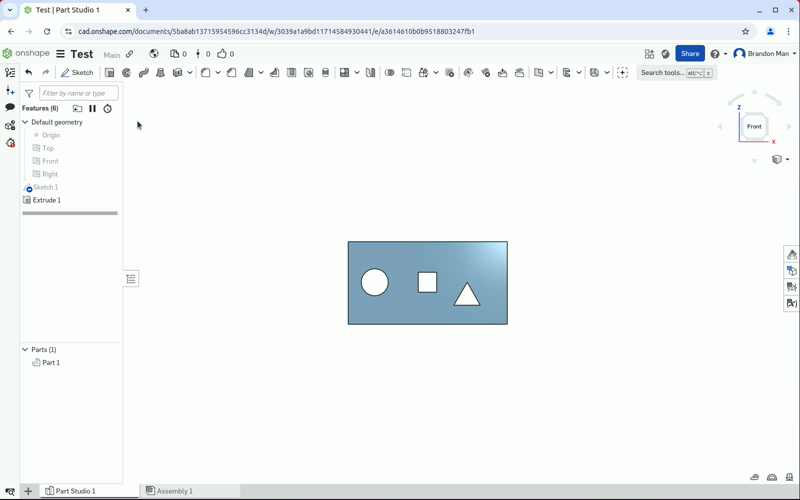
key(shift+h)
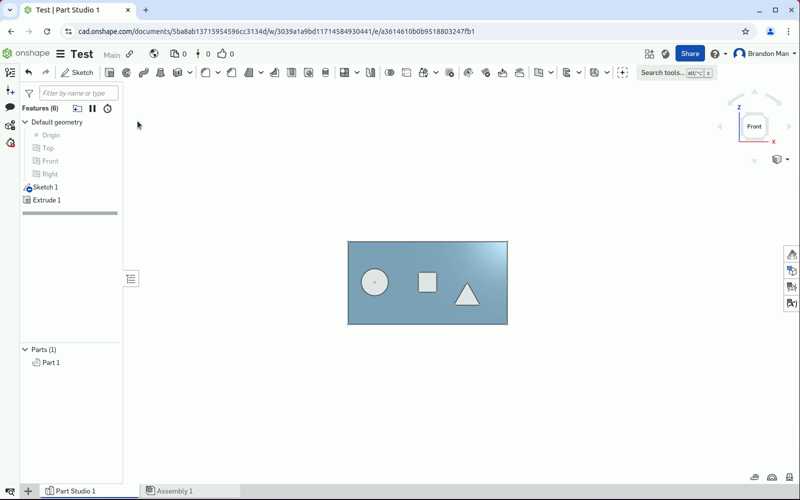
key(shift+h)
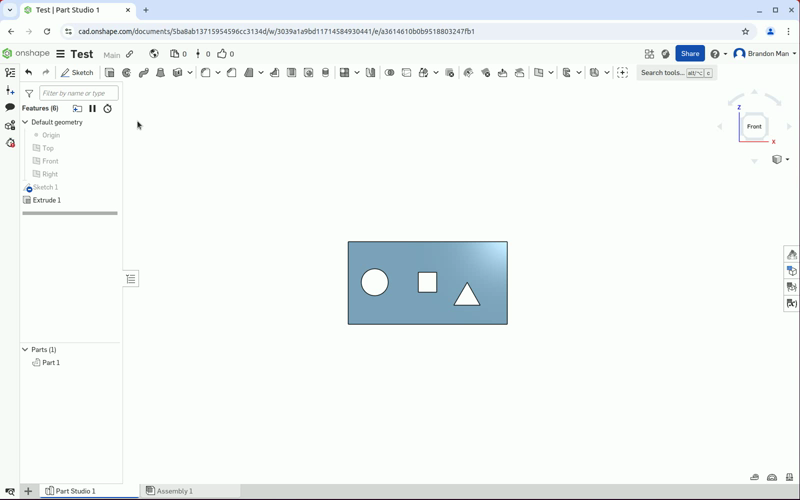
mouse_move(73, 189)
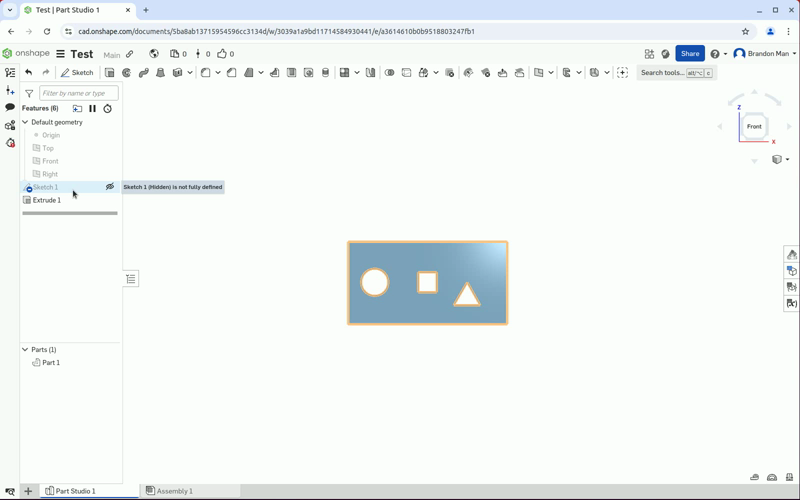
click(73, 189)
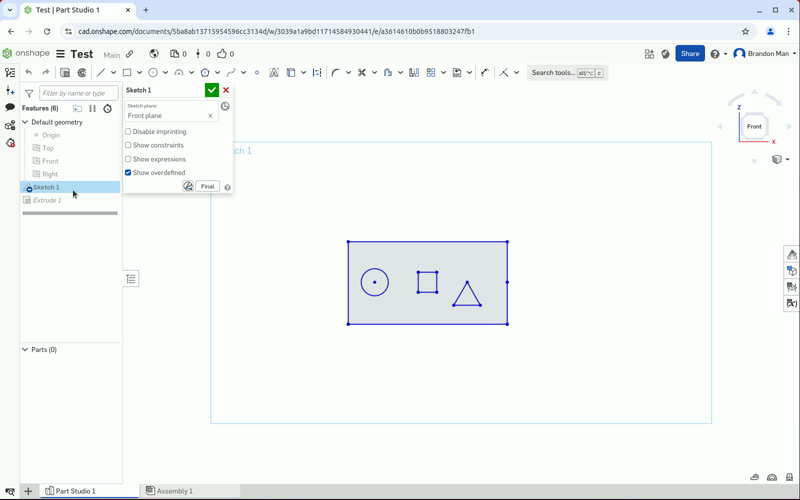
mouse_move(229, 92)
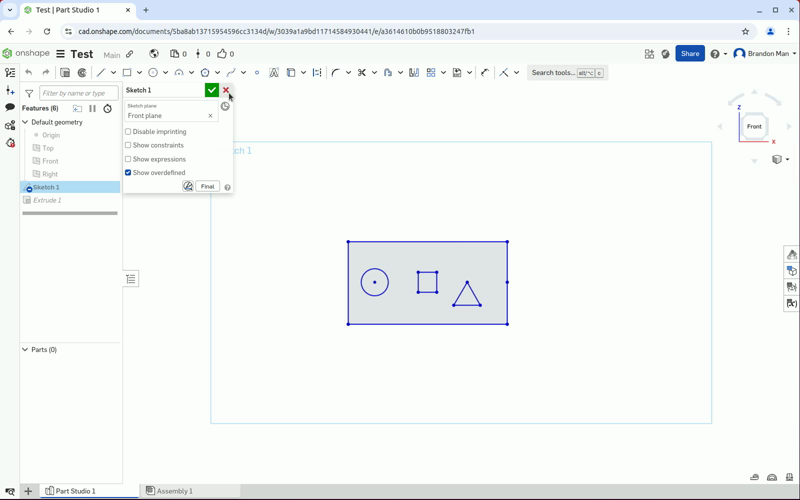
click(229, 92)
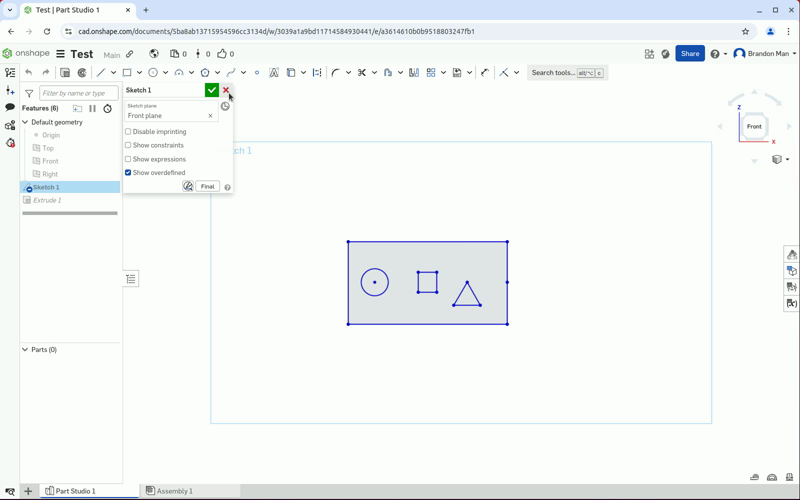
key(shift+s)
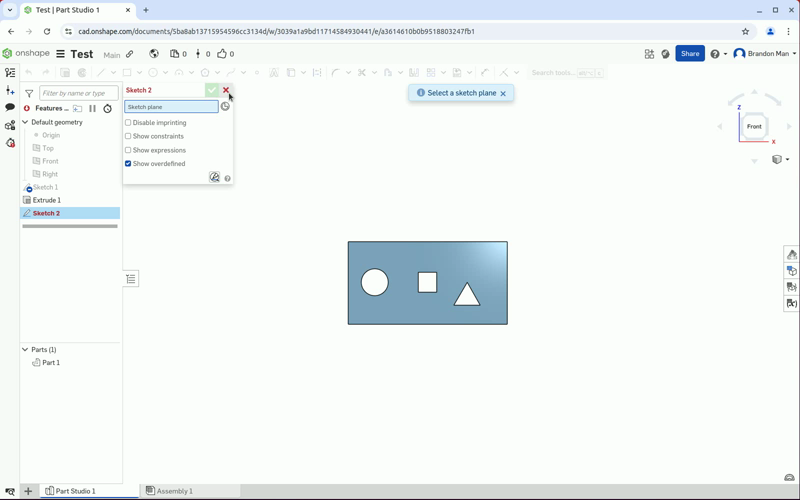
mouse_move(73, 163)
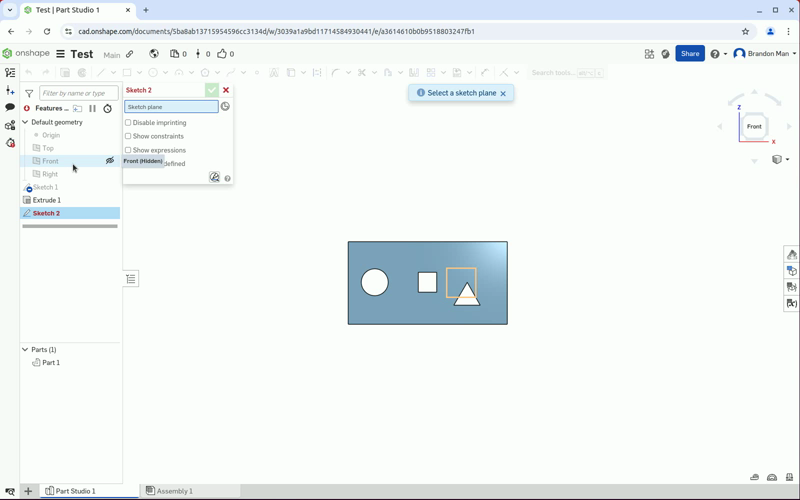
click(73, 163)
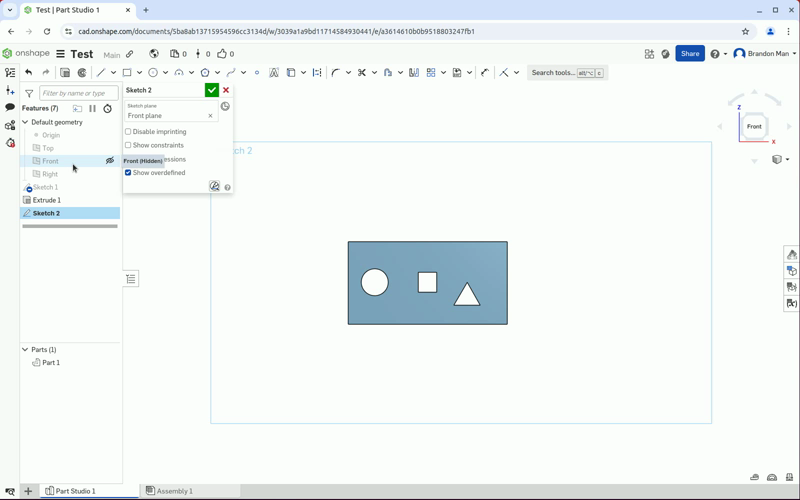
mouse_move(73, 352)
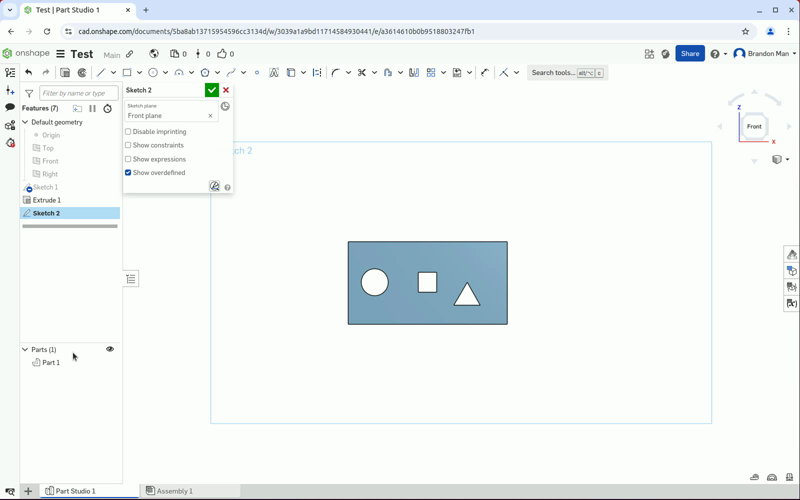
key(y)
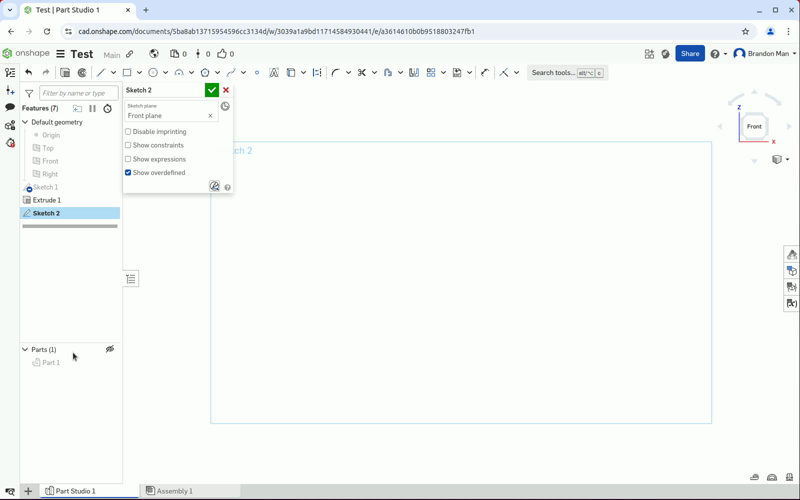
key(c)
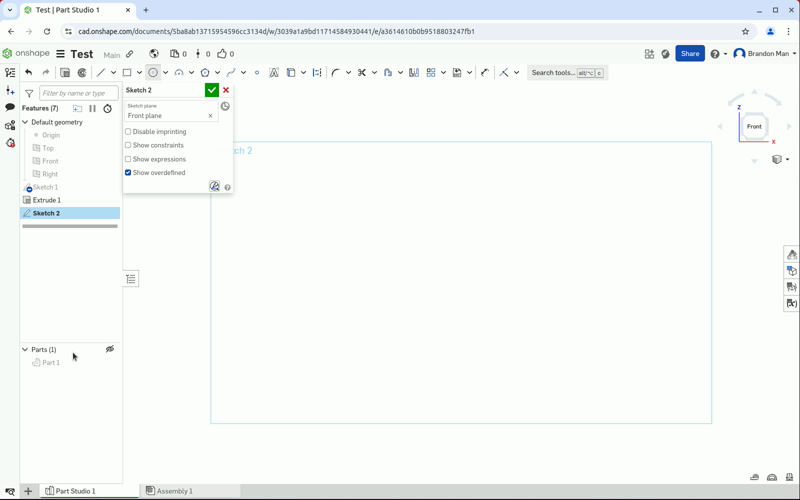
key_down(shift)
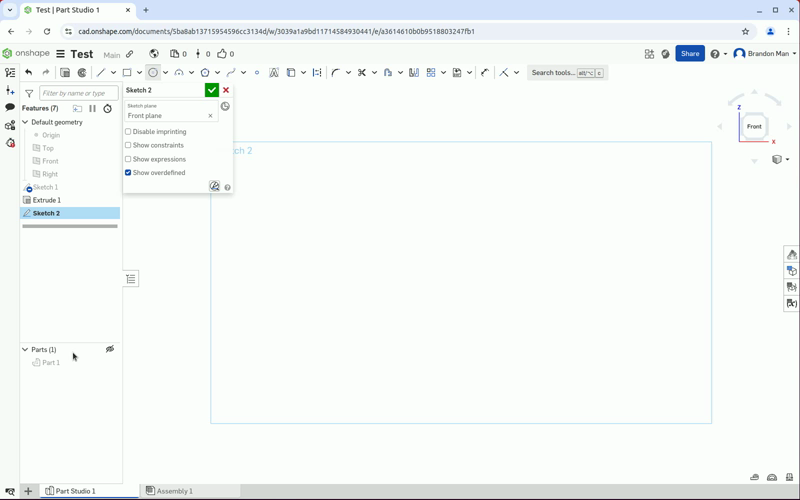
mouse_move(375, 282)
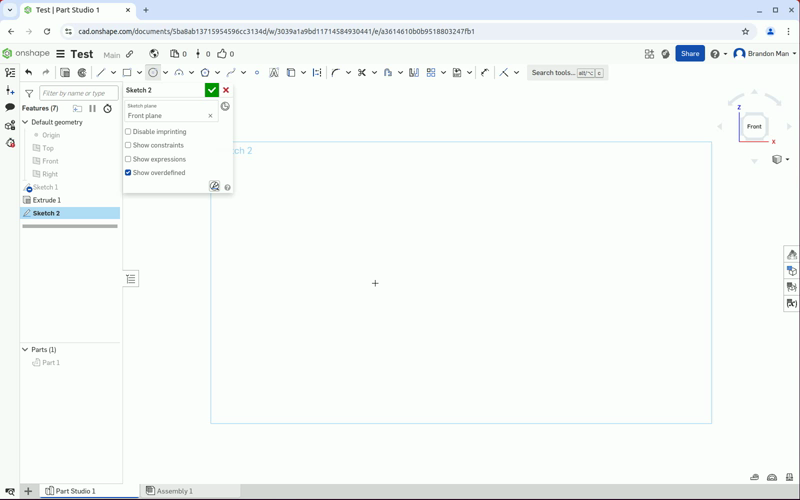
click(375, 282)
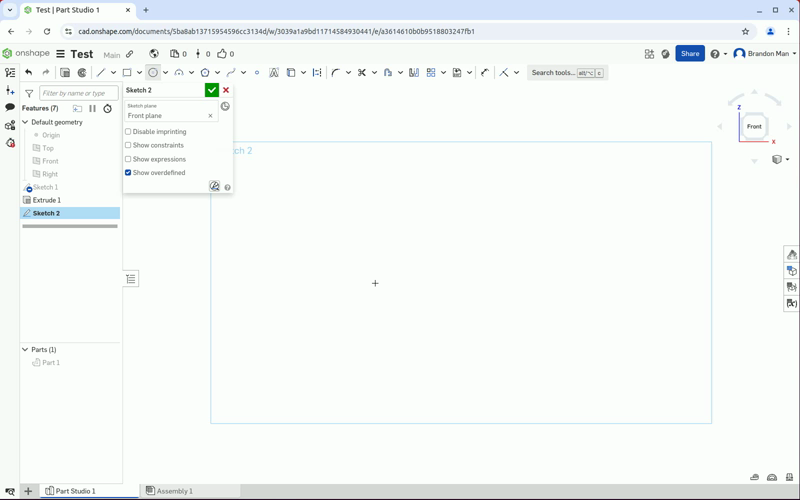
key_up(shift)
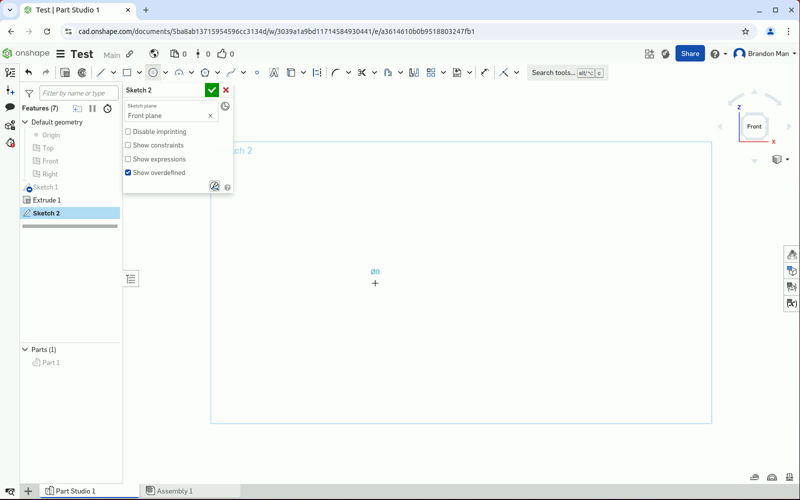
mouse_move(389, 282)
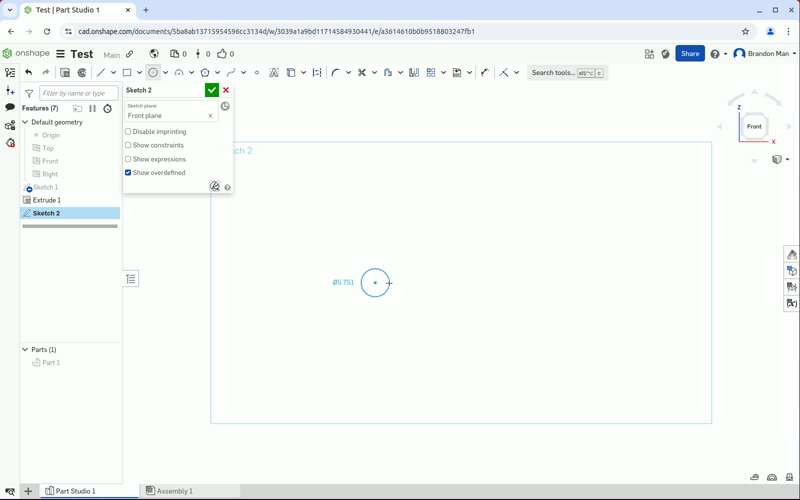
click(389, 282)
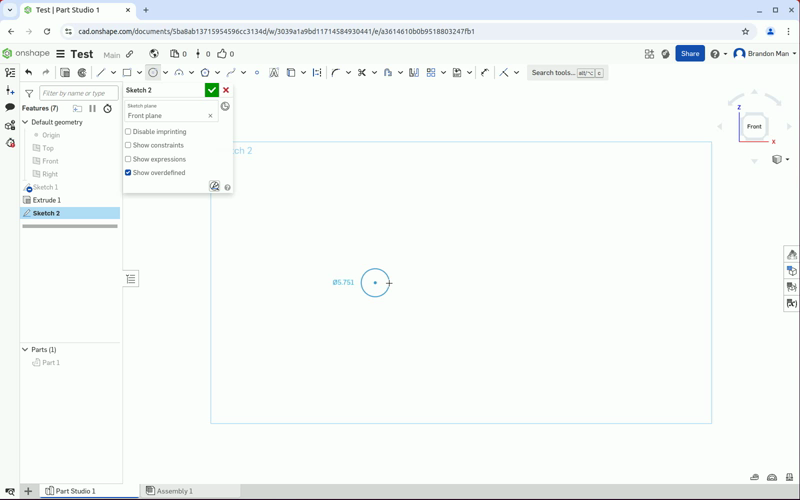
key(esc)
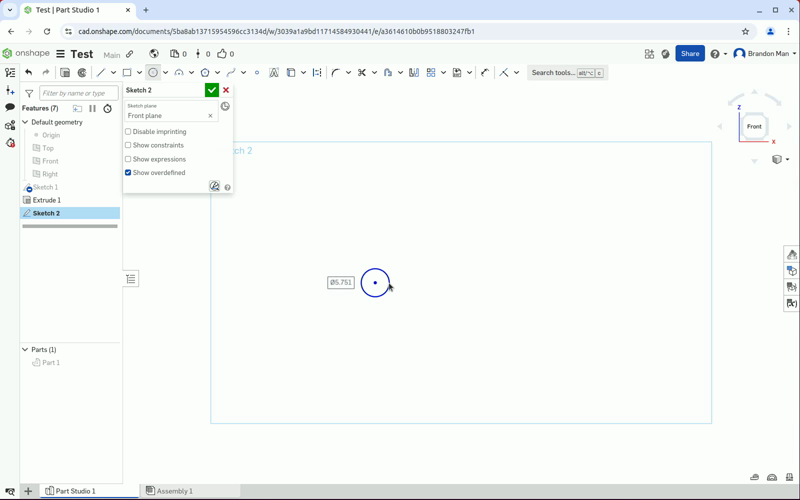
mouse_move(365, 286)
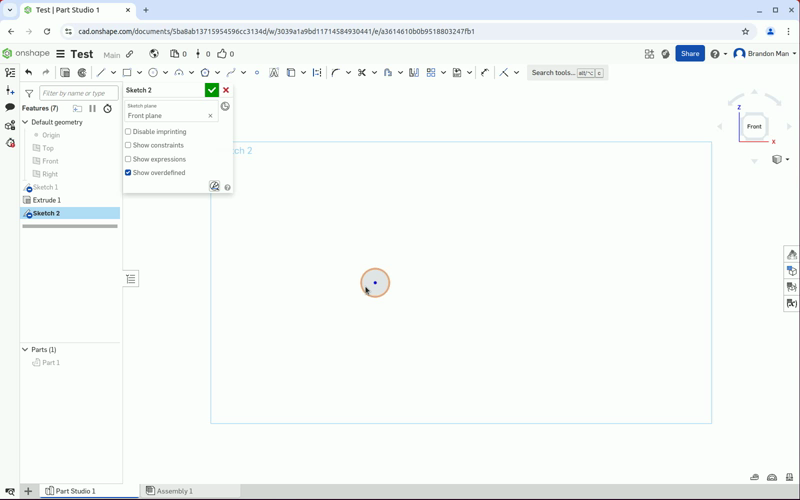
scroll(6)
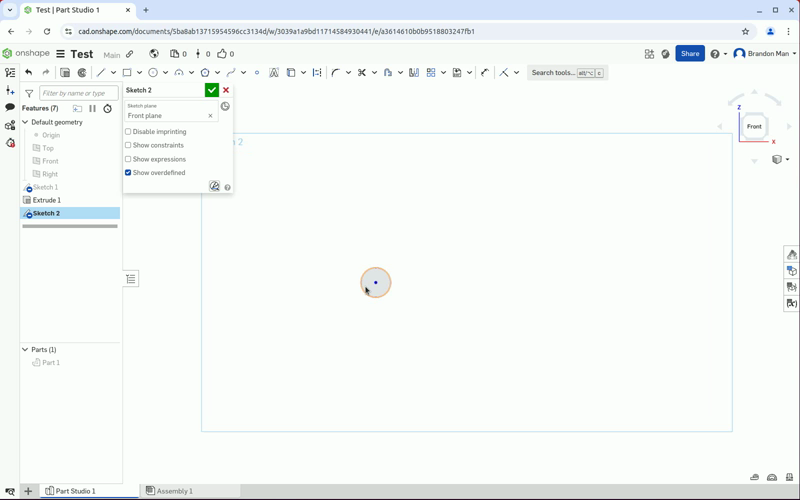
scroll(6)
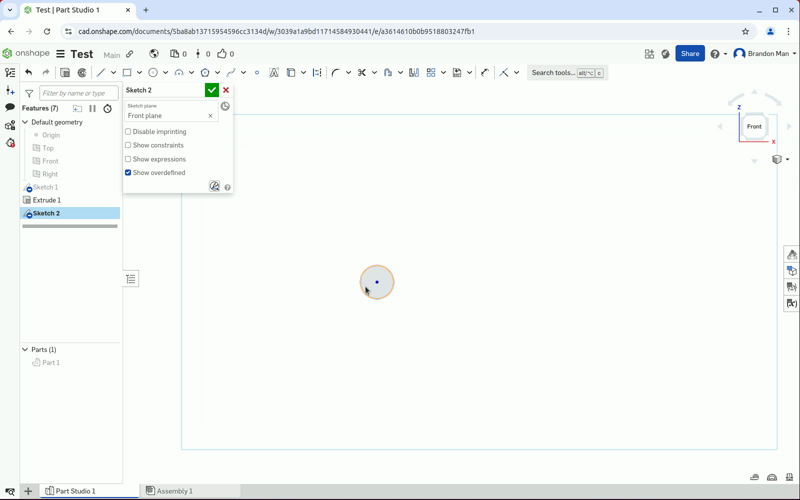
scroll(6)
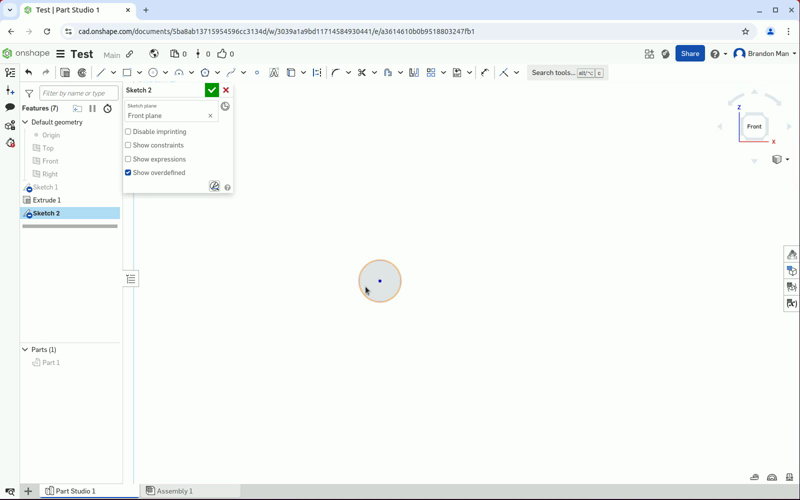
scroll(6)
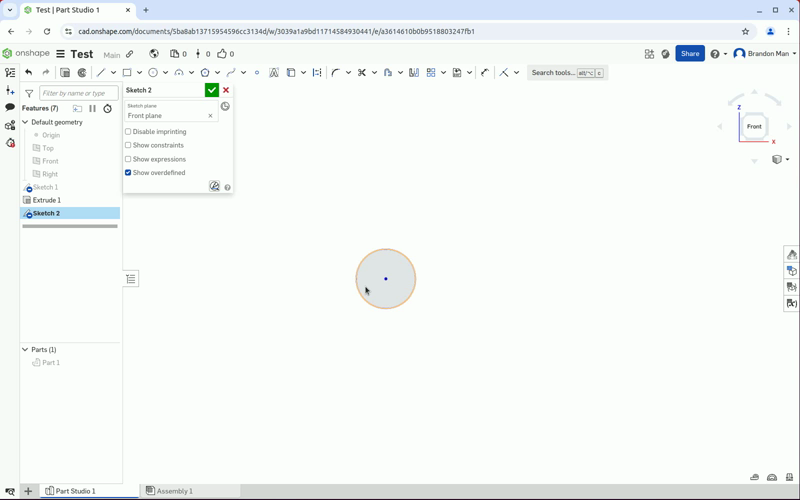
scroll(6)
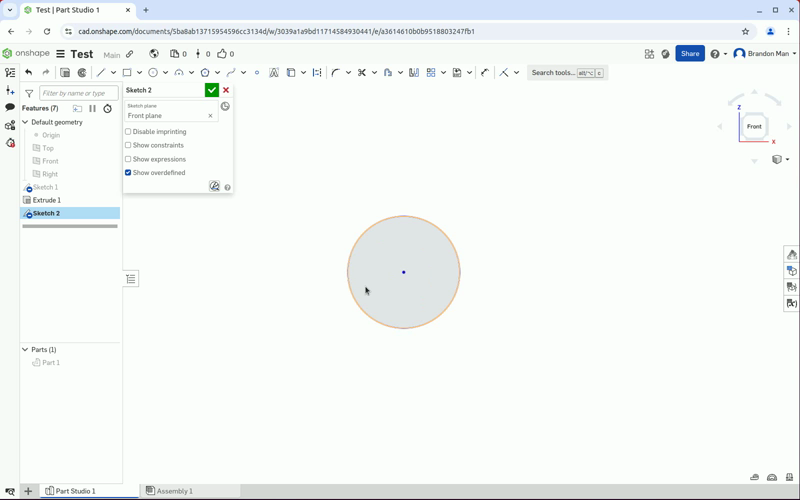
scroll(6)
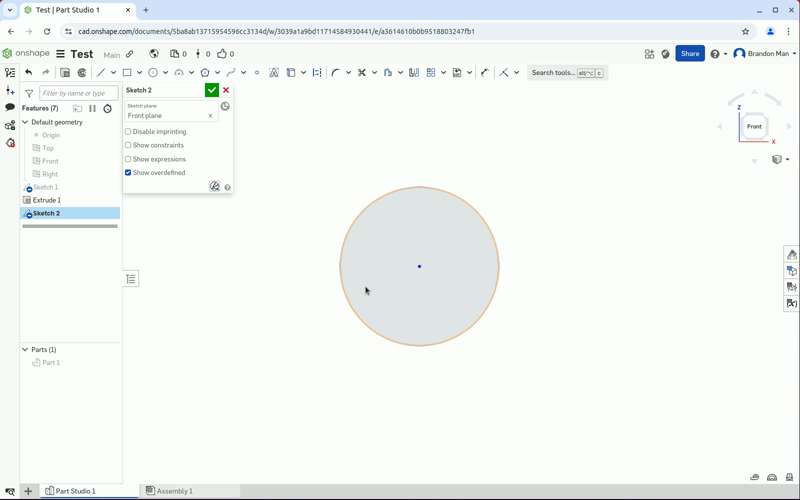
scroll(6)
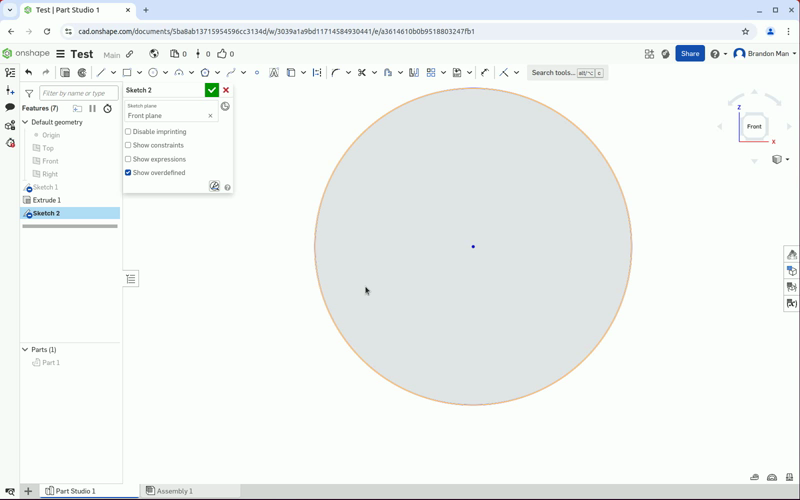
click(365, 286)
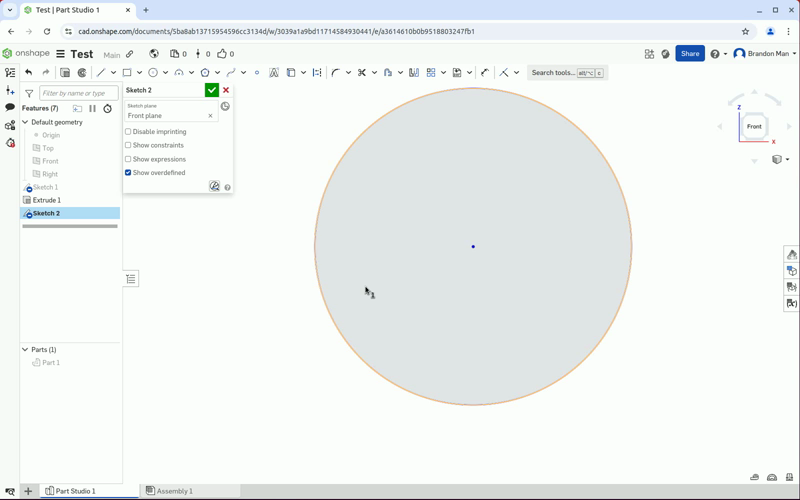
scroll(-6)
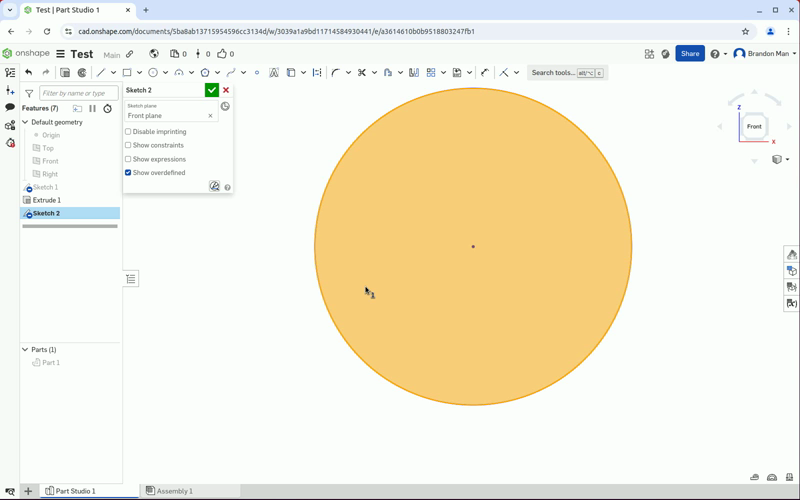
scroll(-6)
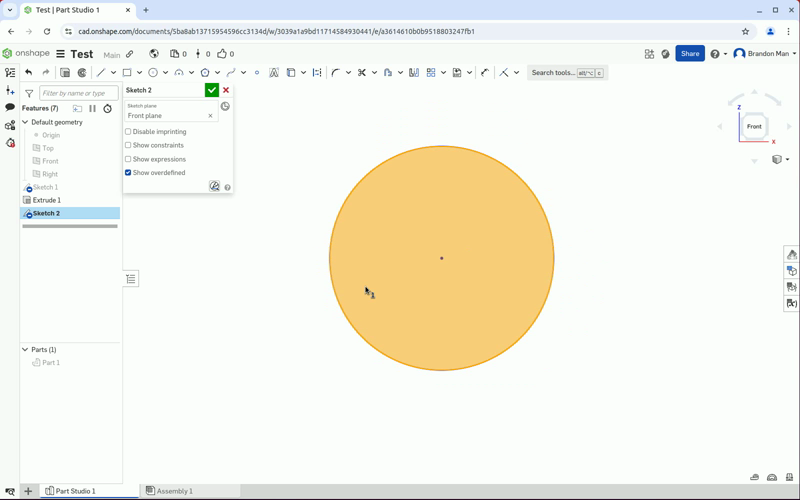
scroll(-6)
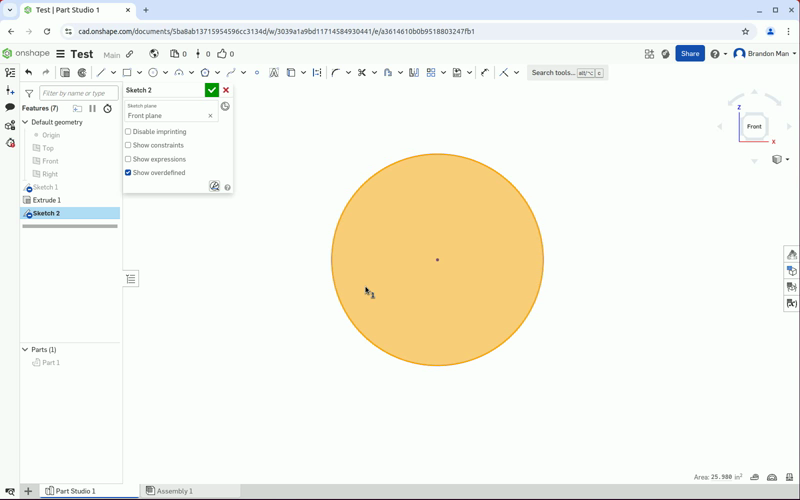
scroll(-6)
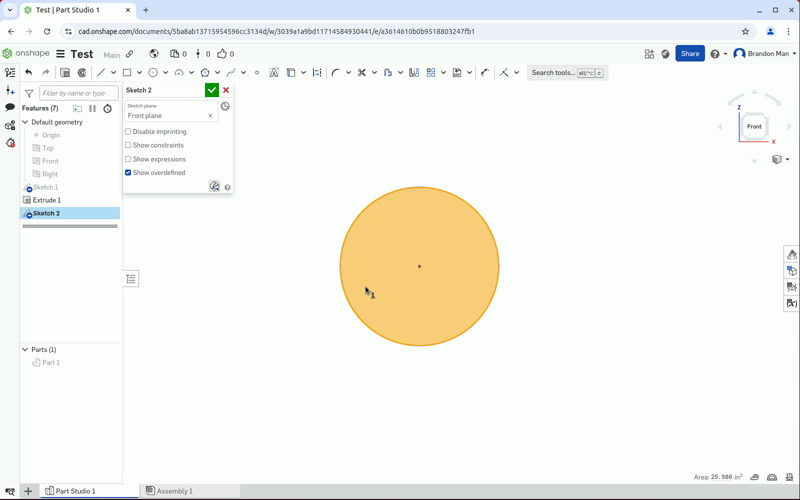
scroll(-6)
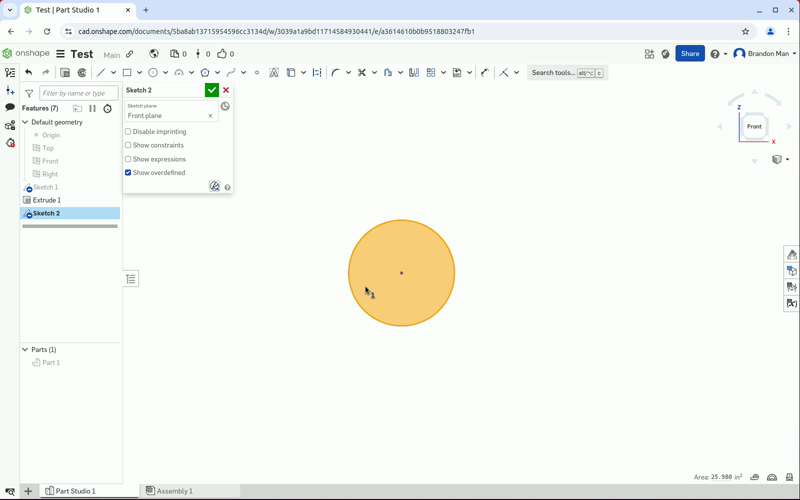
scroll(-6)
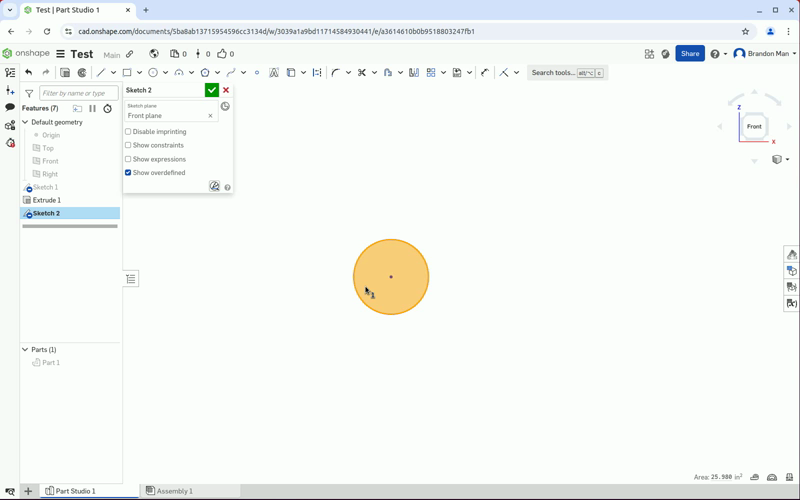
scroll(-6)
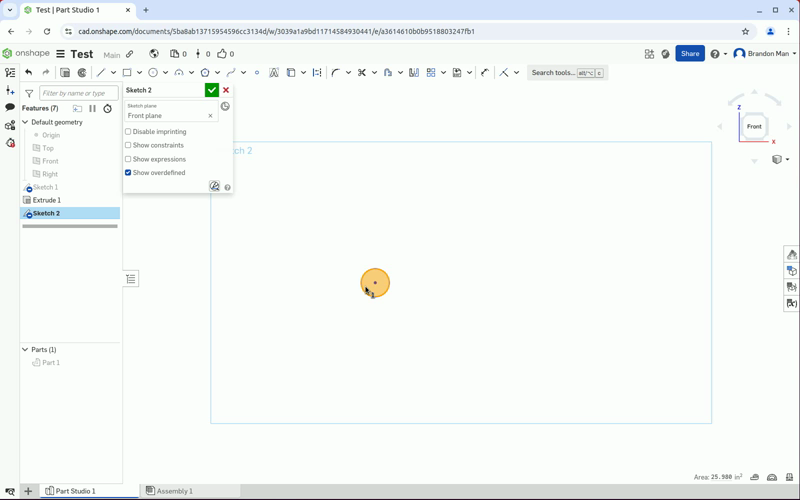
mouse_move(73, 352)
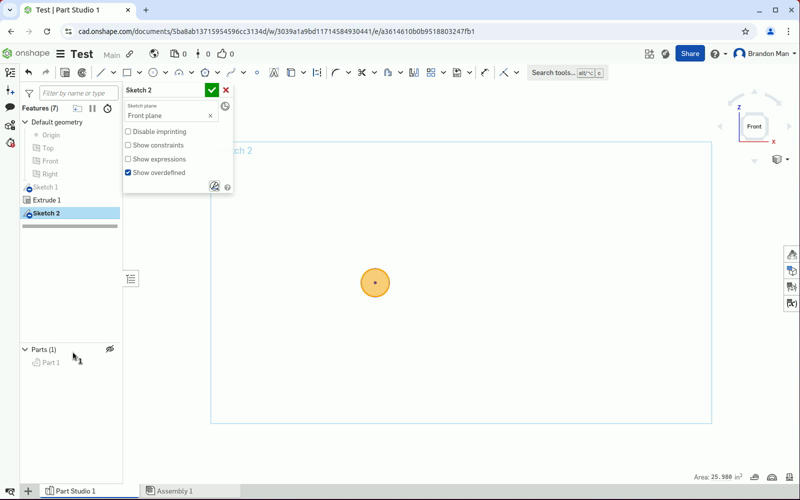
key(shift+y)
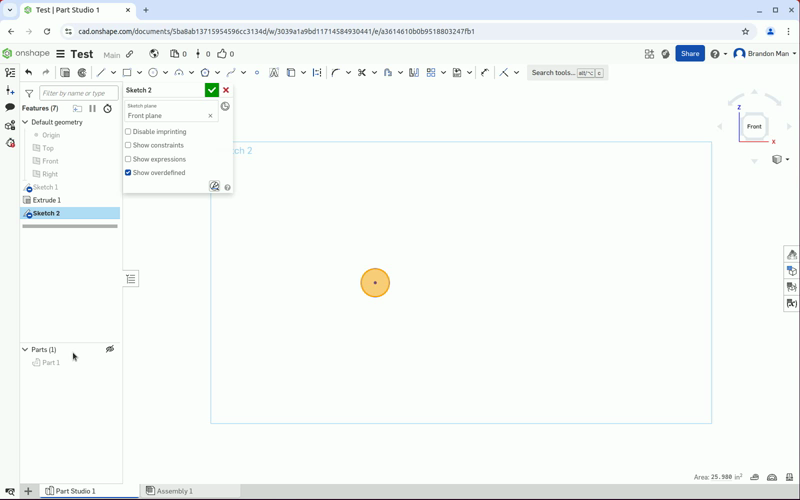
key(shift+e)
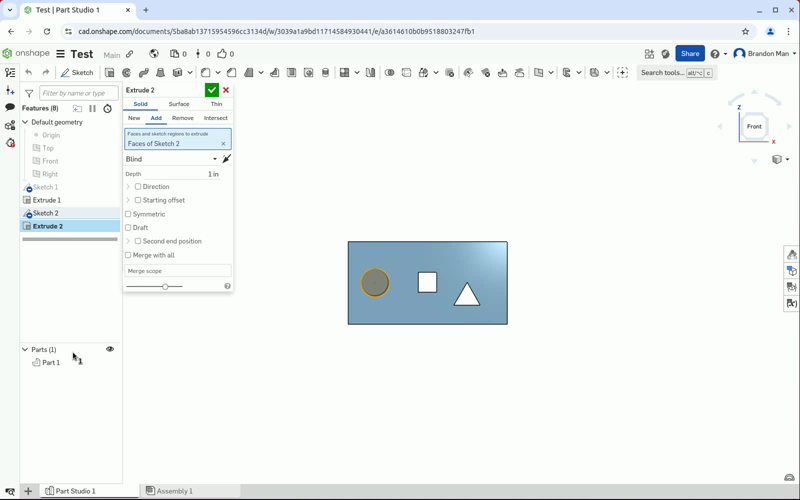
mouse_move(143, 106)
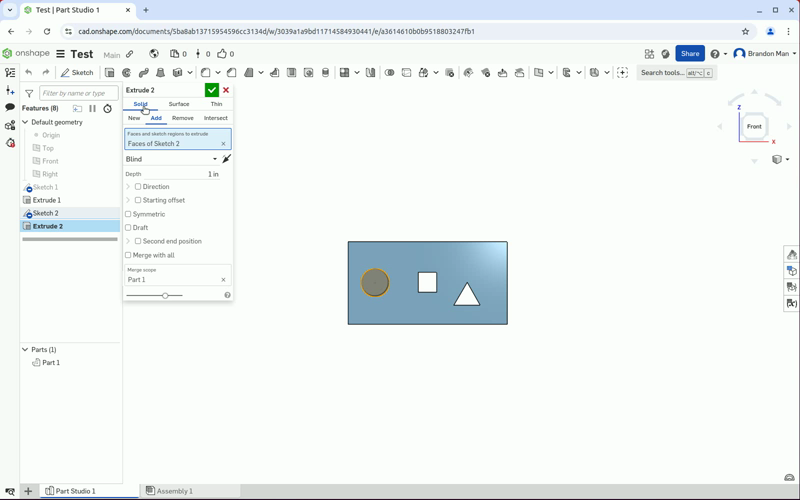
click(143, 106)
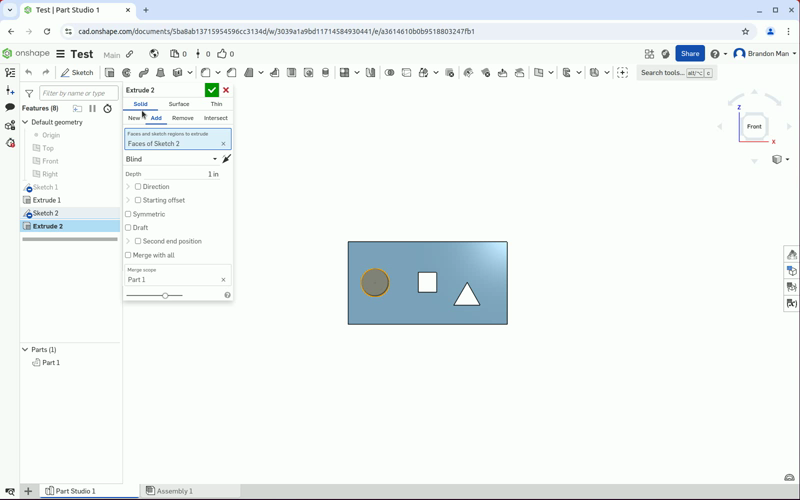
mouse_move(137, 120)
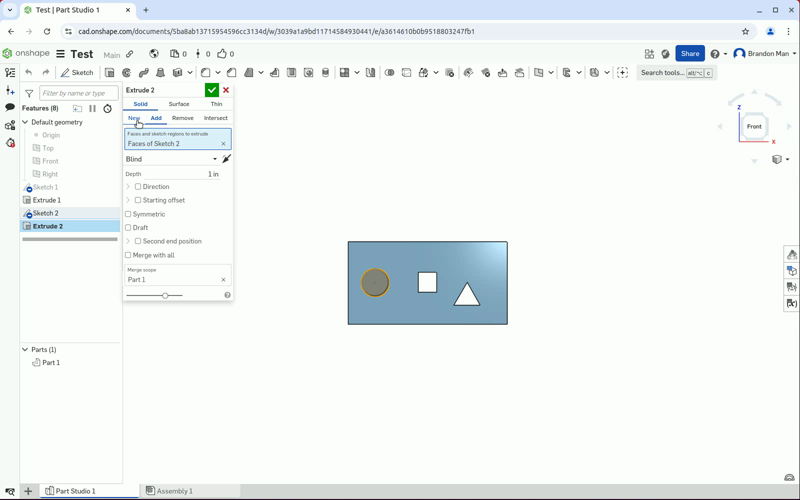
click(137, 120)
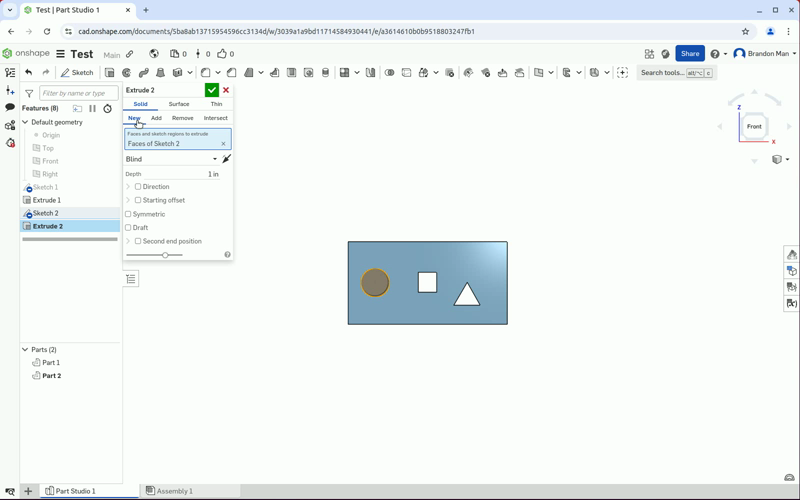
key(tab, 4)
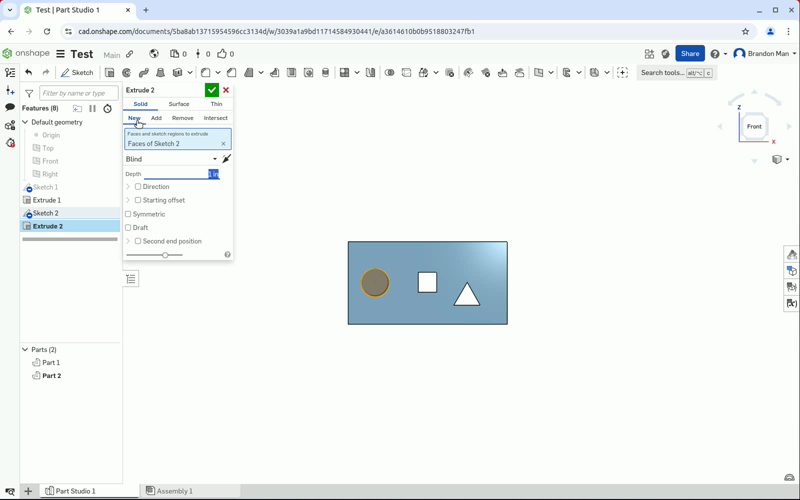
text(11.073)
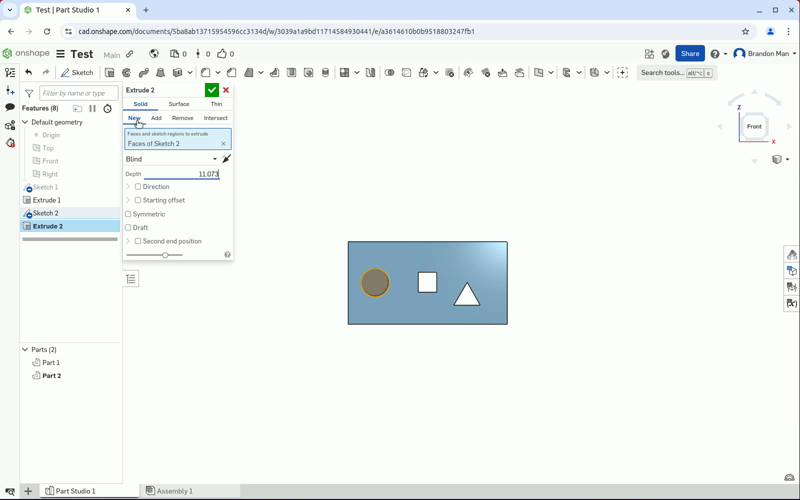
key(enter)
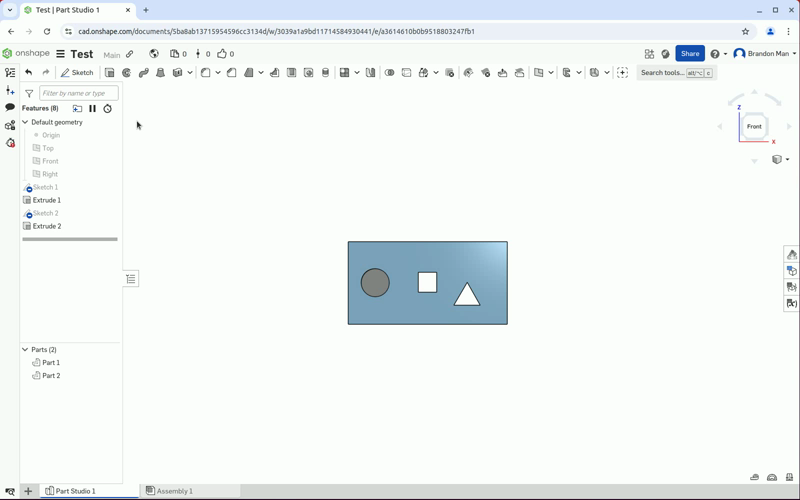
key(shift+h)
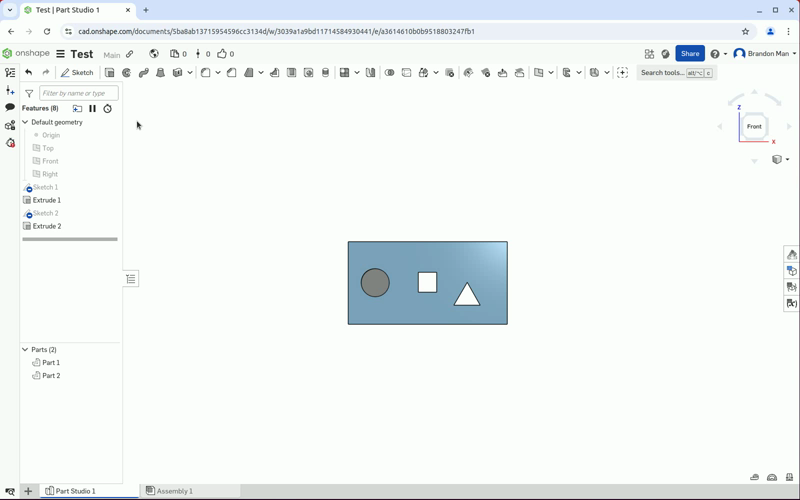
key(shift+h)
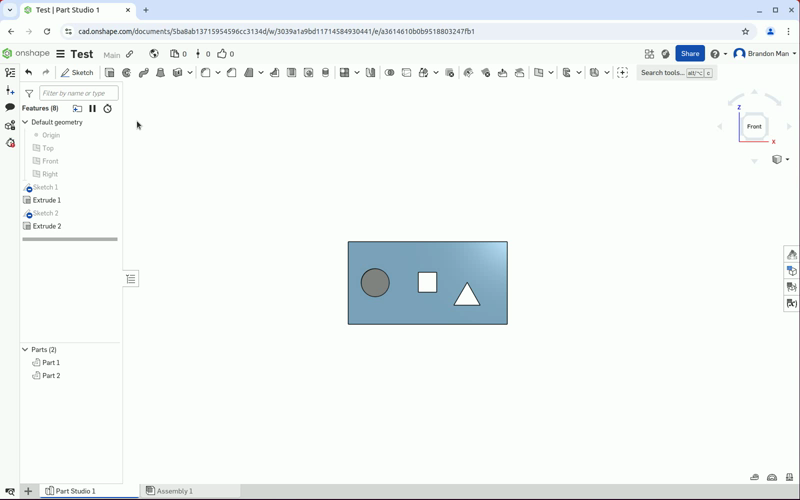
mouse_move(73, 189)
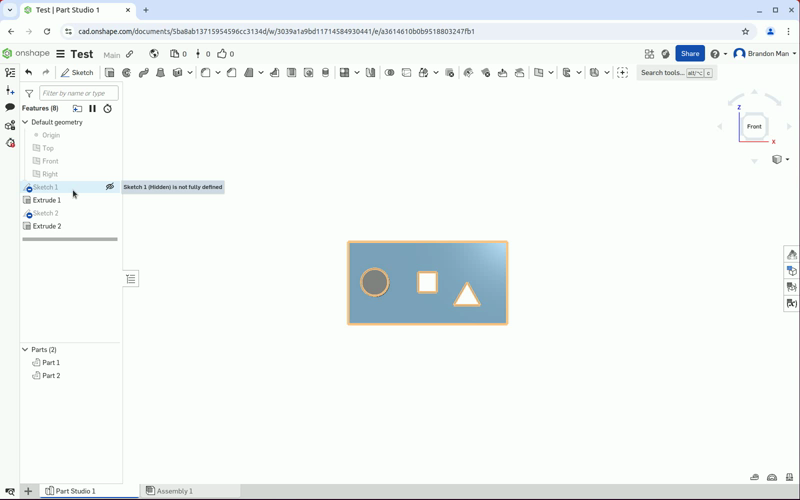
click(73, 189)
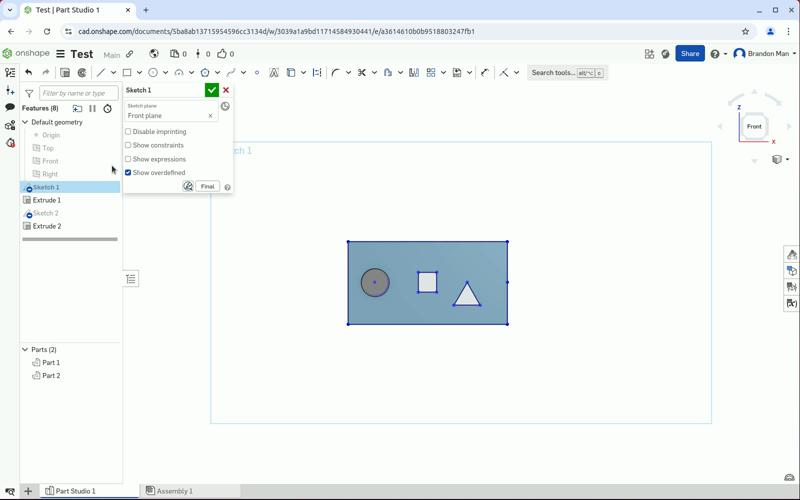
mouse_move(229, 92)
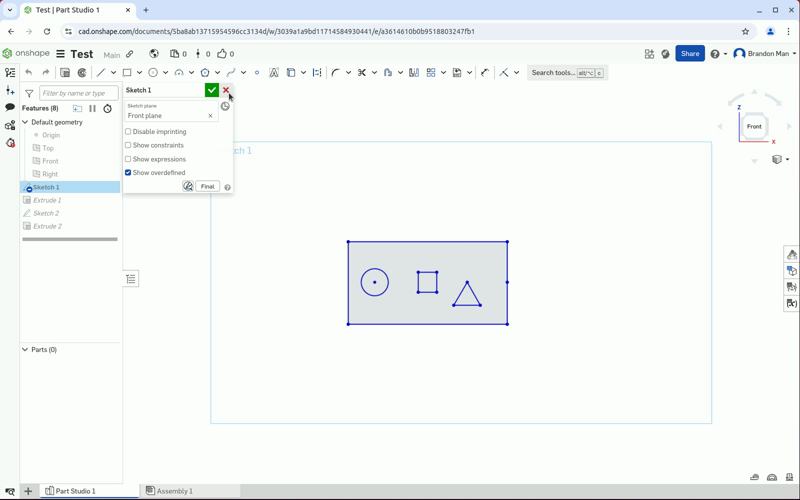
click(229, 92)
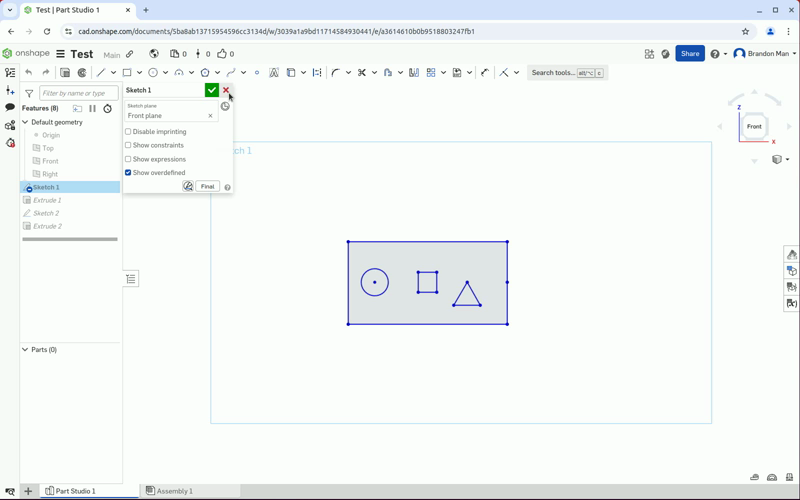
key(shift+s)
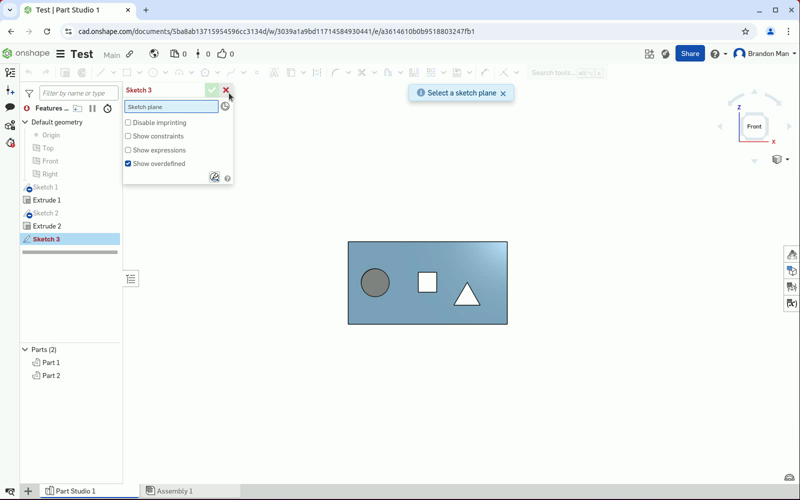
mouse_move(73, 163)
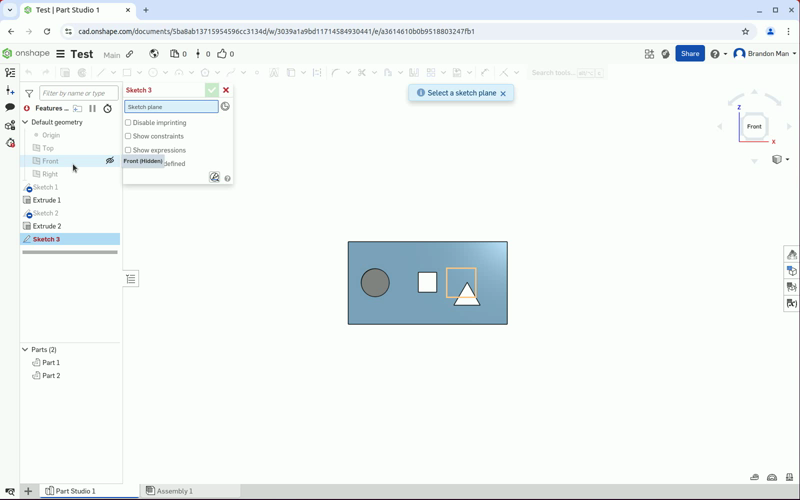
click(73, 163)
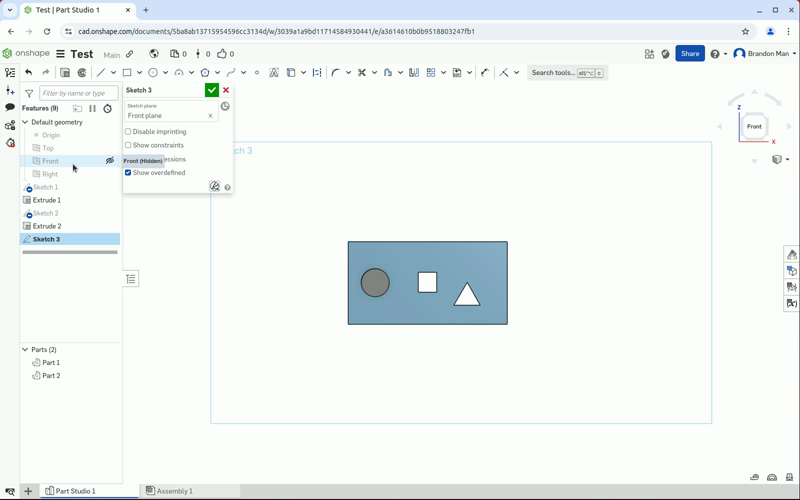
mouse_move(73, 352)
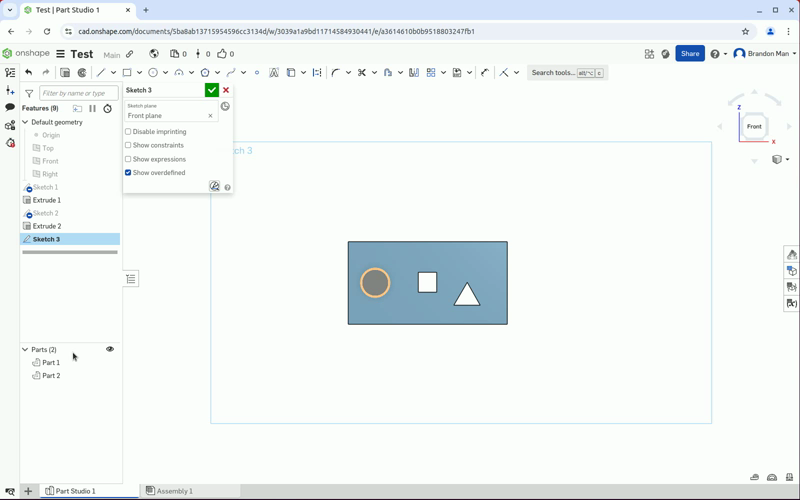
key(y)
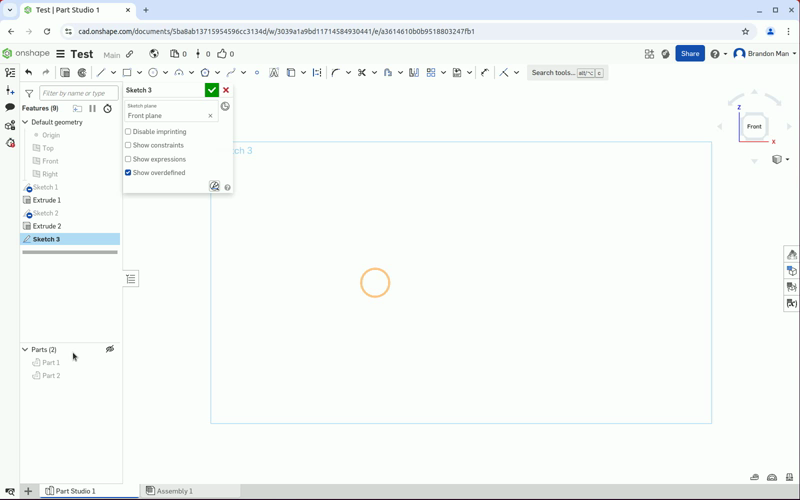
key(l)
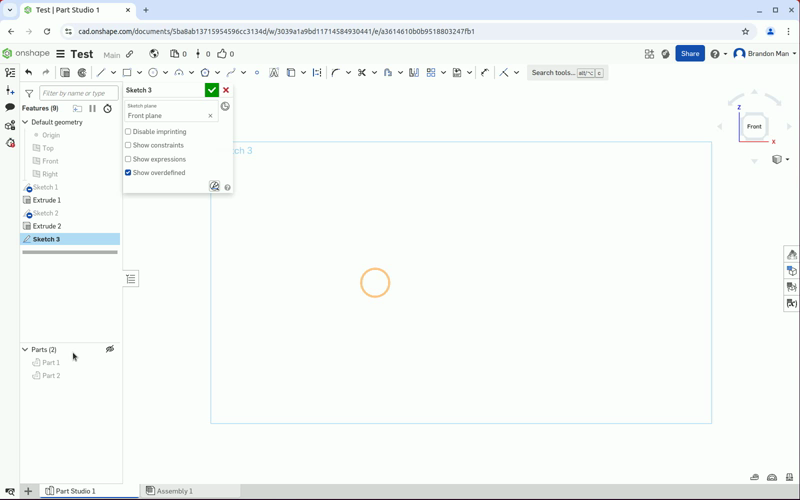
key_down(shift)
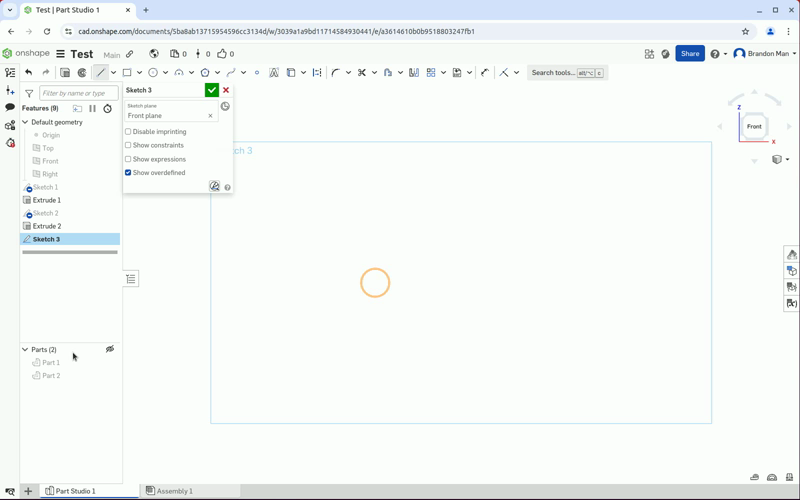
mouse_move(417, 292)
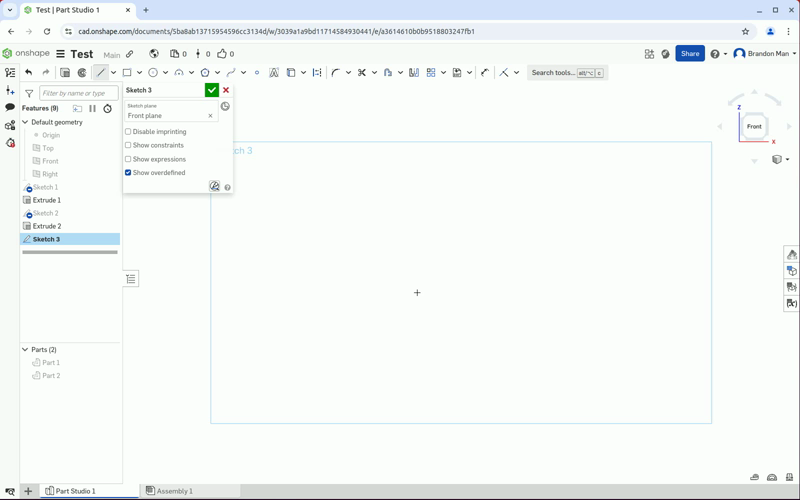
click(417, 292)
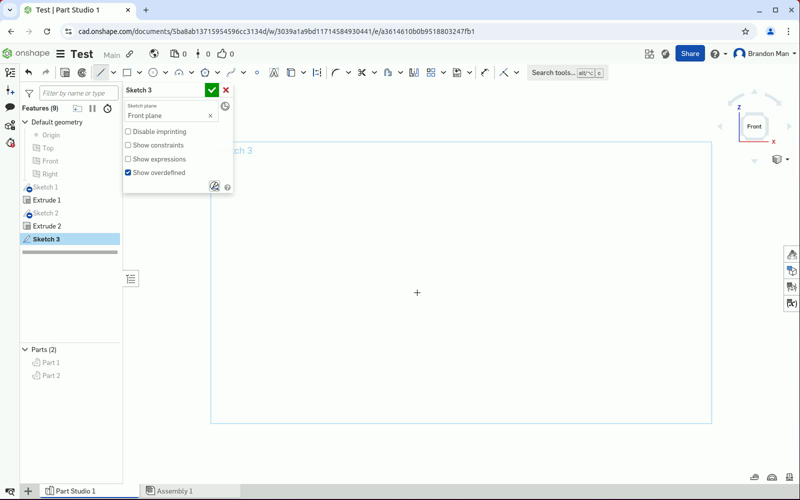
key_up(shift)
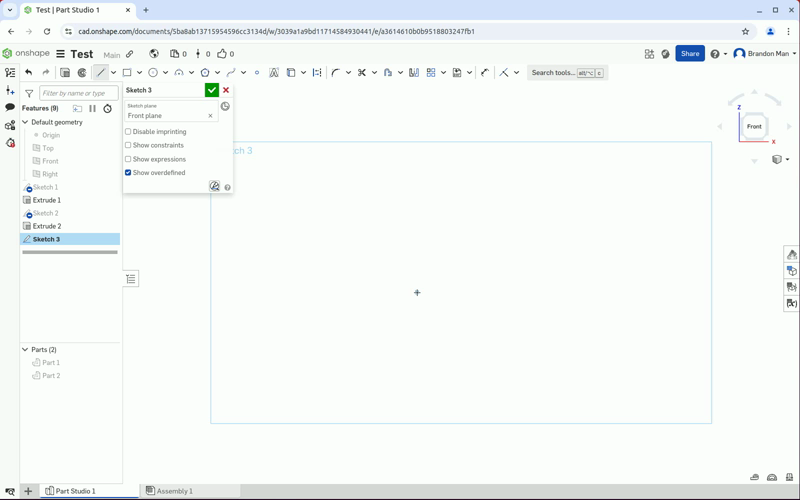
key_down(shift)
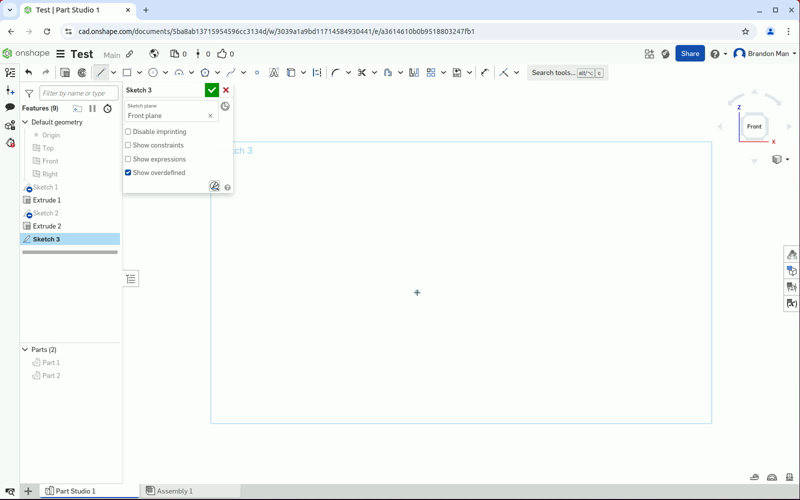
mouse_move(447, 292)
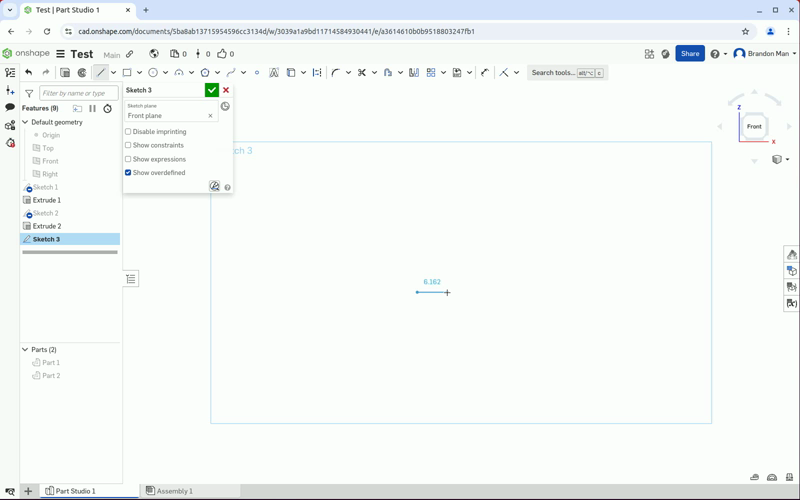
mouse_move(438, 292)
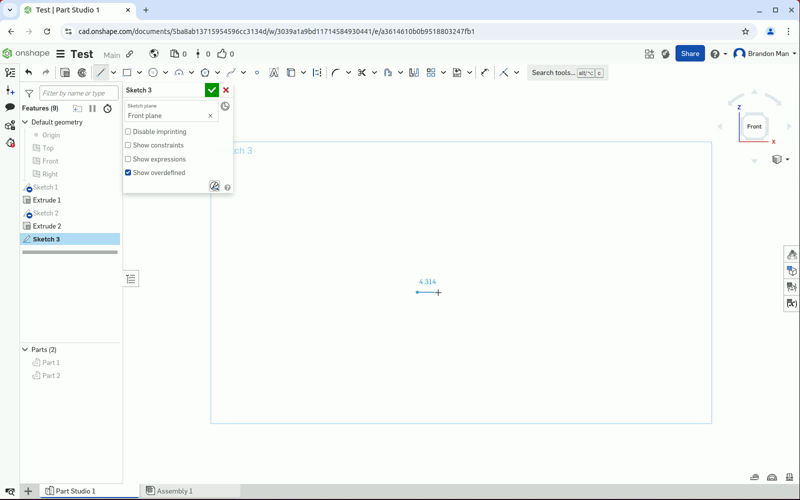
click(438, 292)
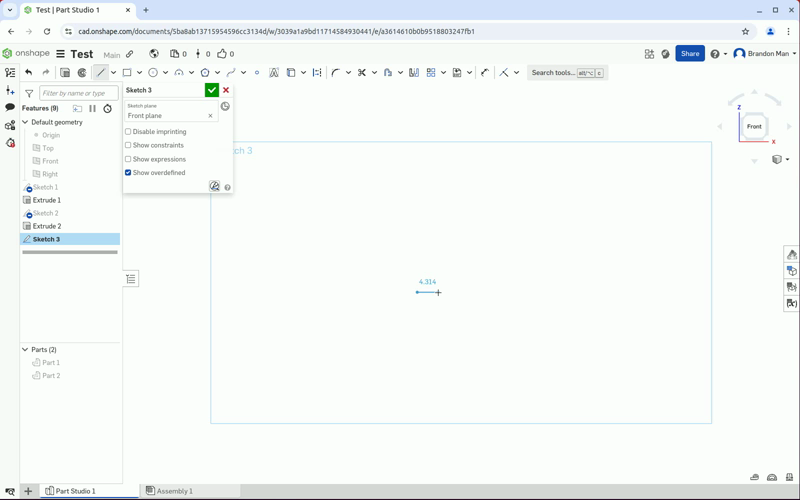
key_up(shift)
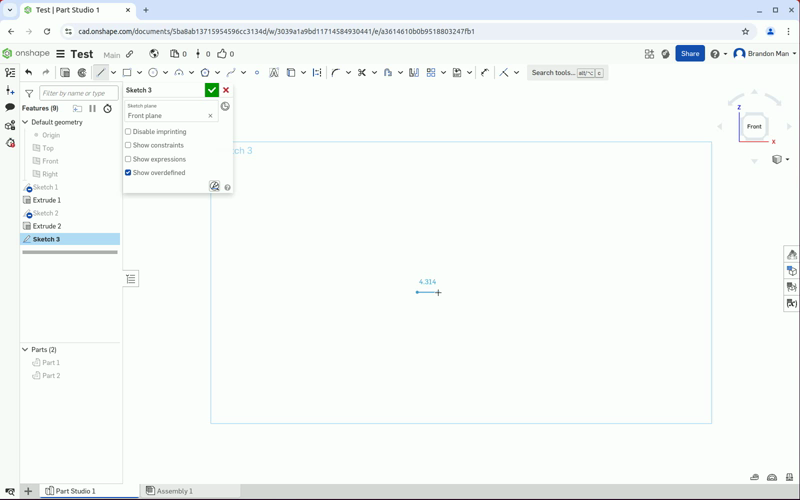
key_down(shift)
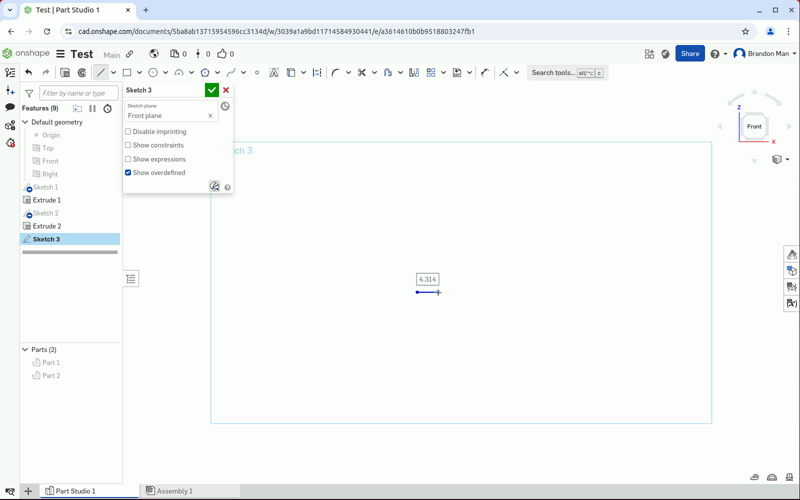
mouse_move(468, 292)
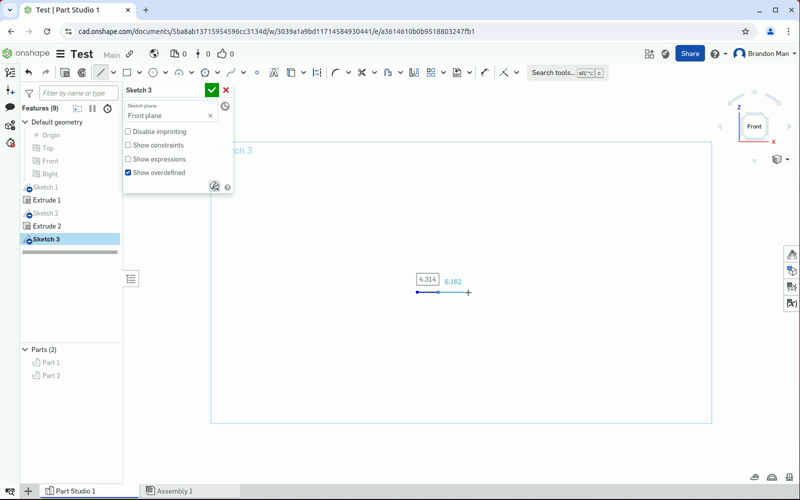
mouse_move(438, 271)
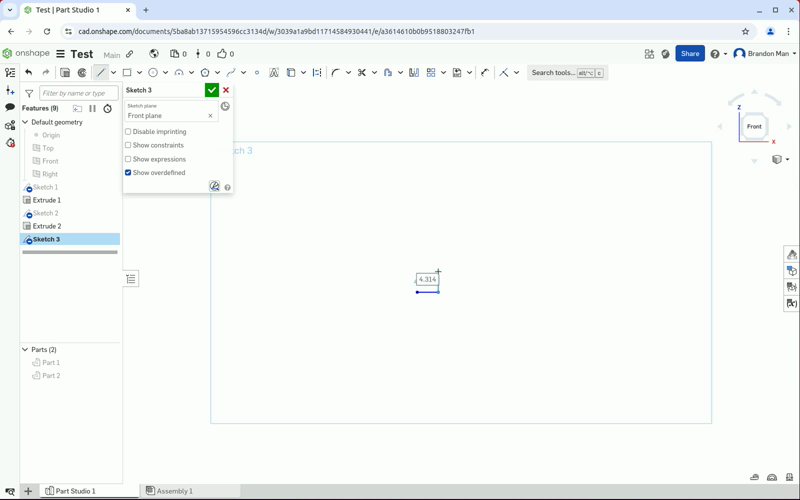
click(438, 271)
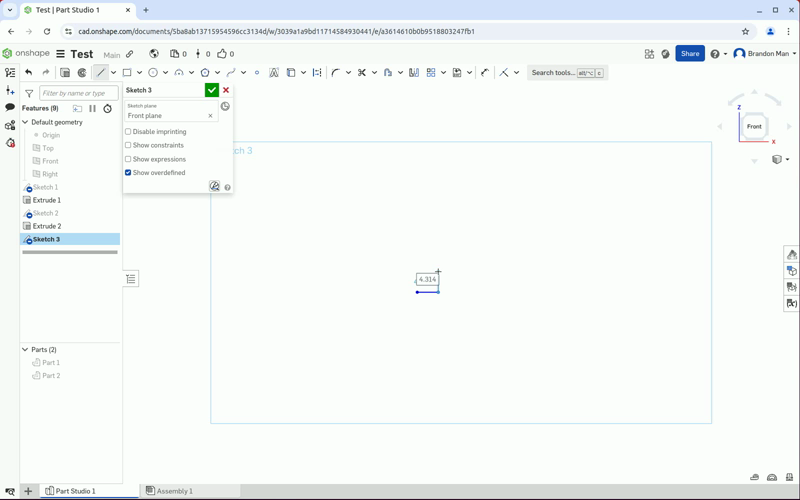
key_up(shift)
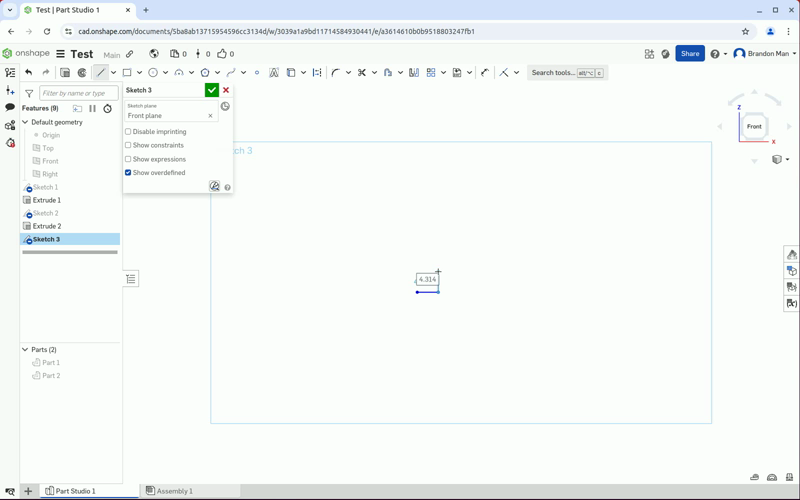
key_down(shift)
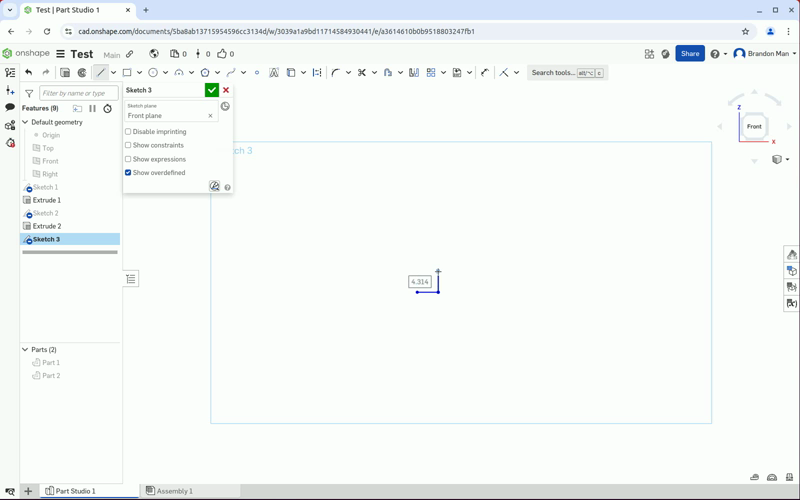
mouse_move(468, 271)
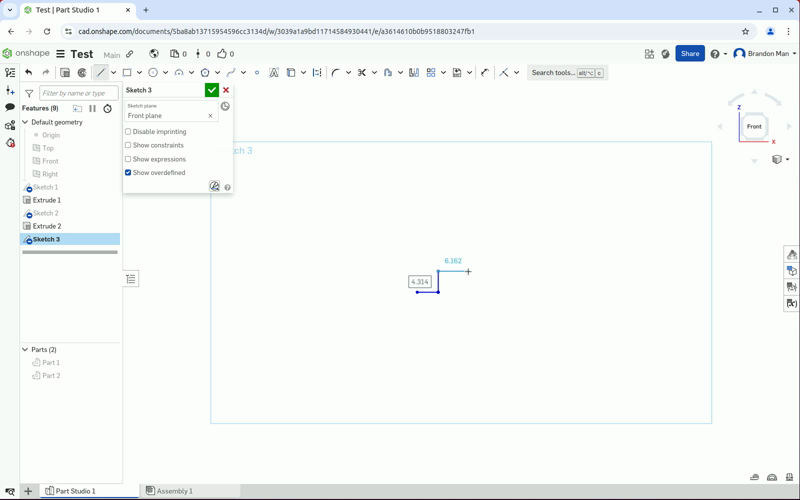
mouse_move(417, 271)
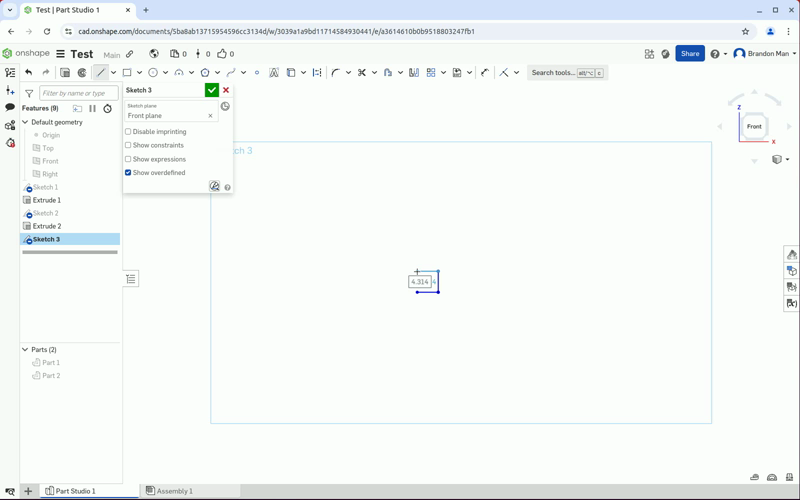
click(417, 271)
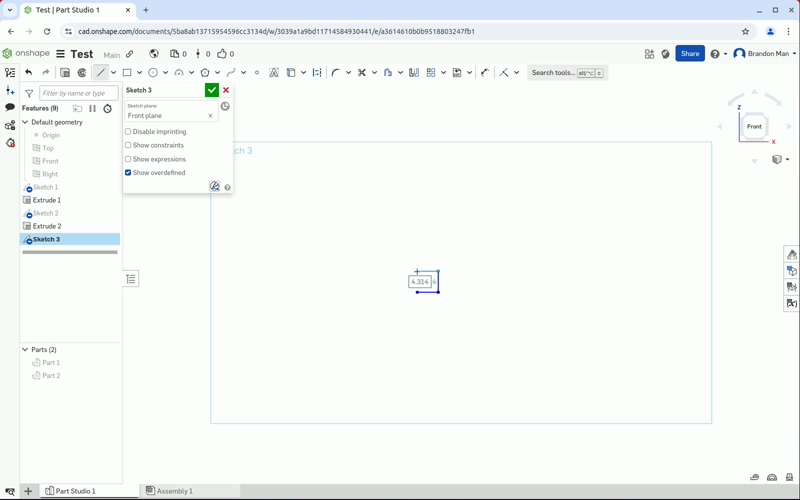
key_up(shift)
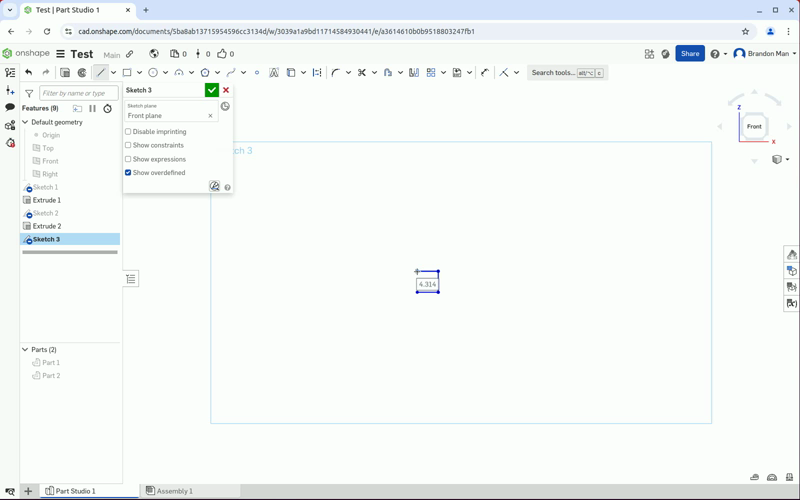
mouse_move(447, 271)
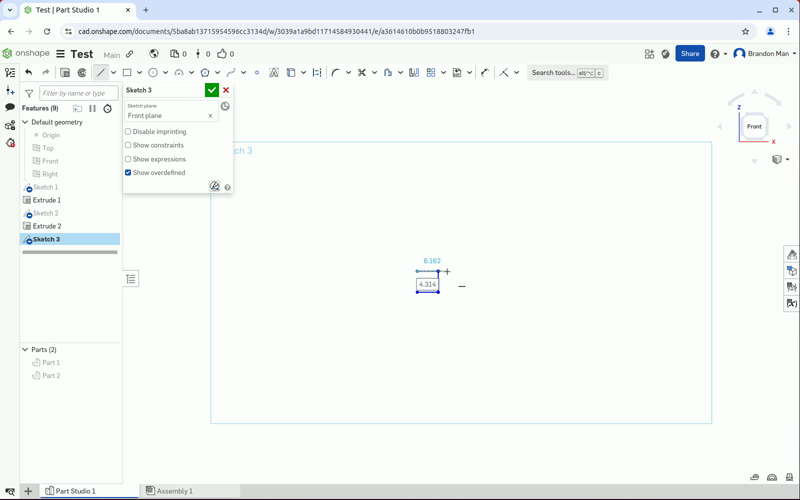
key_down(shift)
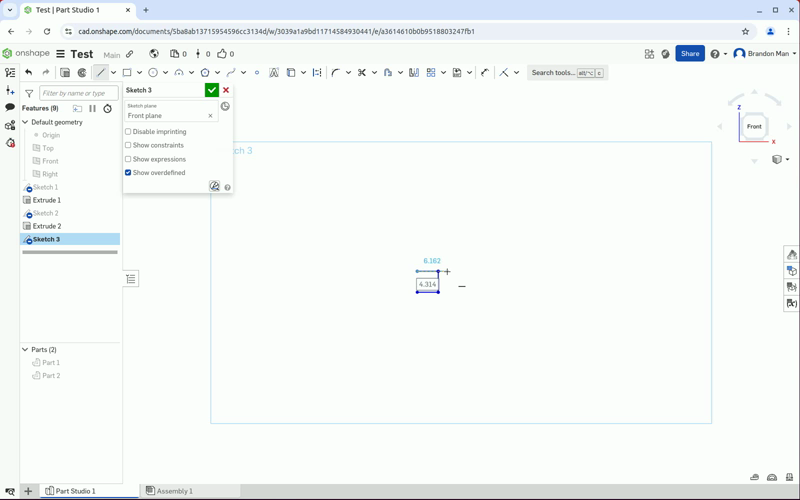
mouse_move(417, 292)
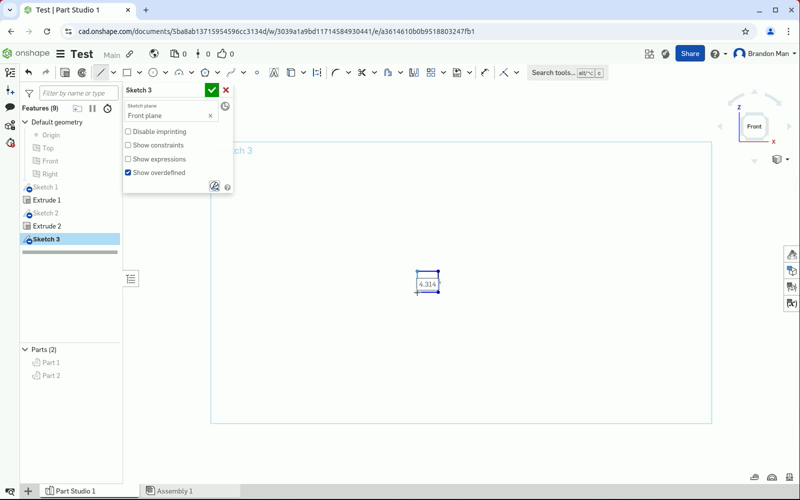
key_up(shift)
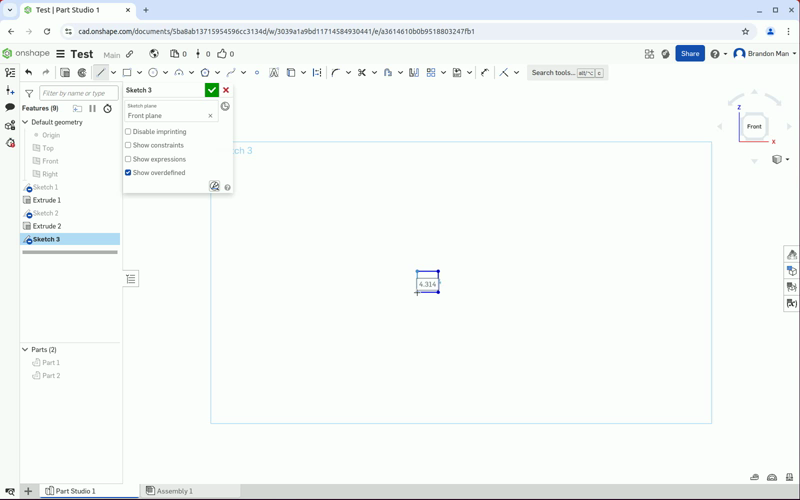
click(417, 292)
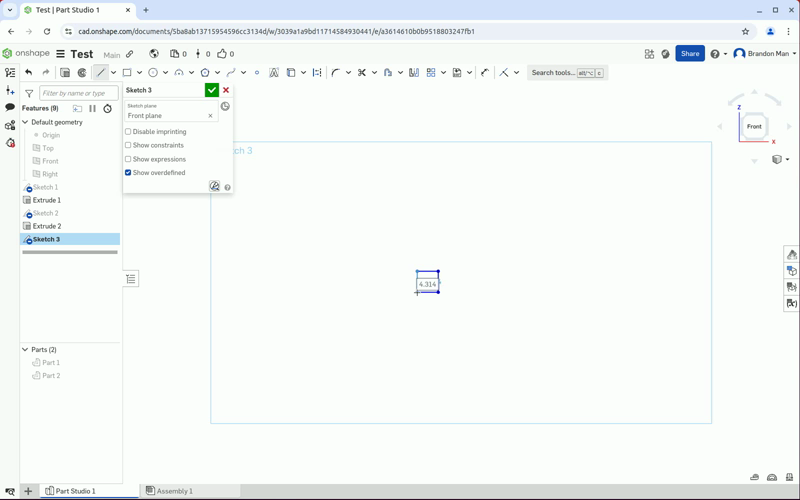
key(esc)
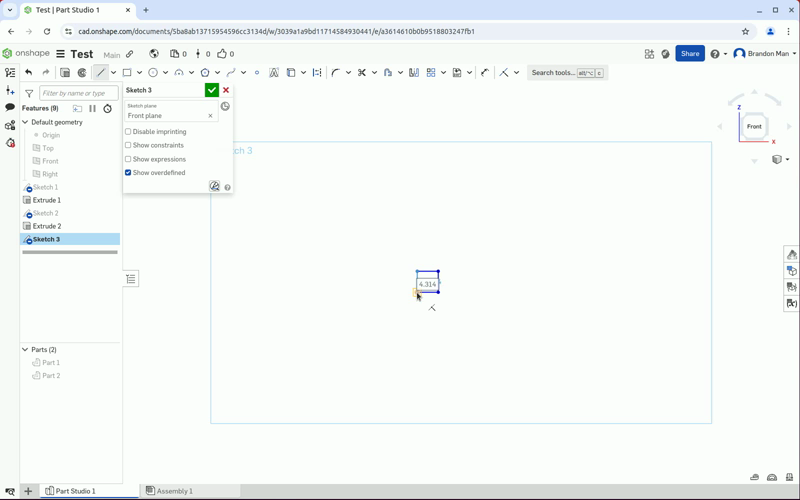
mouse_move(433, 274)
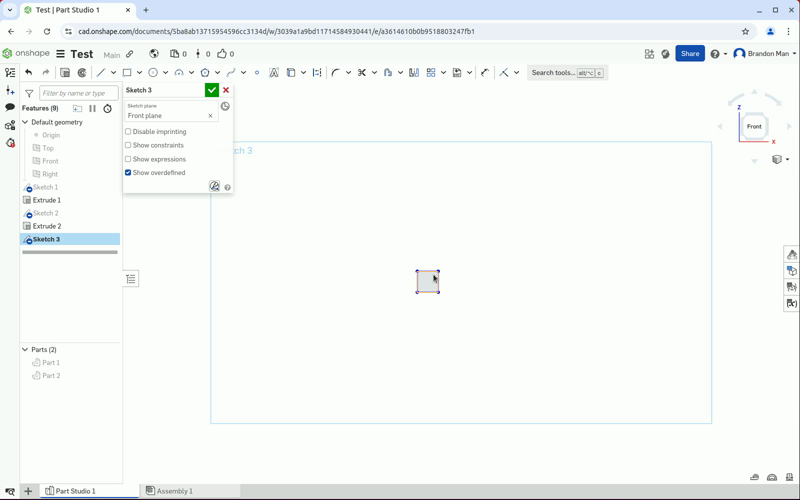
scroll(6)
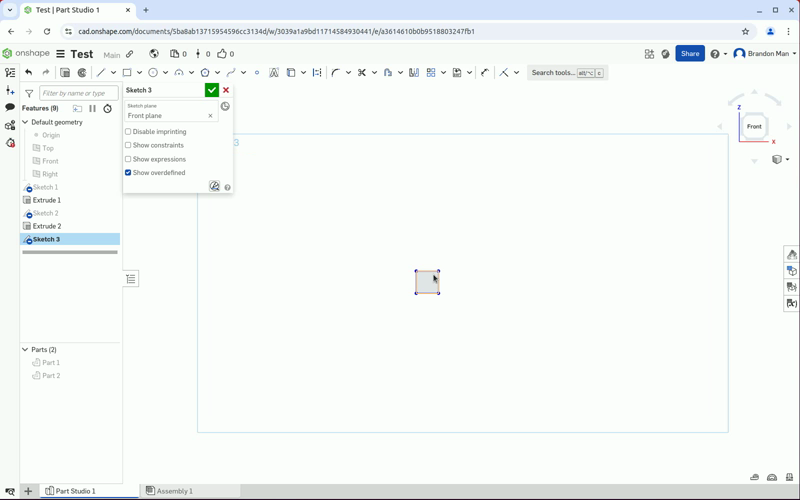
scroll(6)
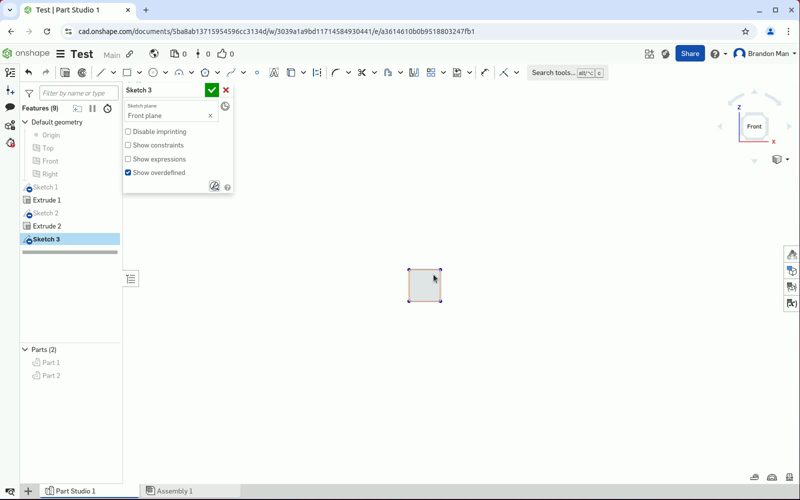
scroll(6)
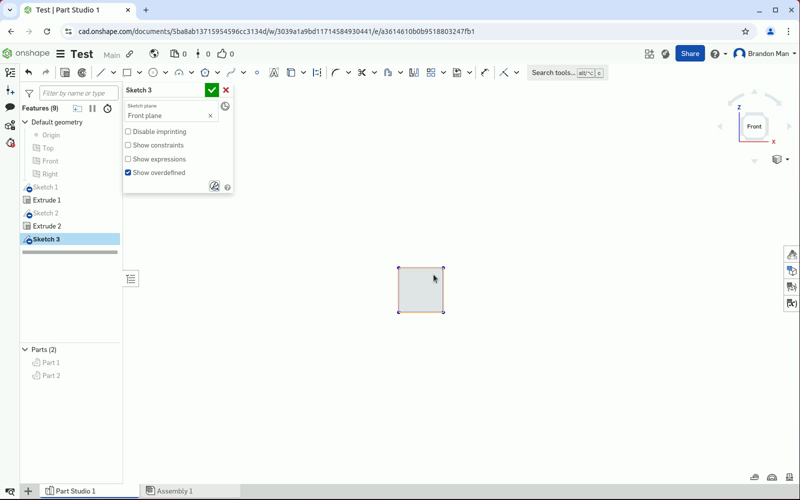
scroll(6)
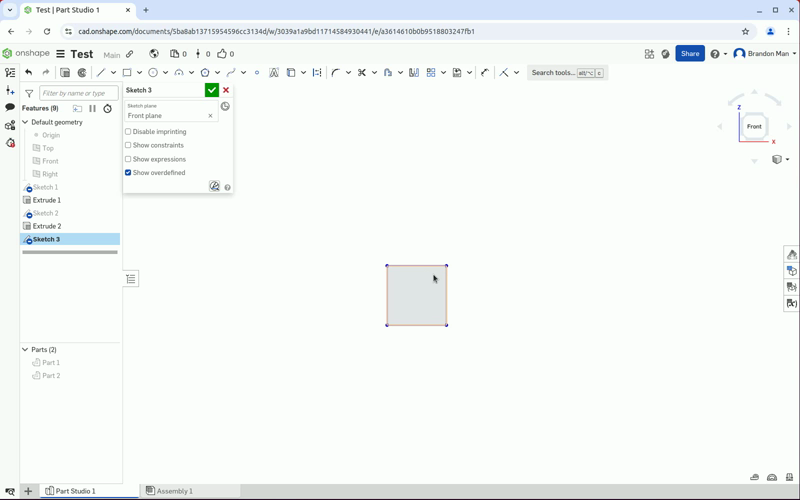
scroll(6)
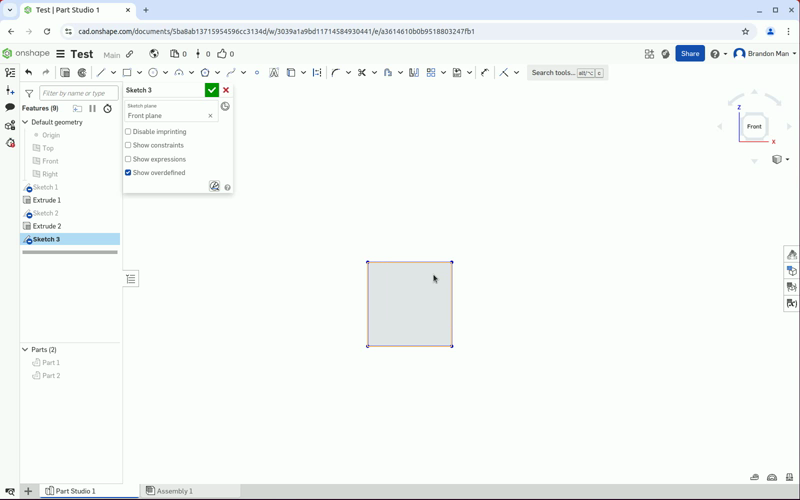
scroll(6)
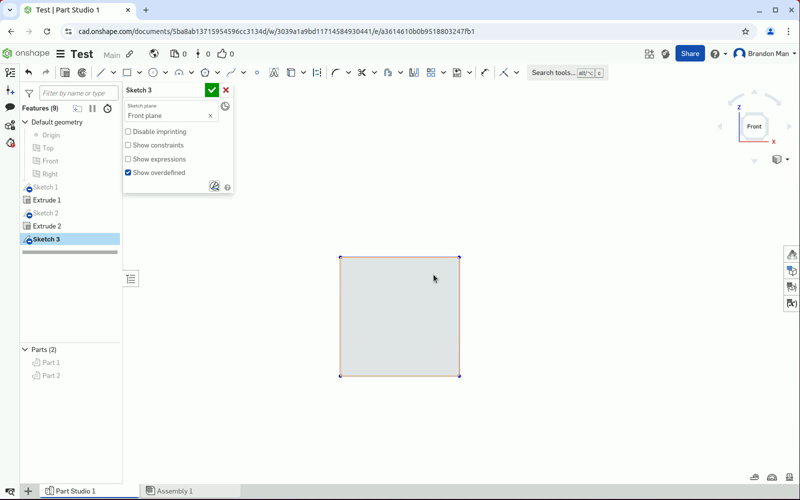
scroll(6)
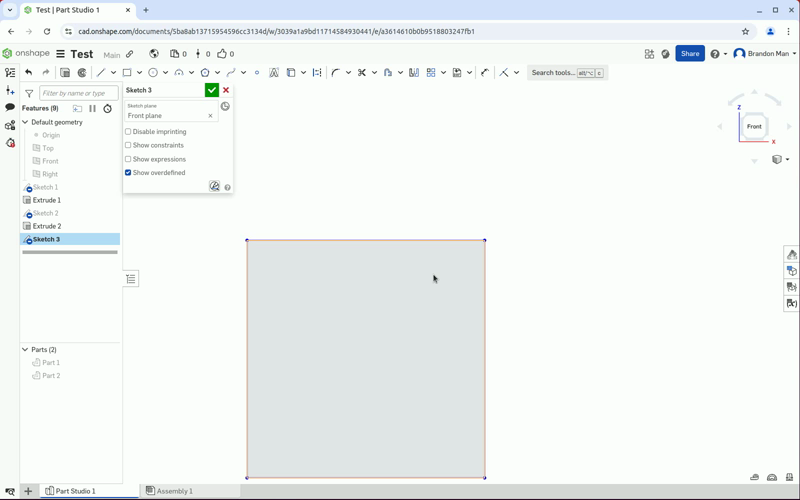
click(433, 274)
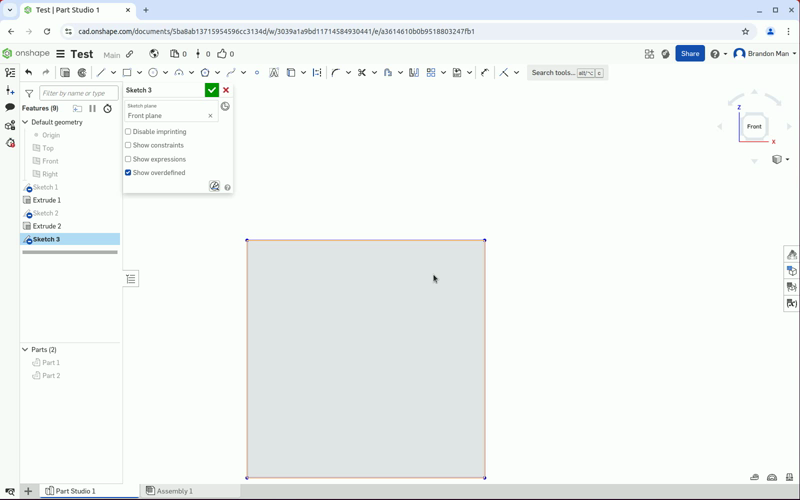
scroll(-6)
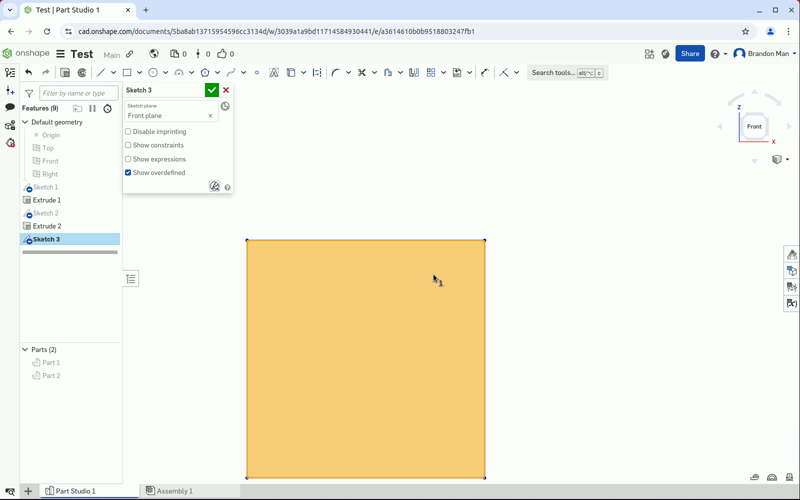
scroll(-6)
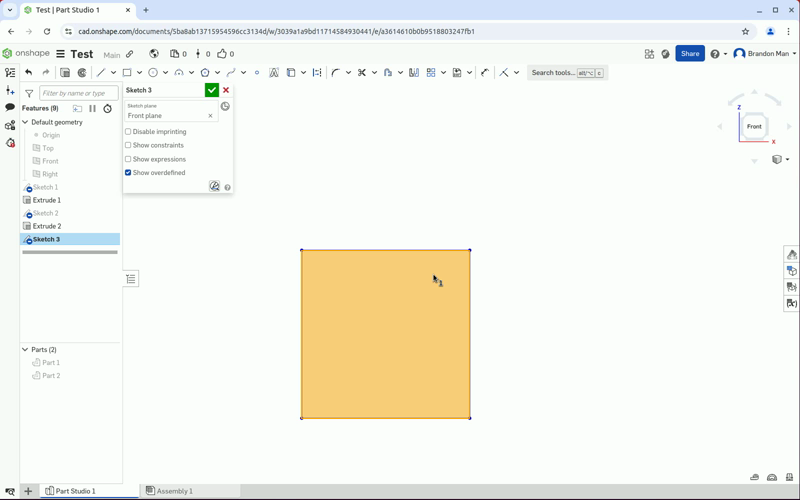
scroll(-6)
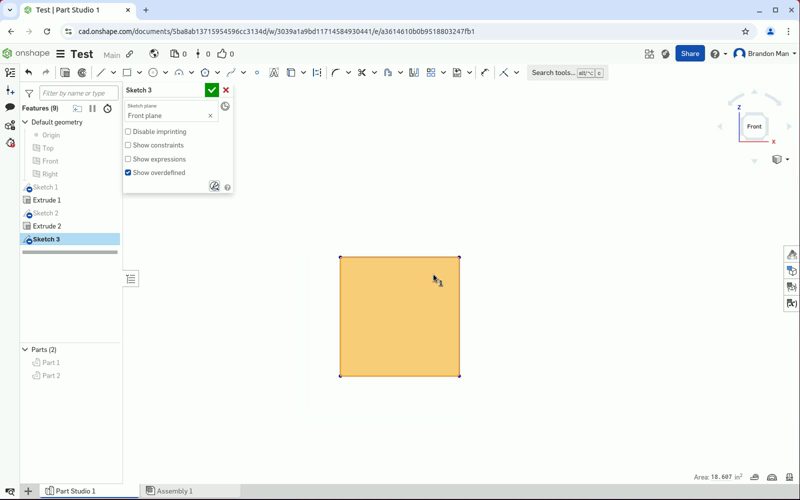
scroll(-6)
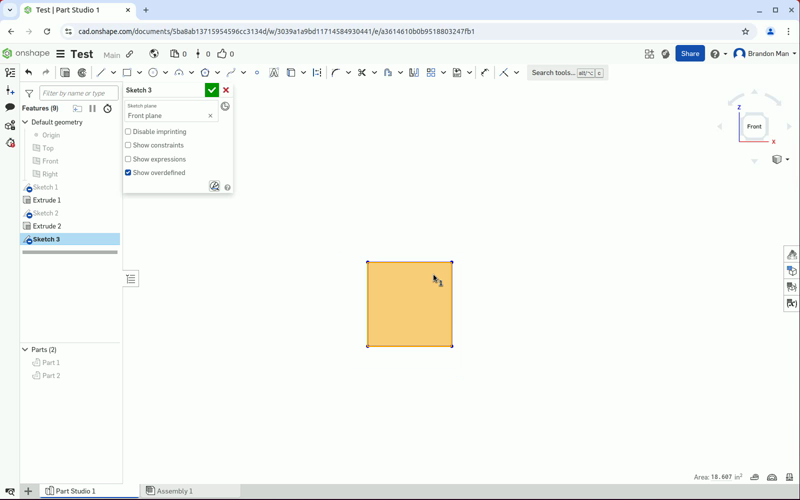
scroll(-6)
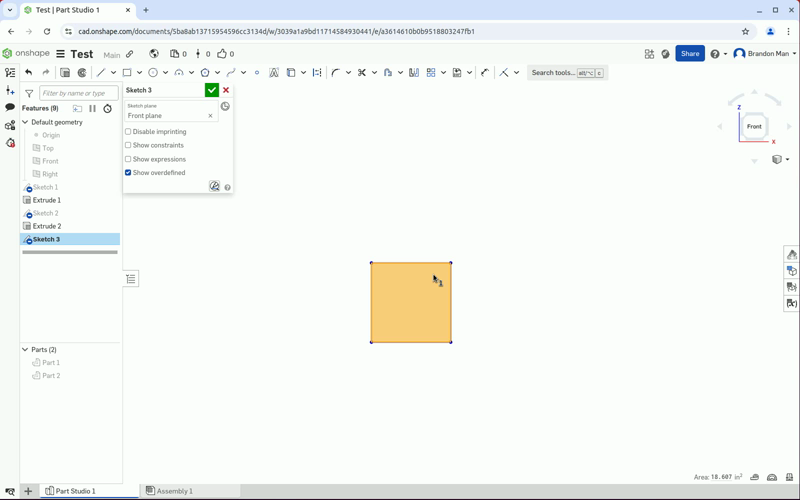
scroll(-6)
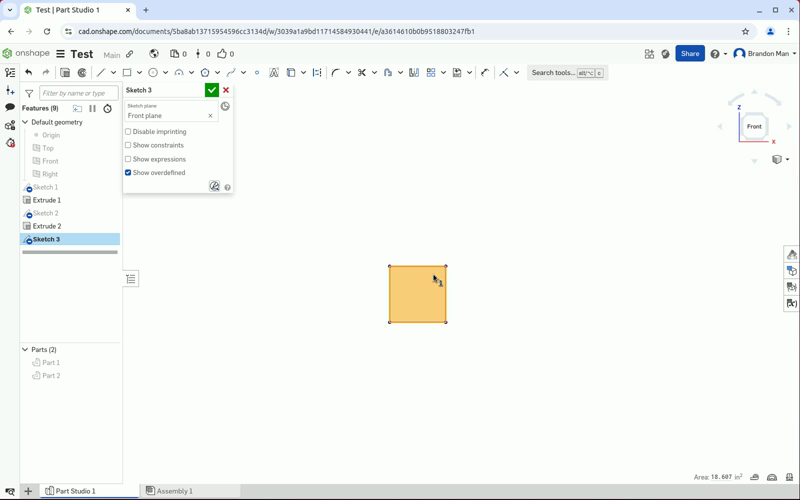
scroll(-6)
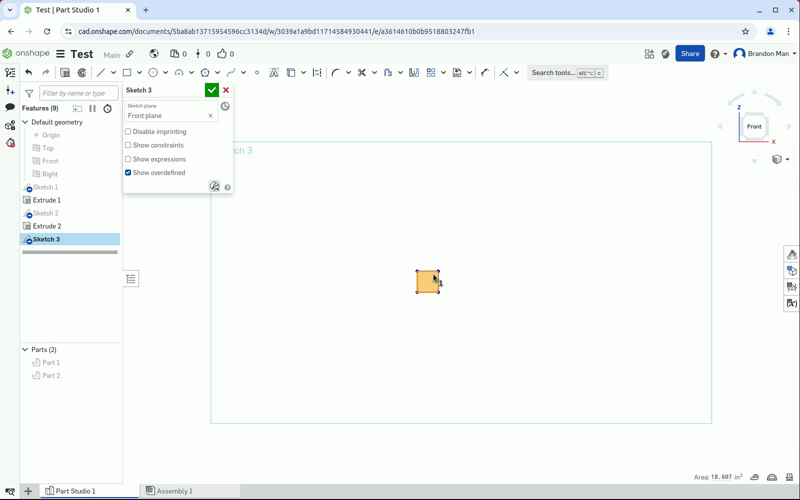
mouse_move(73, 352)
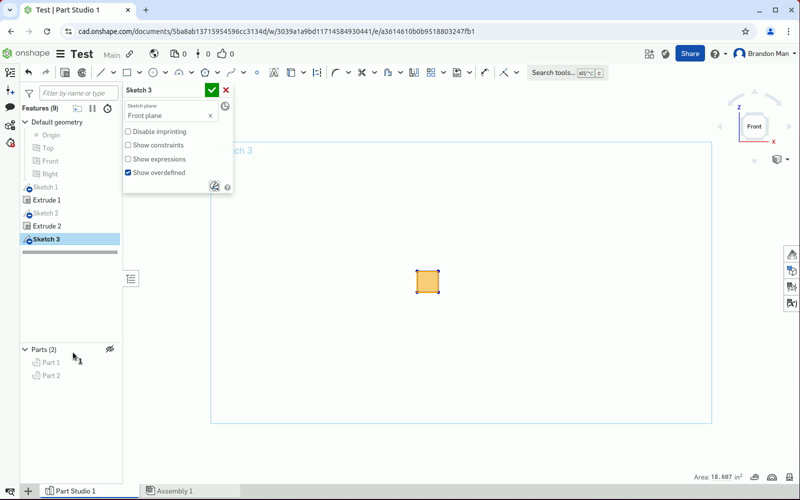
key(shift+y)
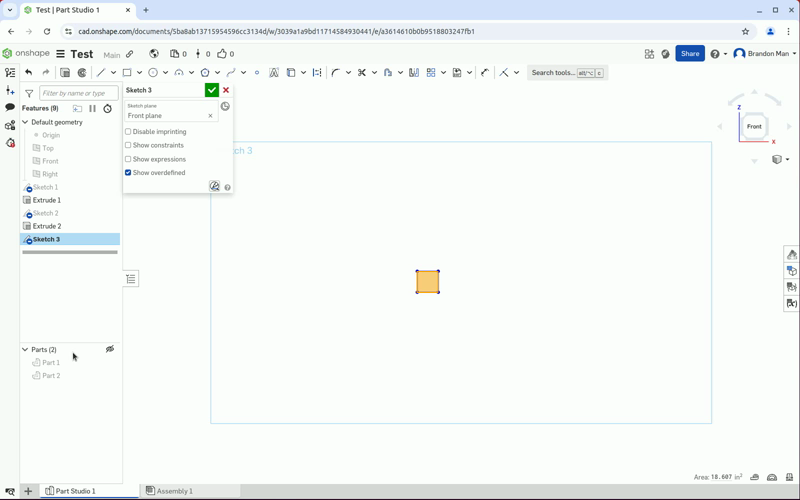
key(shift+e)
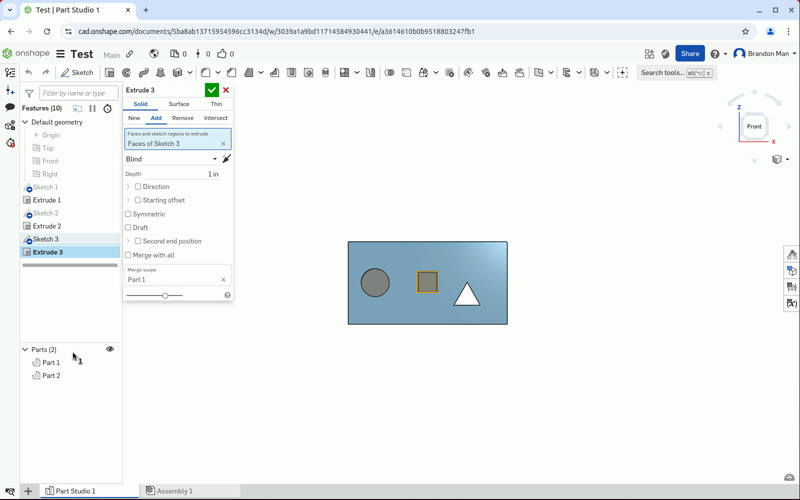
mouse_move(143, 106)
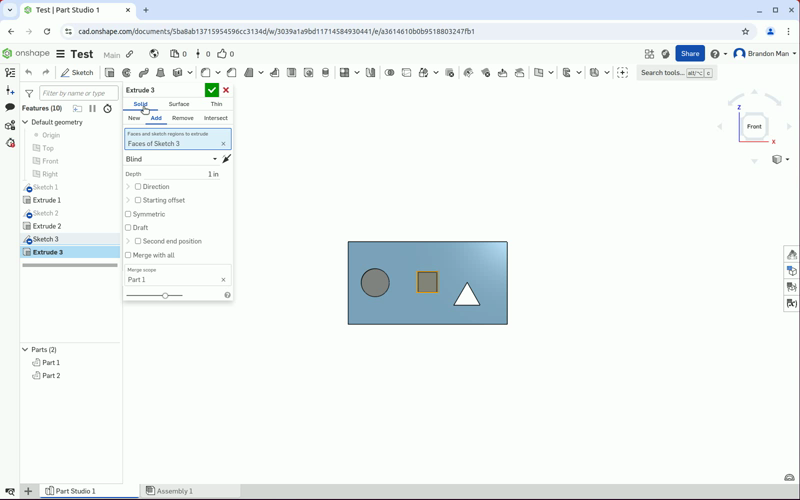
click(143, 106)
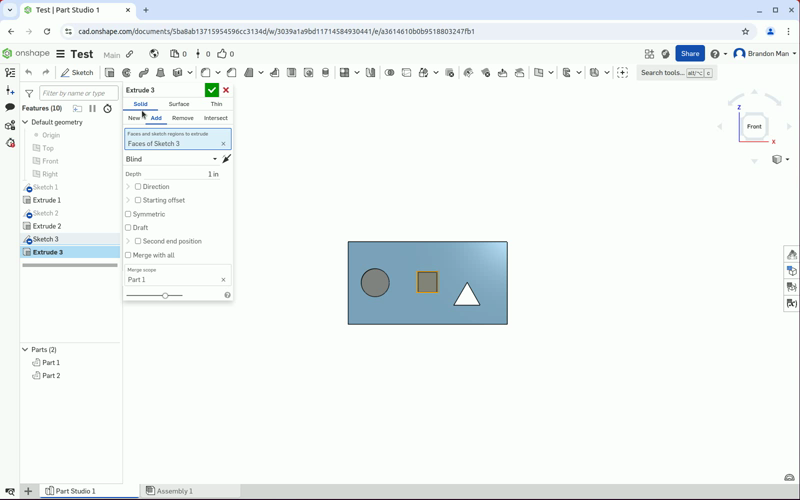
mouse_move(137, 120)
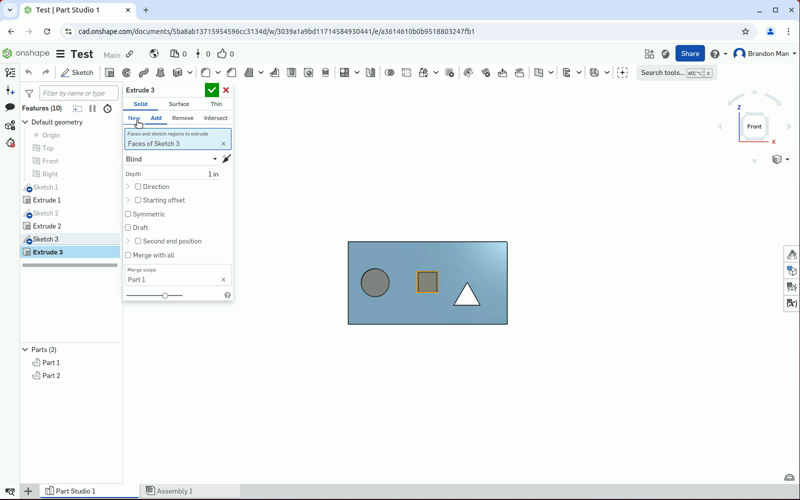
click(137, 120)
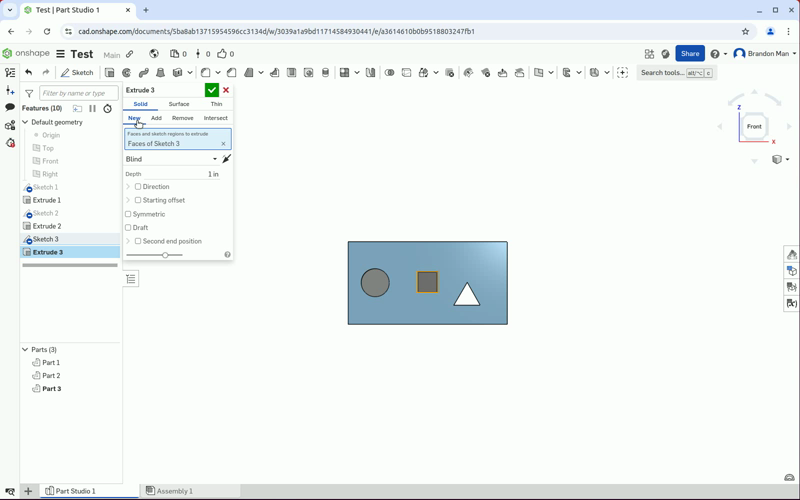
key(tab, 4)
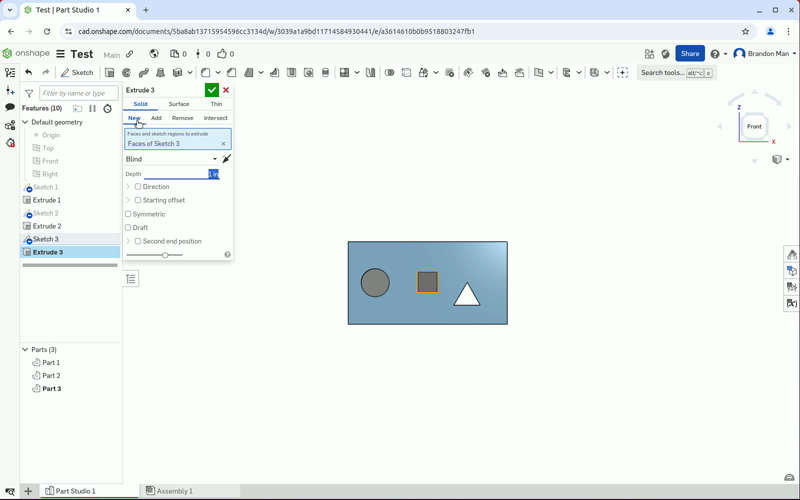
text(11.073)
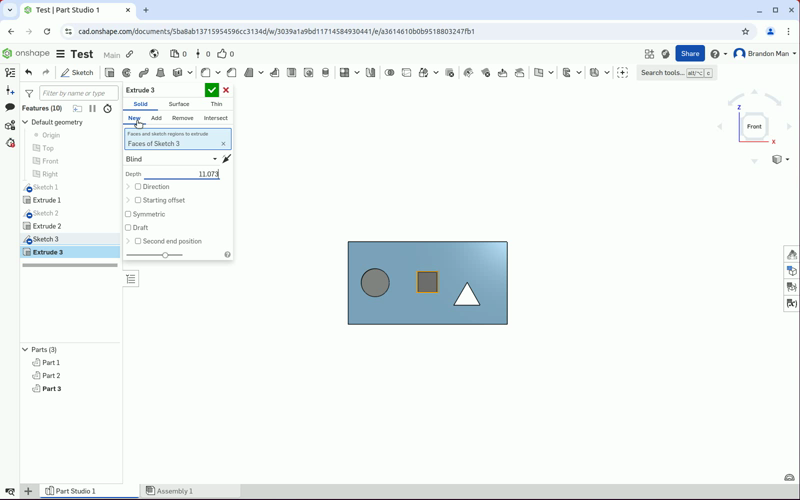
key(enter)
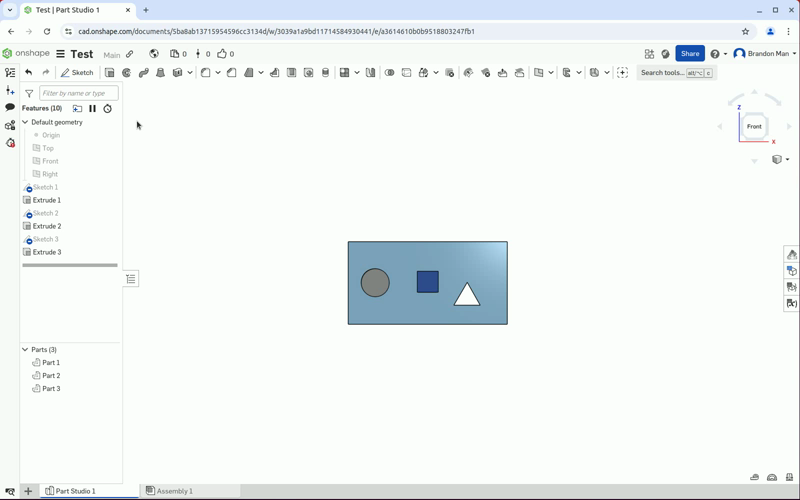
key(shift+h)
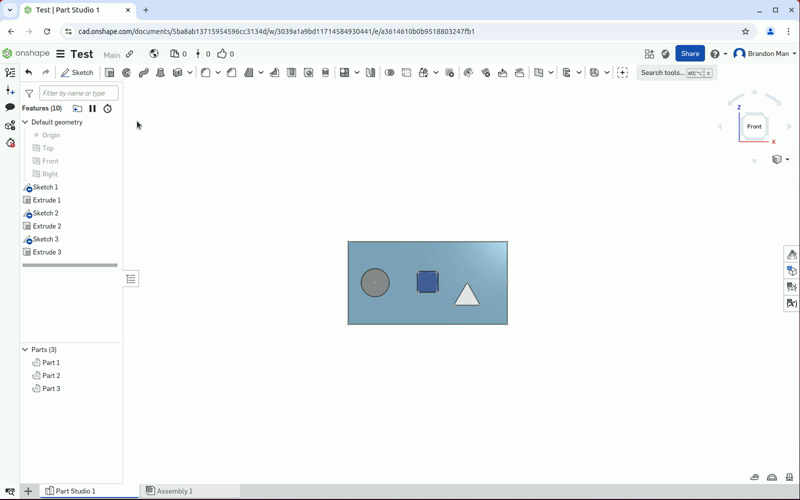
key(shift+h)
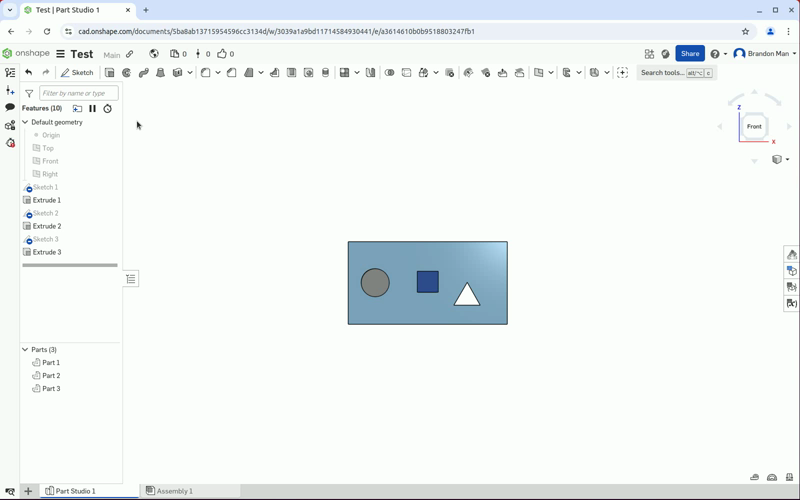
mouse_move(73, 189)
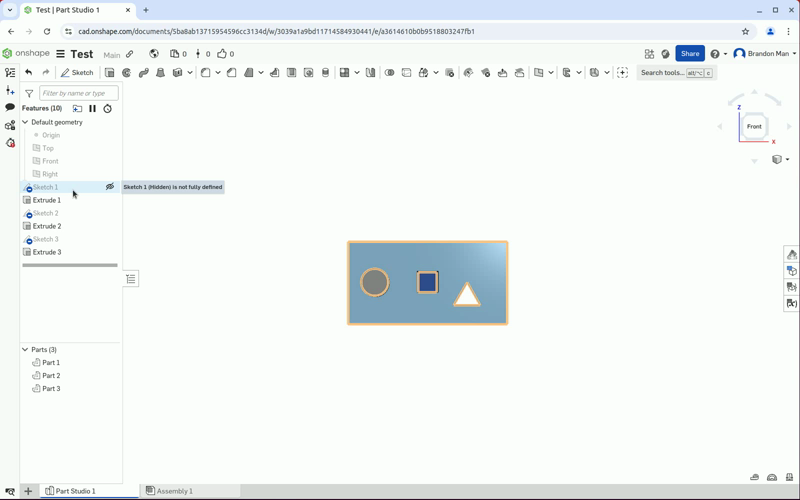
click(73, 189)
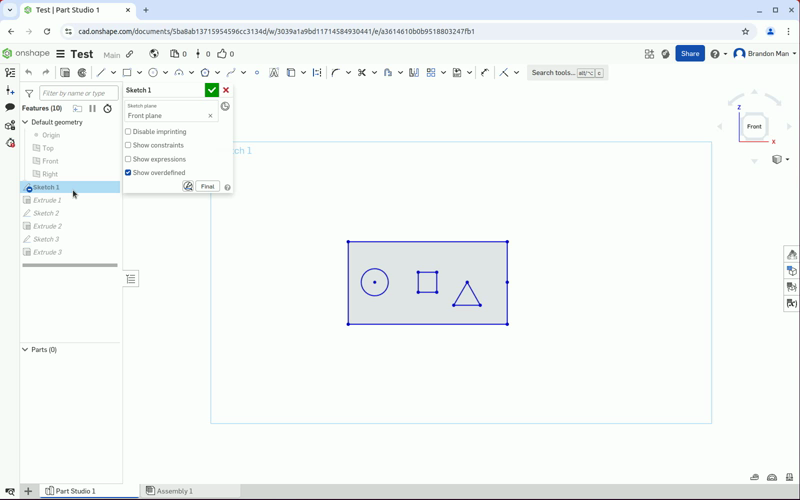
mouse_move(229, 92)
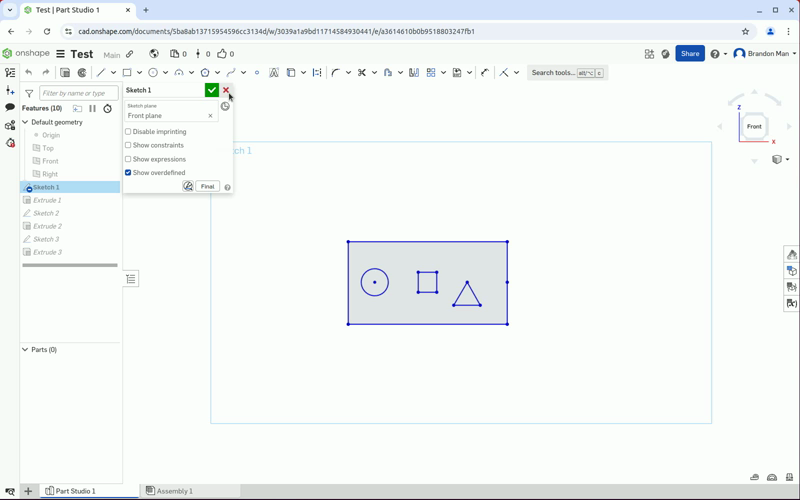
click(229, 92)
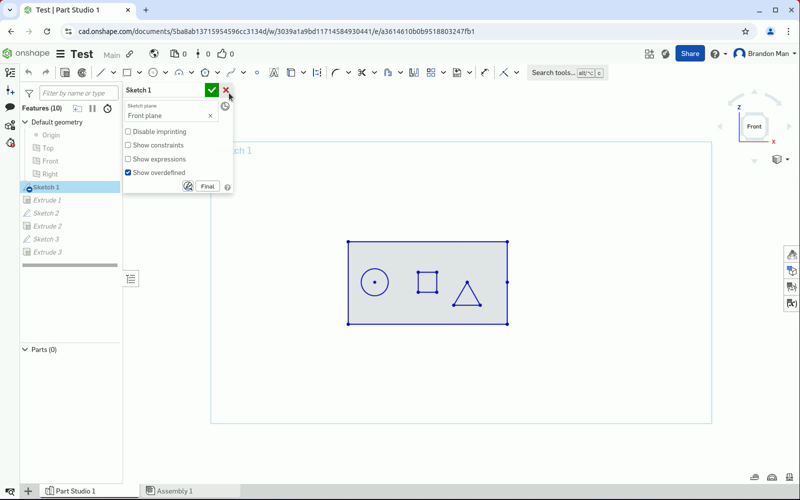
key(shift+s)
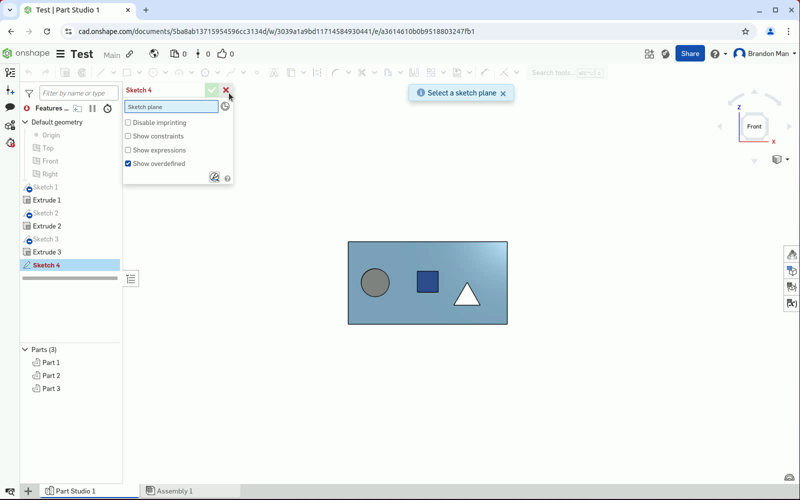
mouse_move(73, 163)
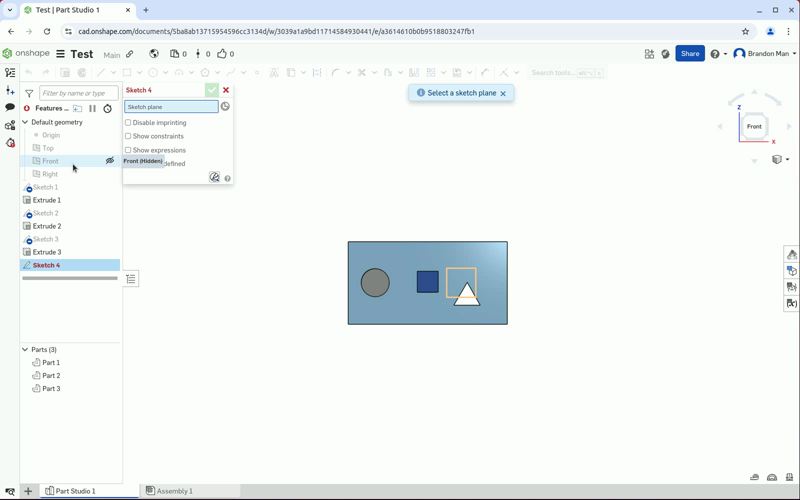
click(73, 163)
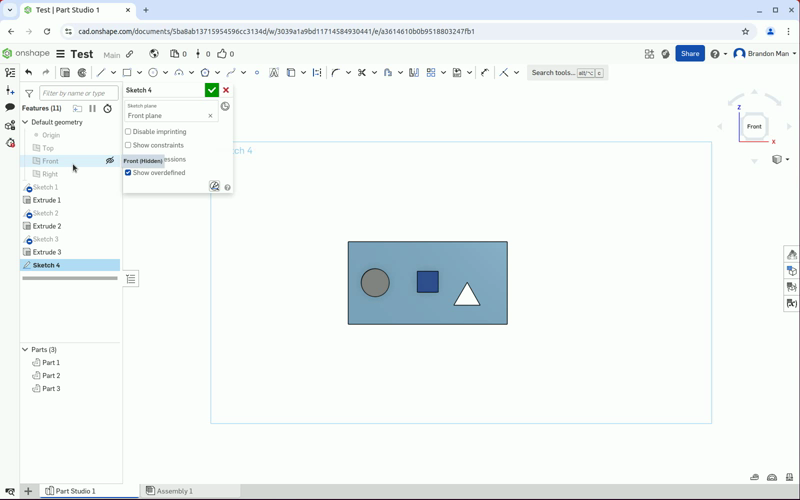
mouse_move(73, 352)
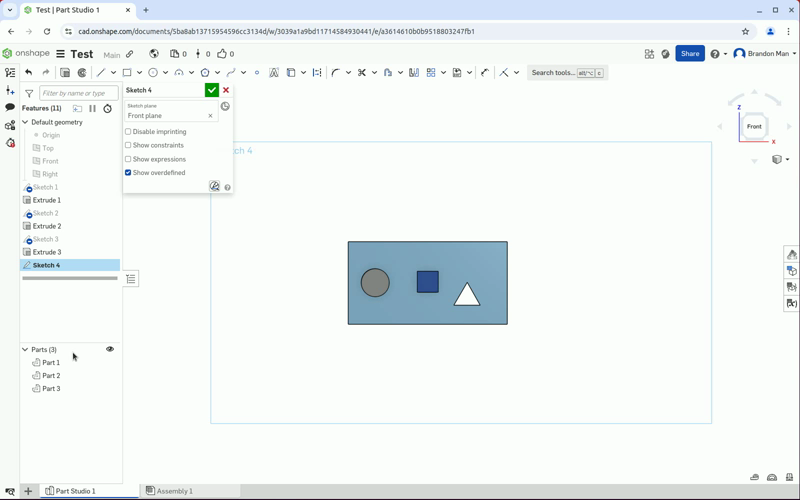
key(y)
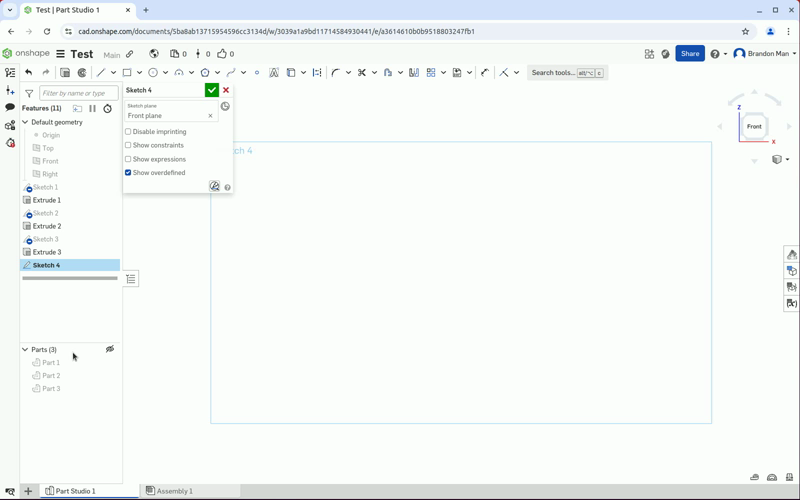
key(l)
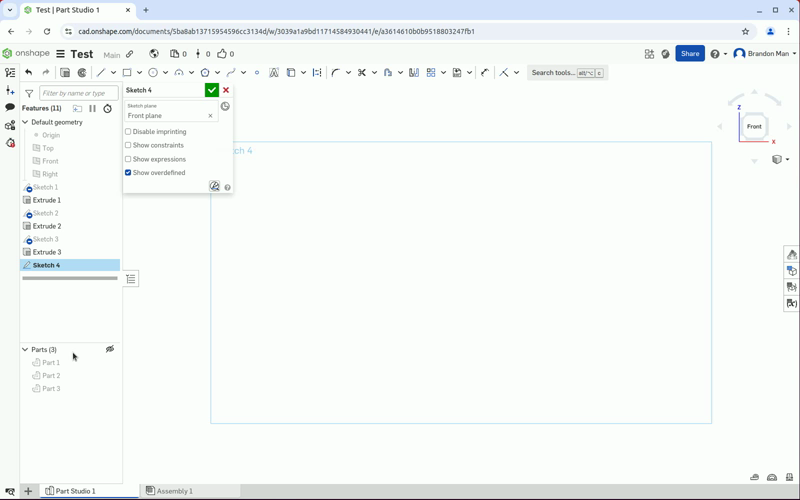
key_down(shift)
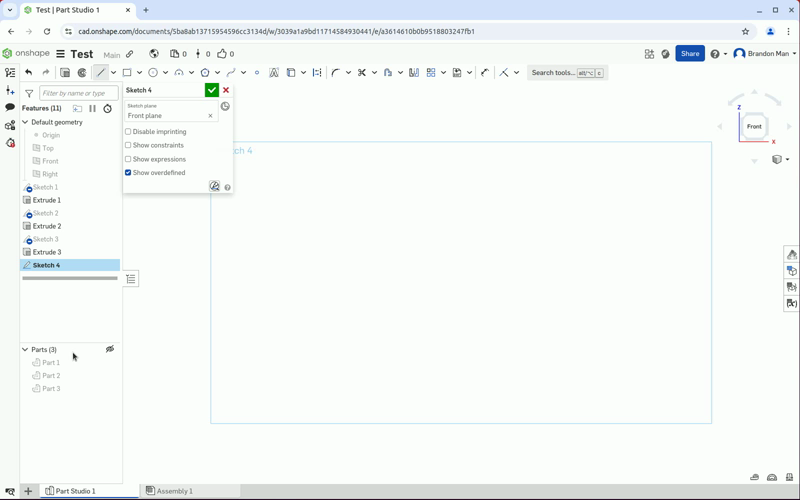
mouse_move(417, 292)
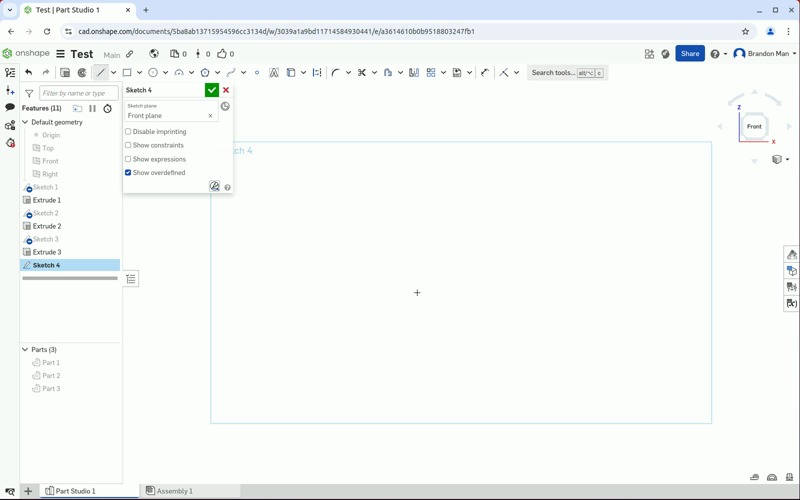
click(417, 292)
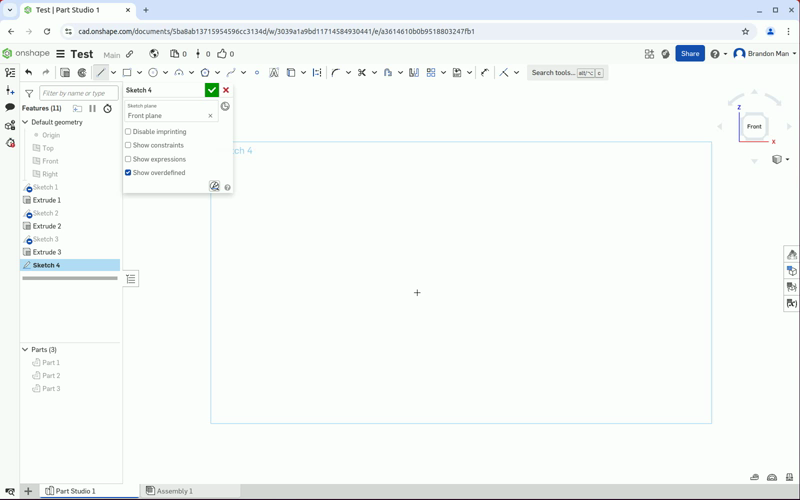
key_up(shift)
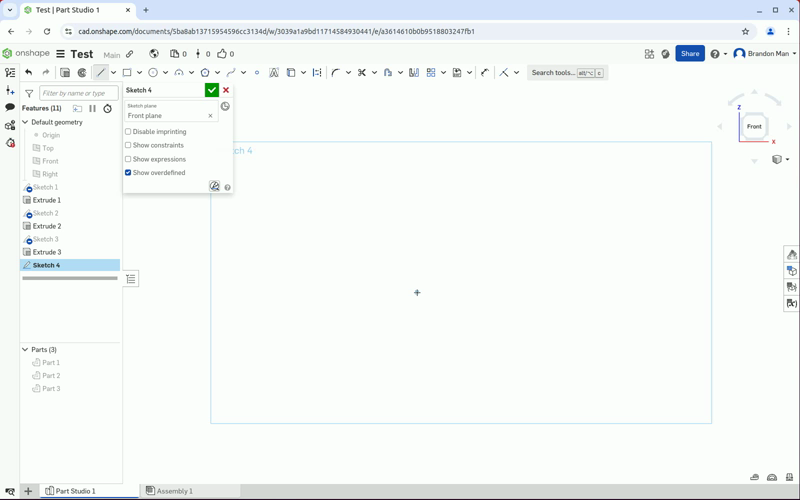
key_down(shift)
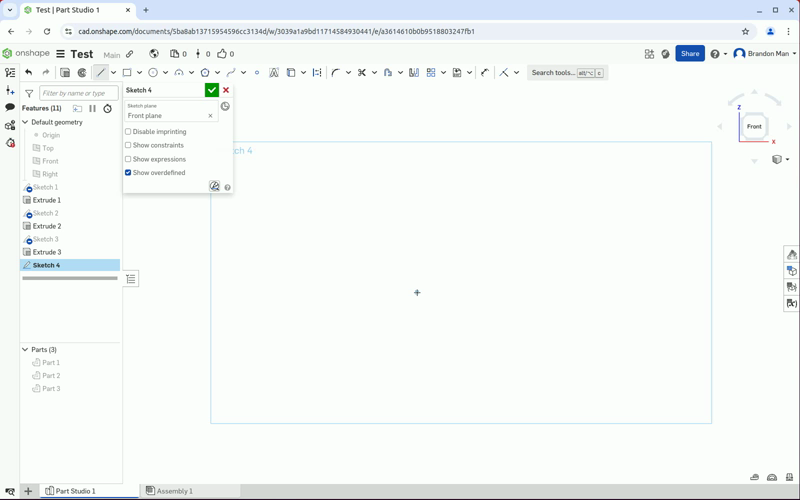
mouse_move(447, 292)
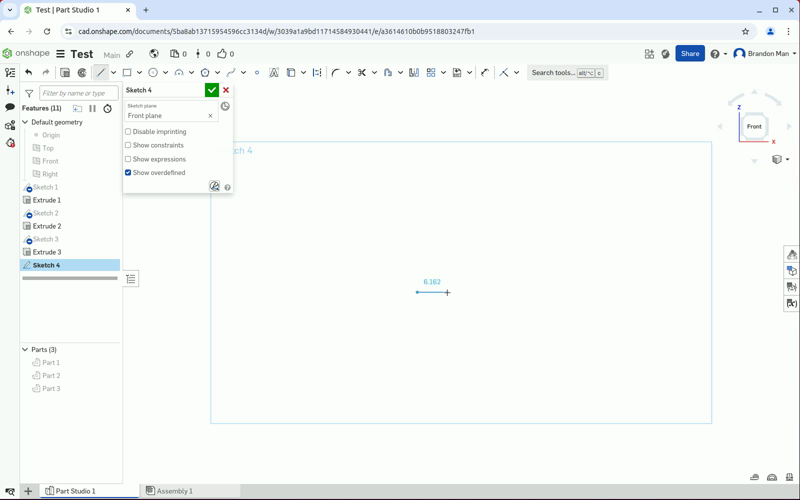
mouse_move(438, 292)
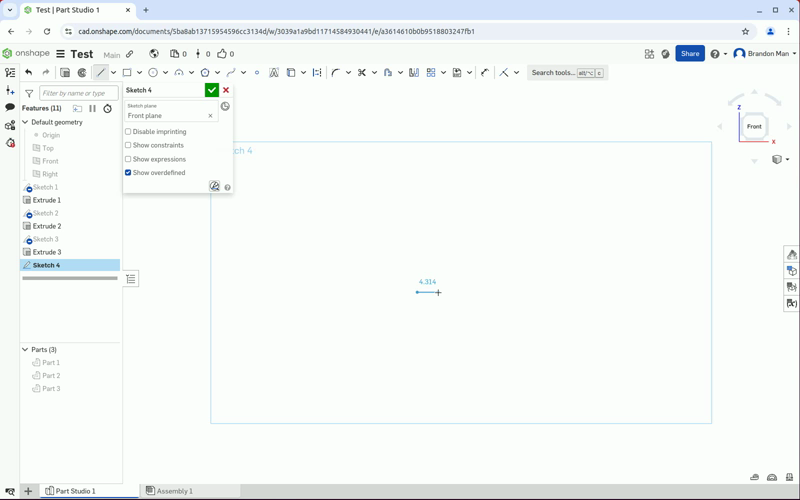
click(438, 292)
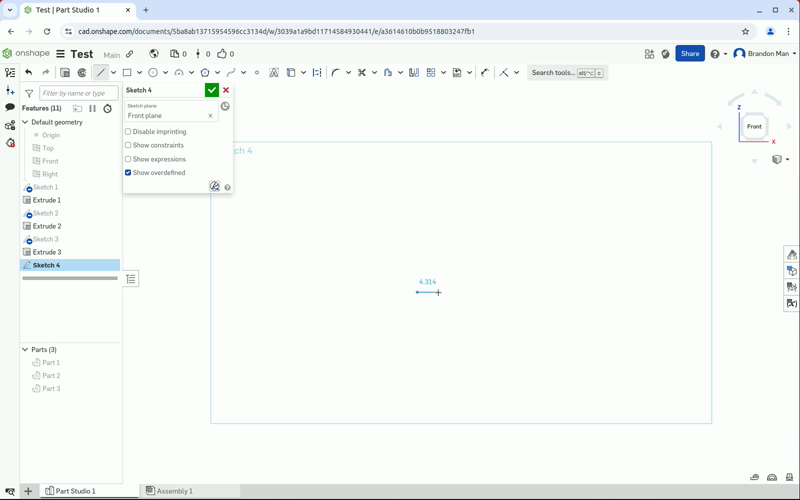
key_up(shift)
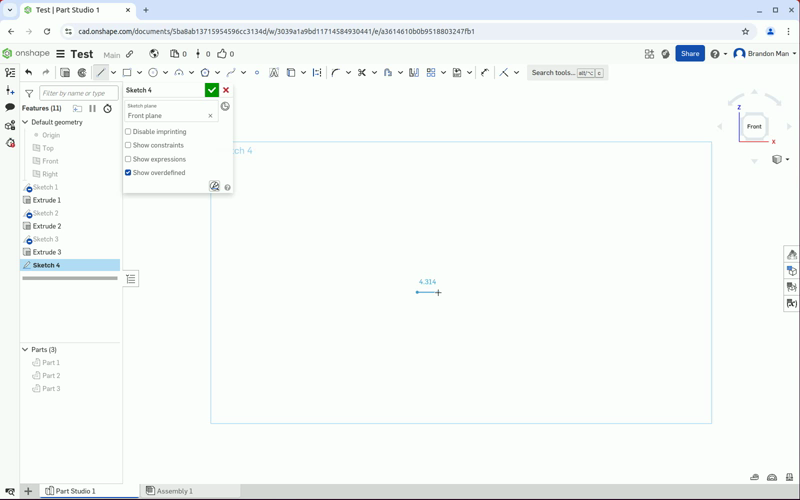
key_down(shift)
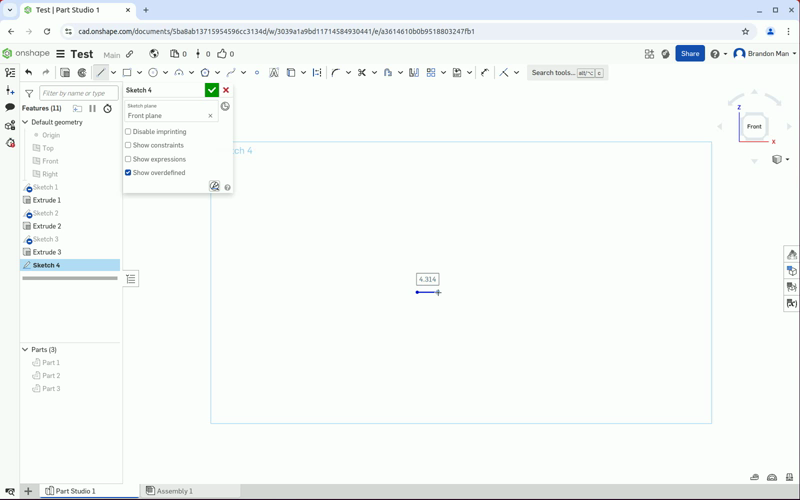
mouse_move(468, 292)
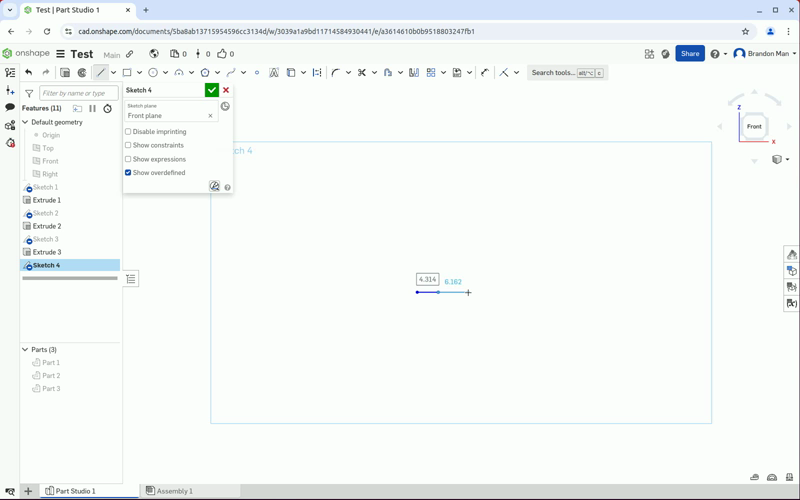
mouse_move(438, 271)
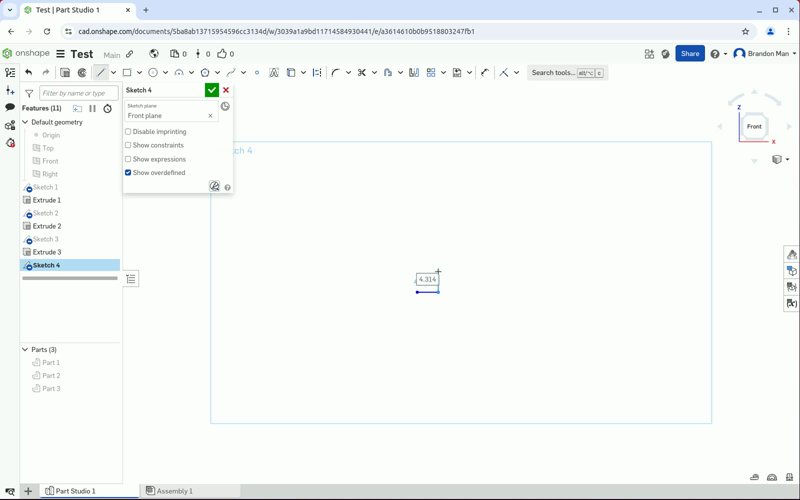
click(438, 271)
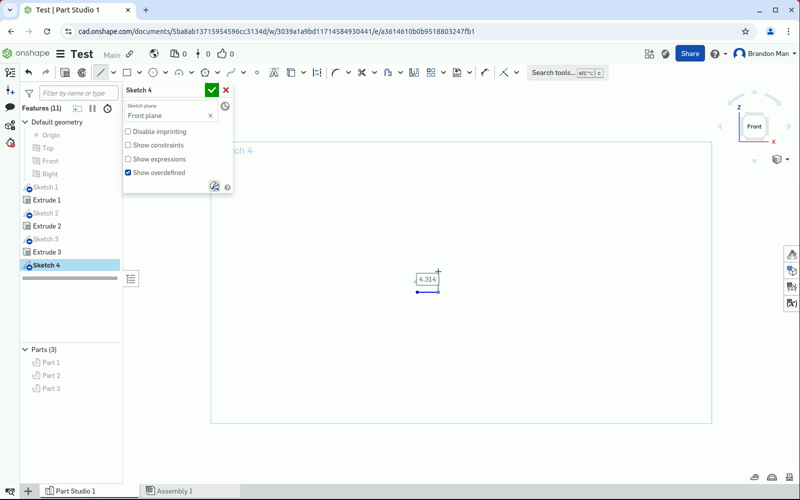
key_up(shift)
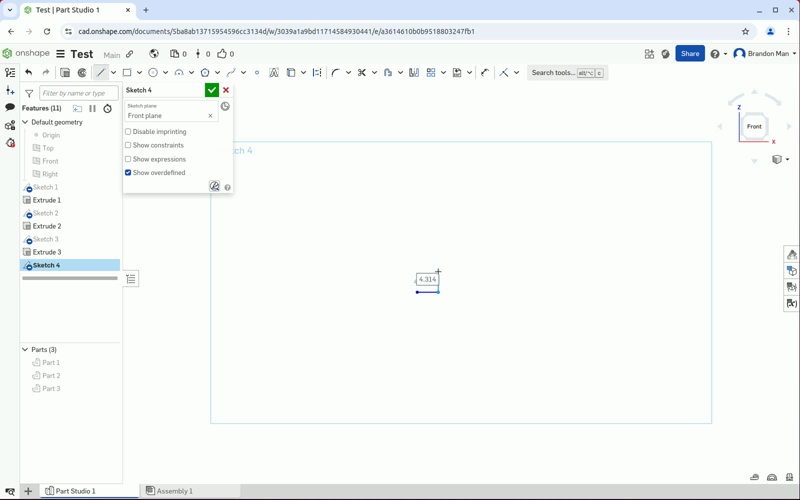
key_down(shift)
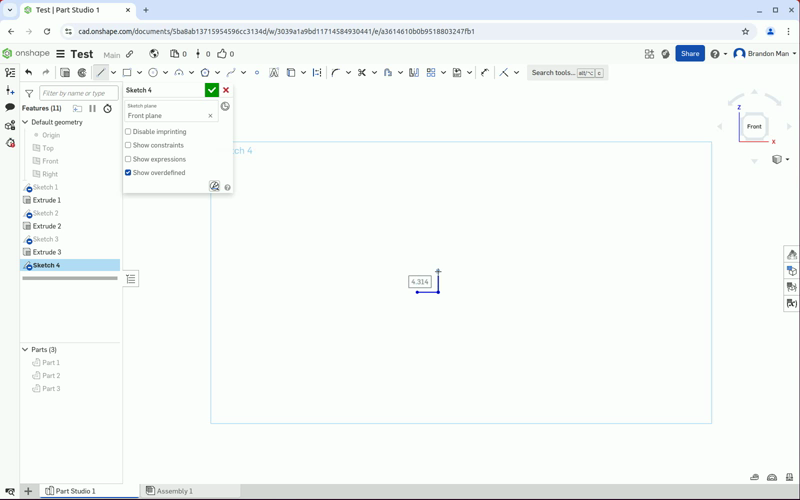
mouse_move(468, 271)
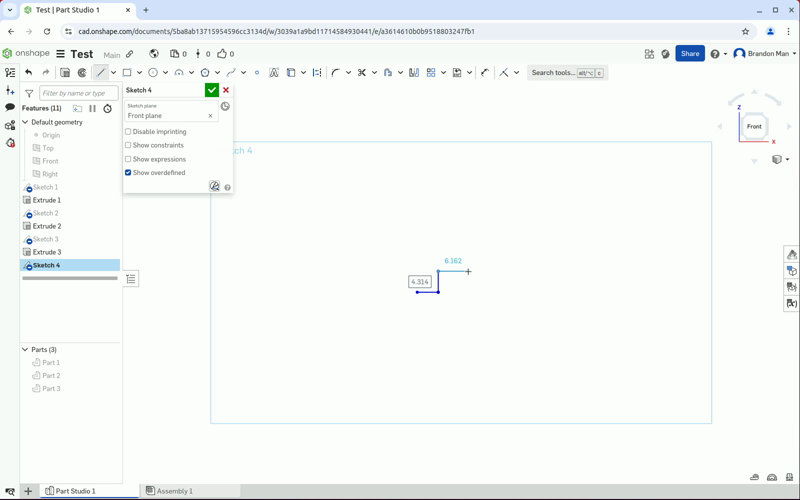
mouse_move(417, 271)
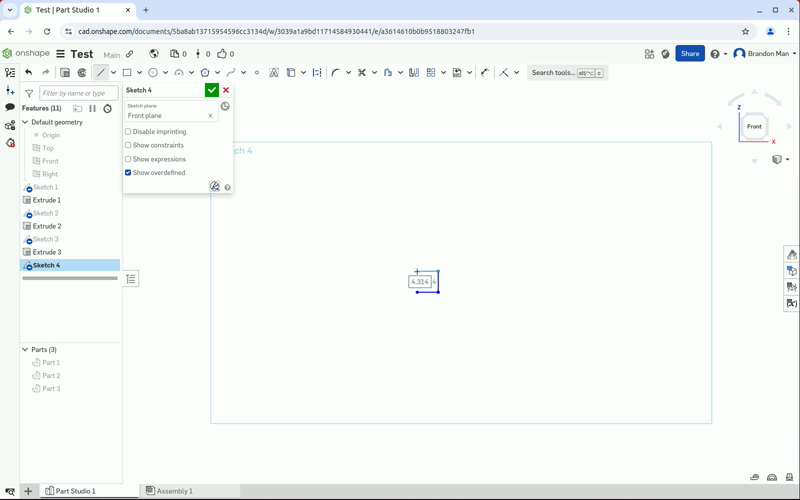
click(417, 271)
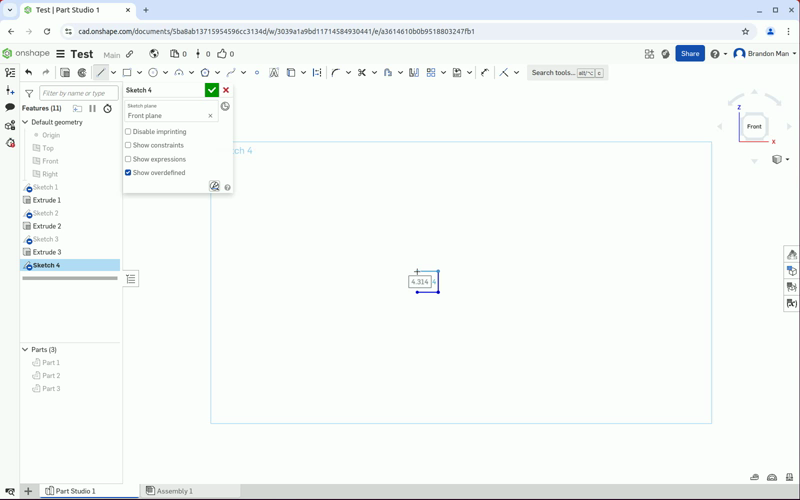
key_up(shift)
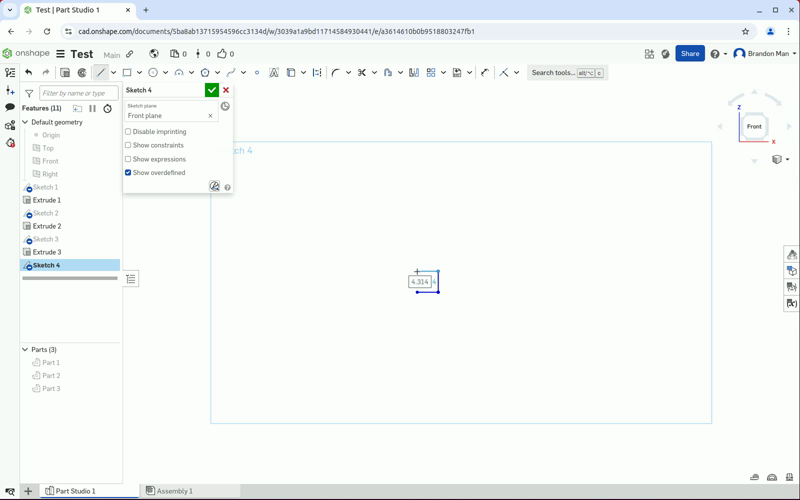
mouse_move(447, 271)
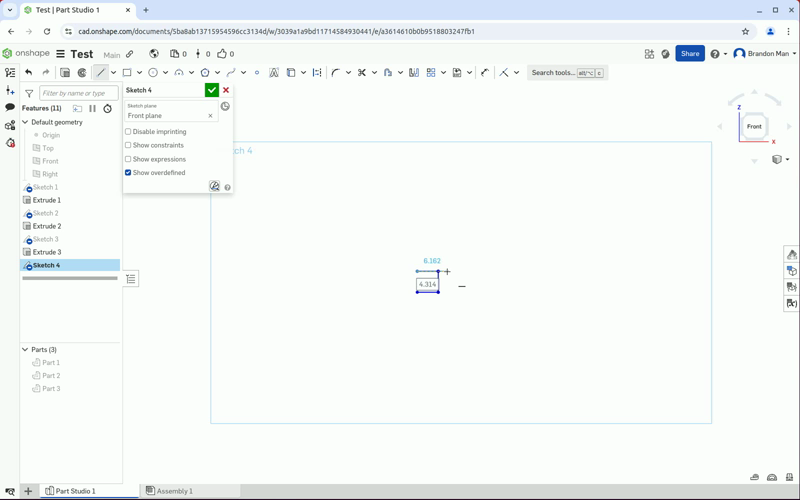
key_down(shift)
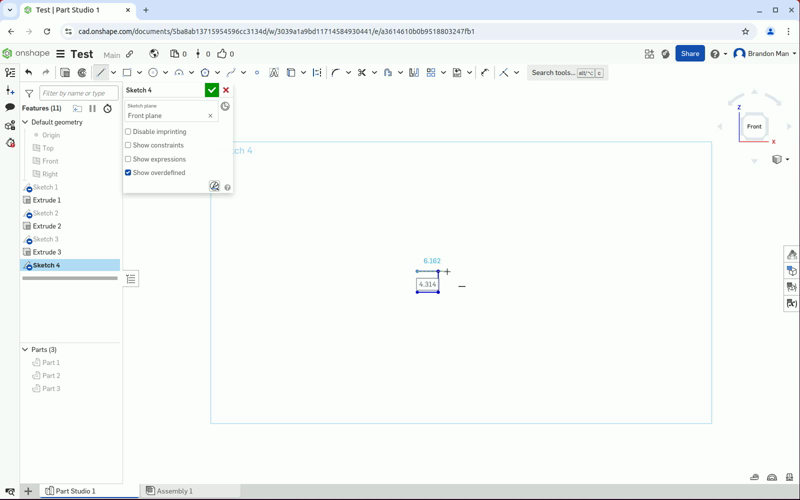
mouse_move(417, 292)
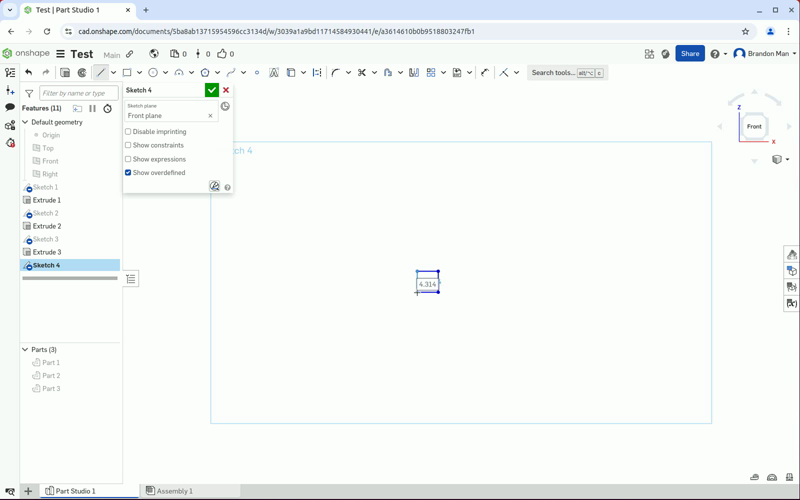
key_up(shift)
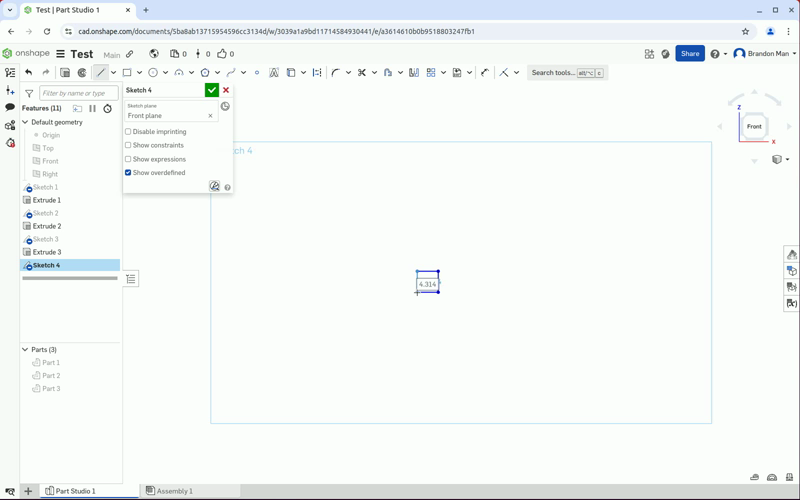
click(417, 292)
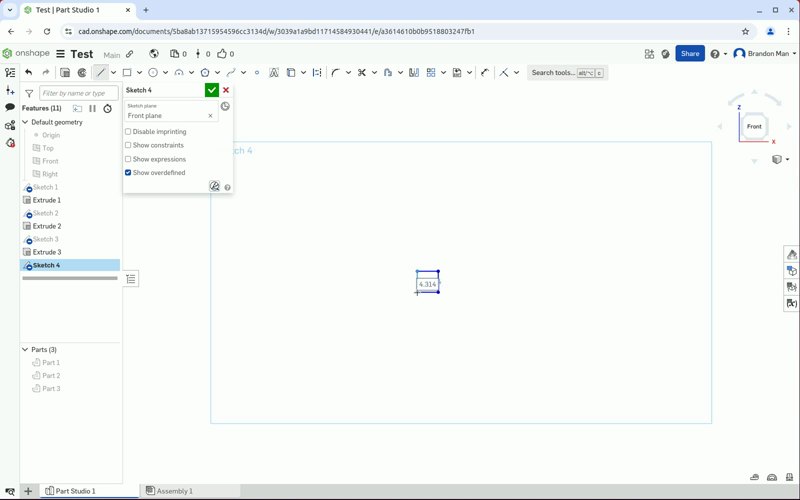
key(esc)
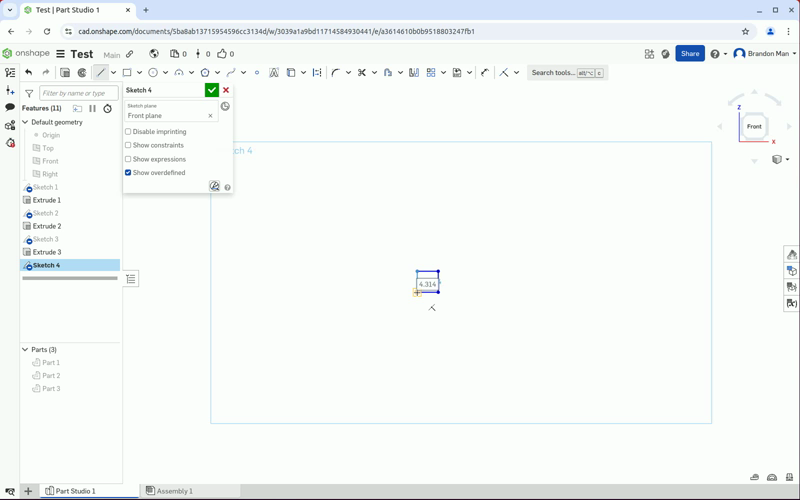
mouse_move(435, 288)
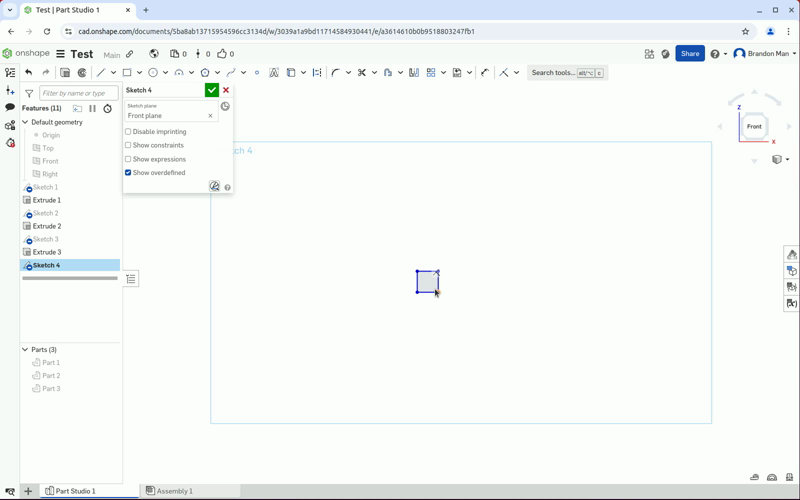
scroll(6)
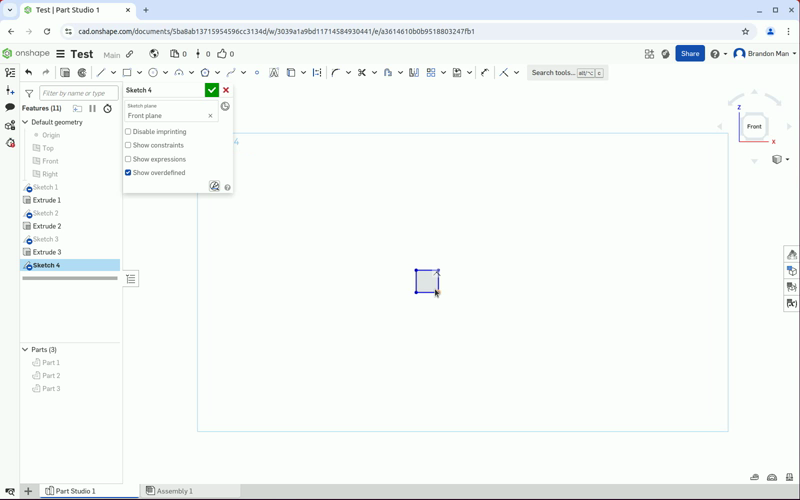
scroll(6)
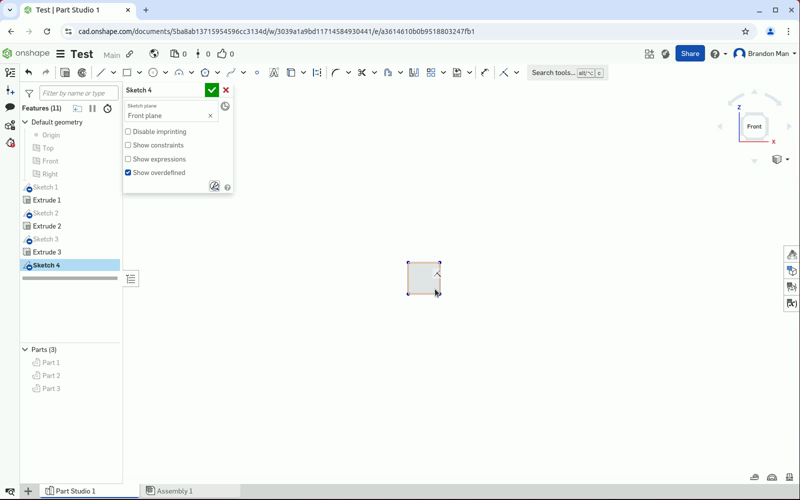
scroll(6)
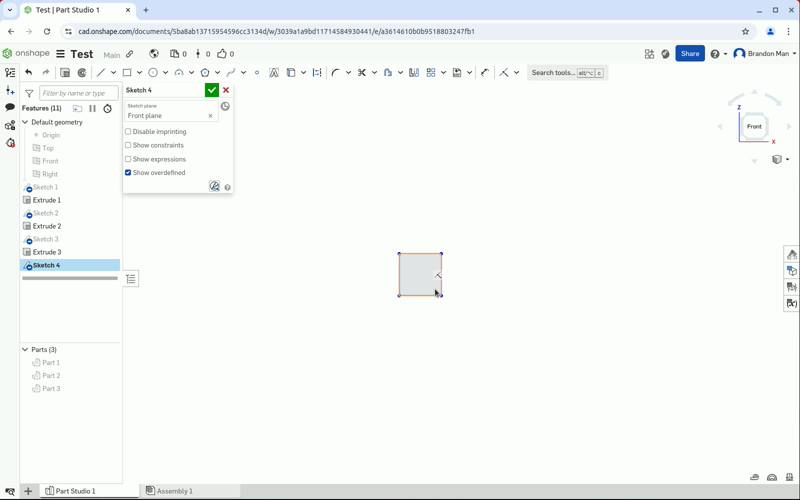
scroll(6)
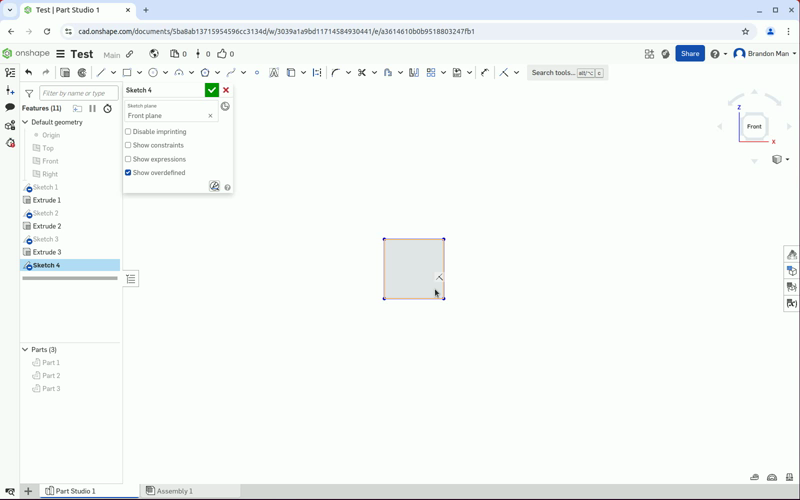
scroll(6)
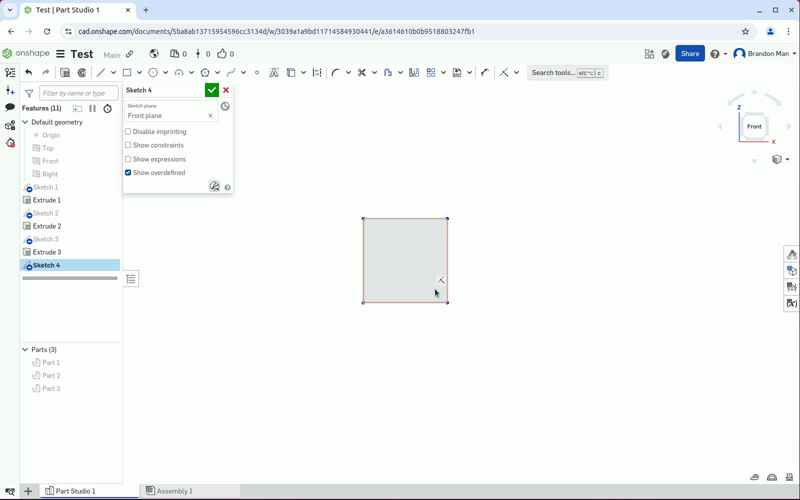
scroll(6)
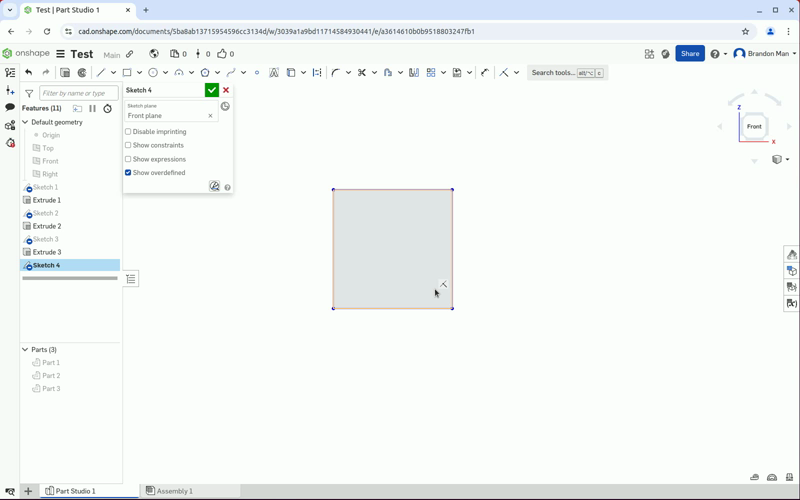
scroll(6)
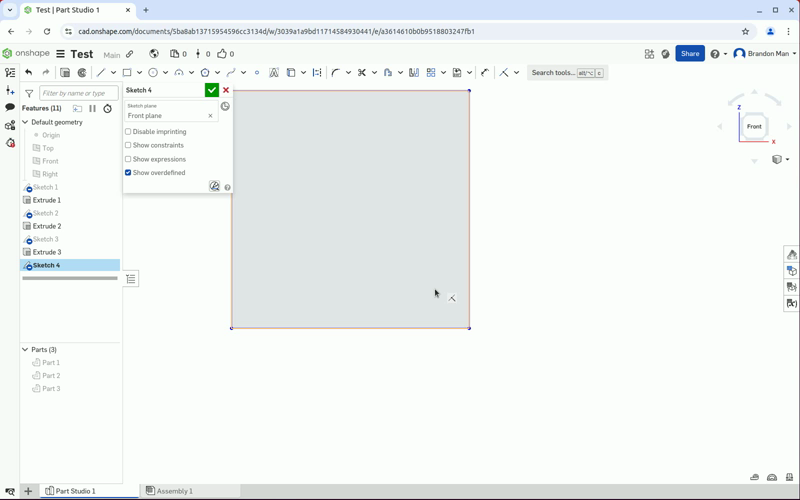
click(435, 288)
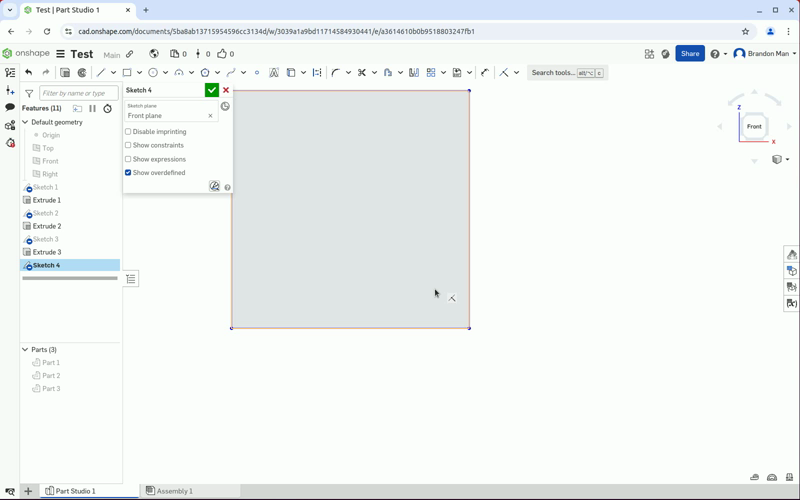
scroll(-6)
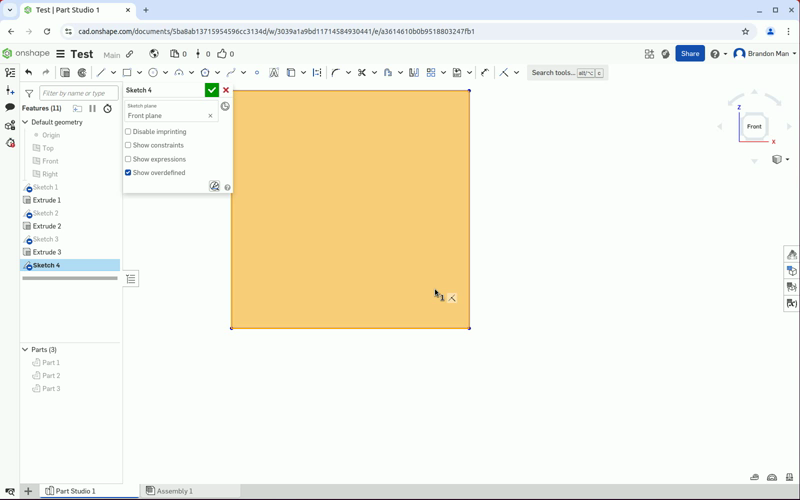
scroll(-6)
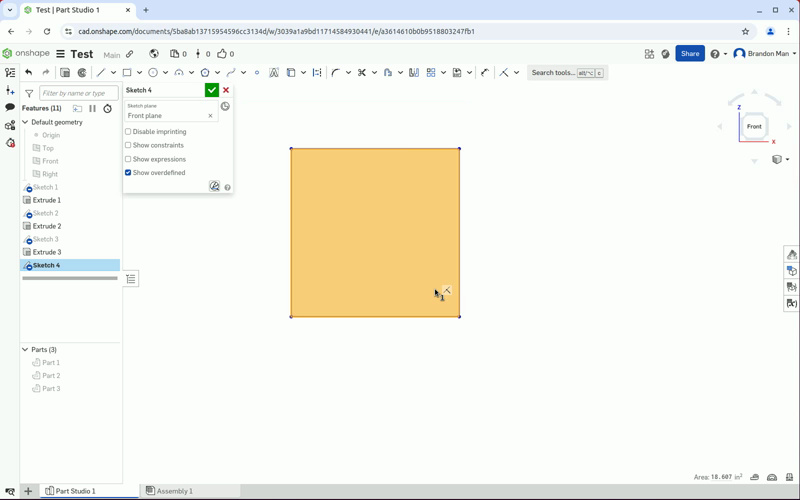
scroll(-6)
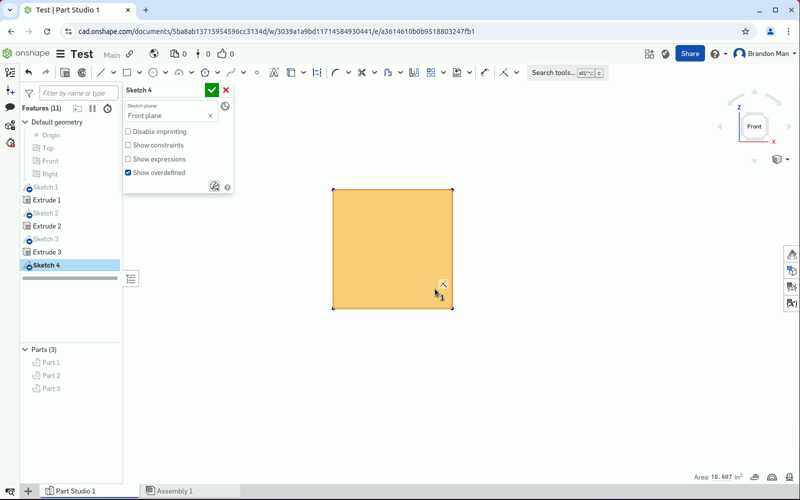
scroll(-6)
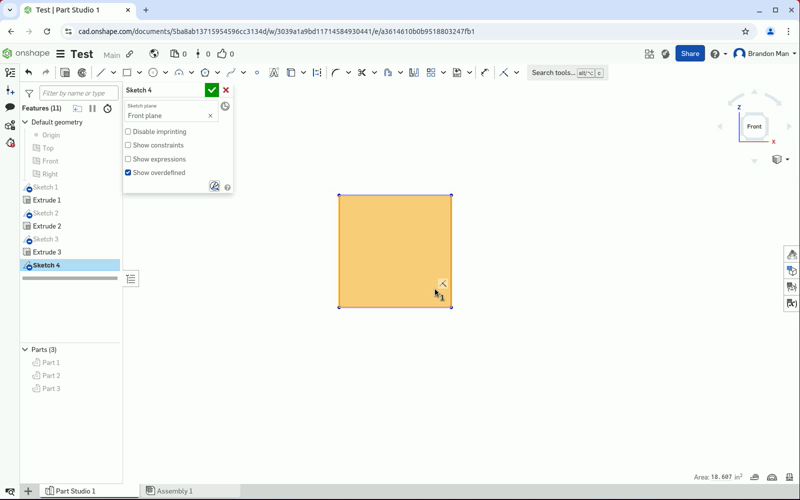
scroll(-6)
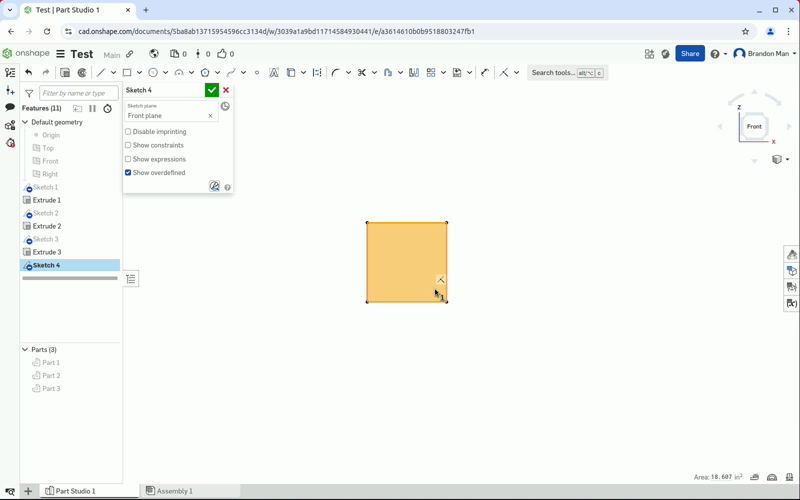
scroll(-6)
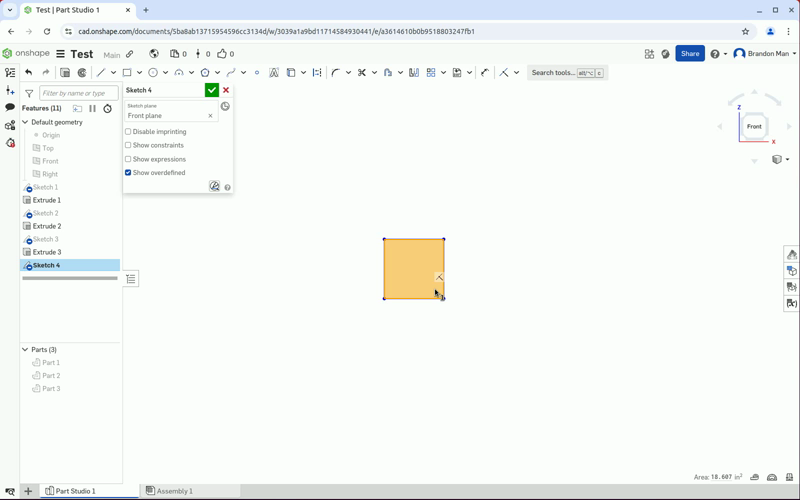
scroll(-6)
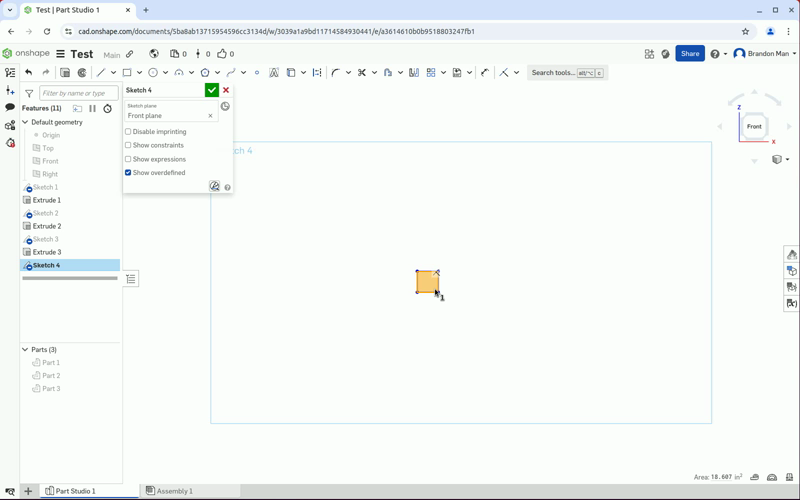
mouse_move(73, 352)
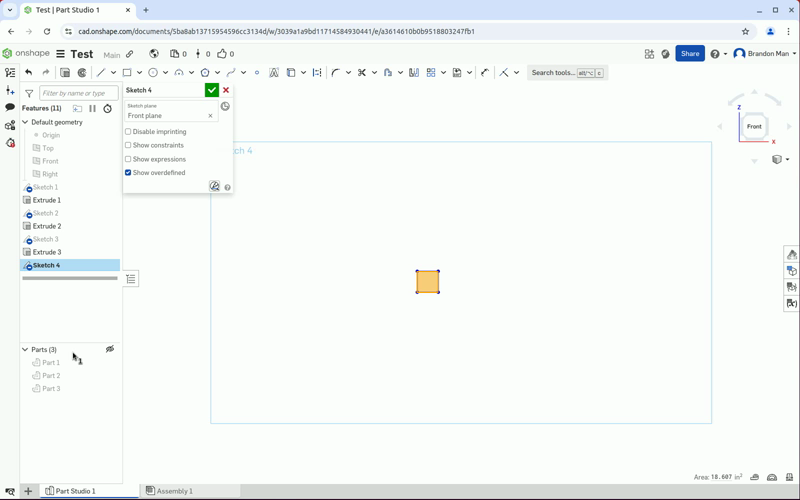
key(shift+y)
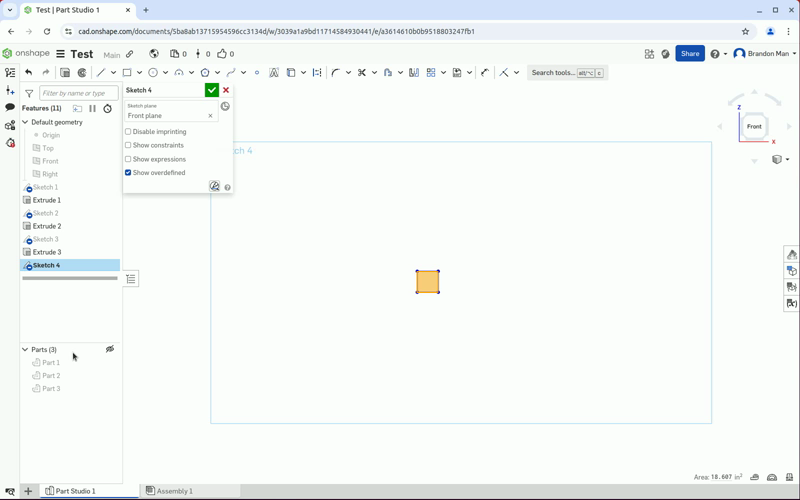
key(shift+e)
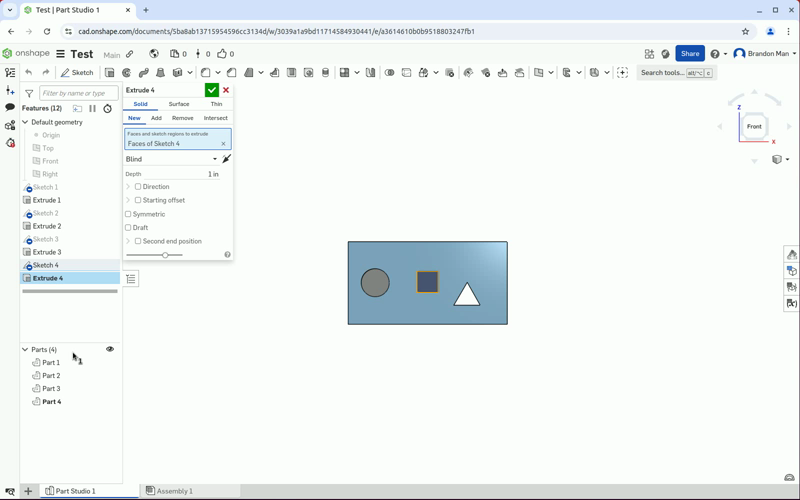
mouse_move(143, 106)
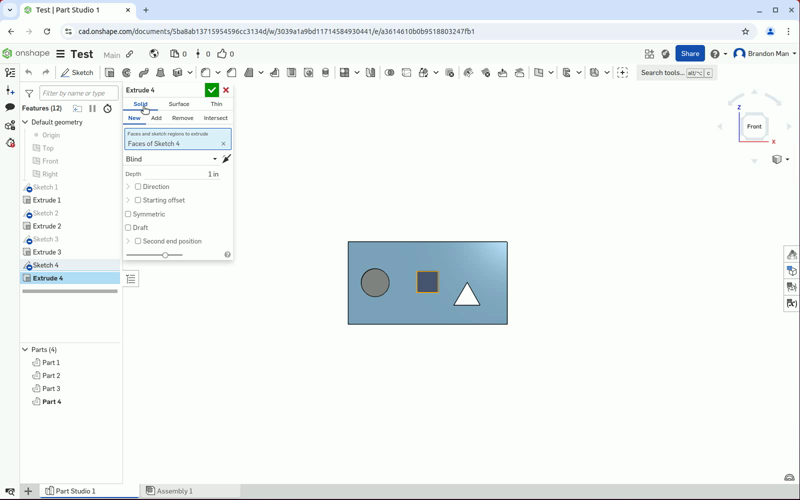
click(143, 106)
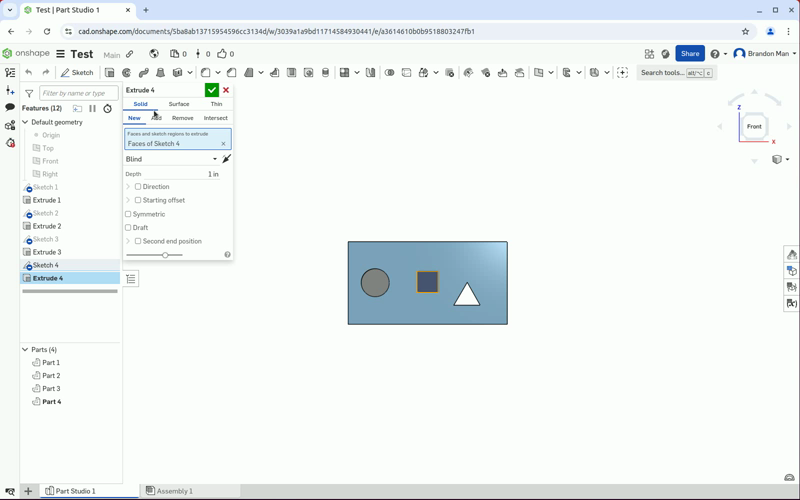
mouse_move(186, 120)
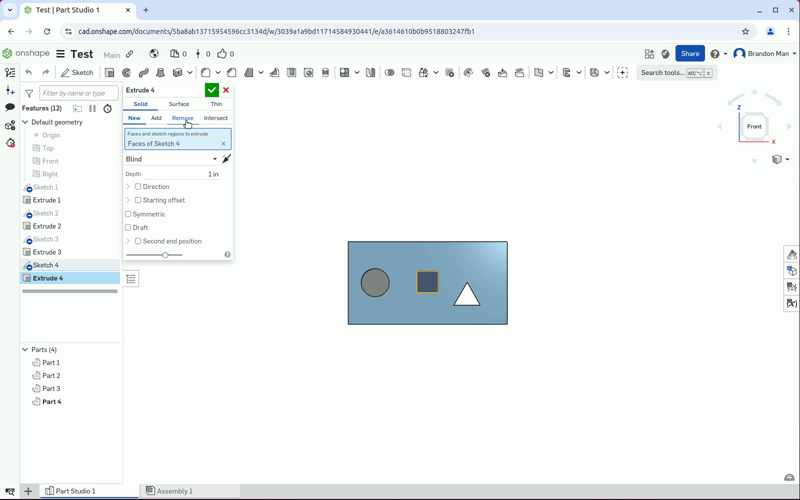
click(186, 120)
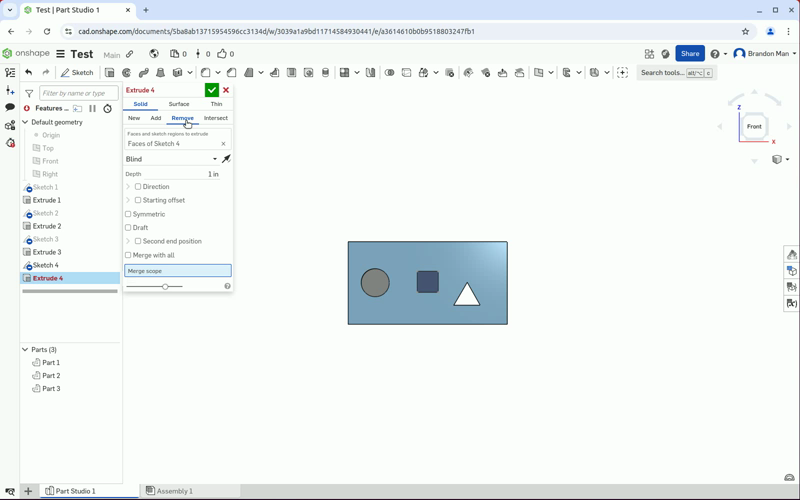
key(tab, 4)
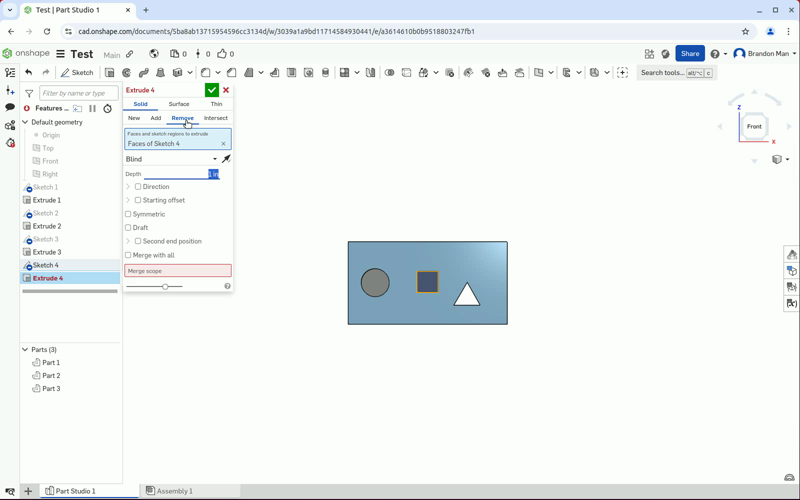
text(-4.333)
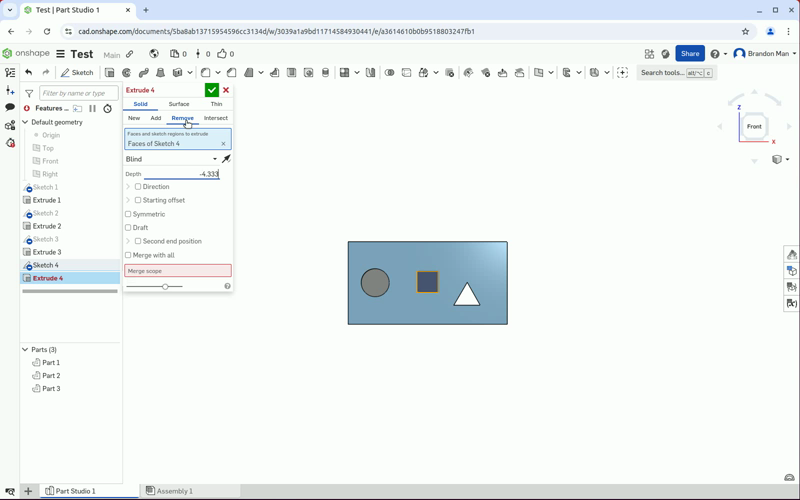
key(tab, 6)
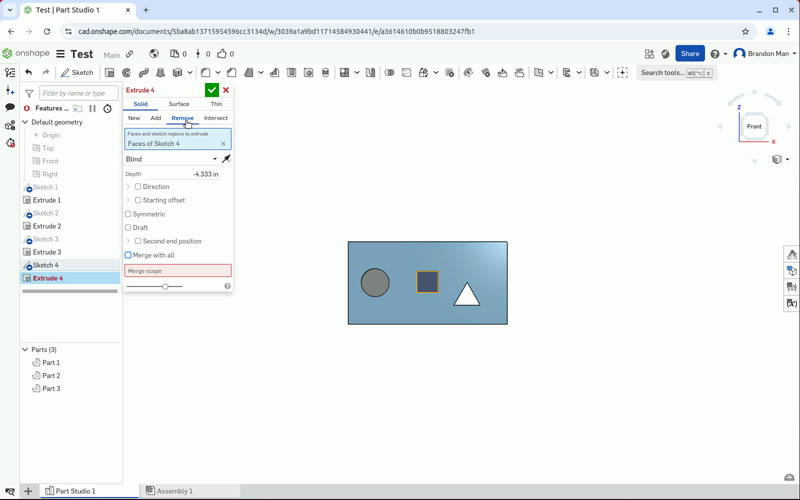
key(space)
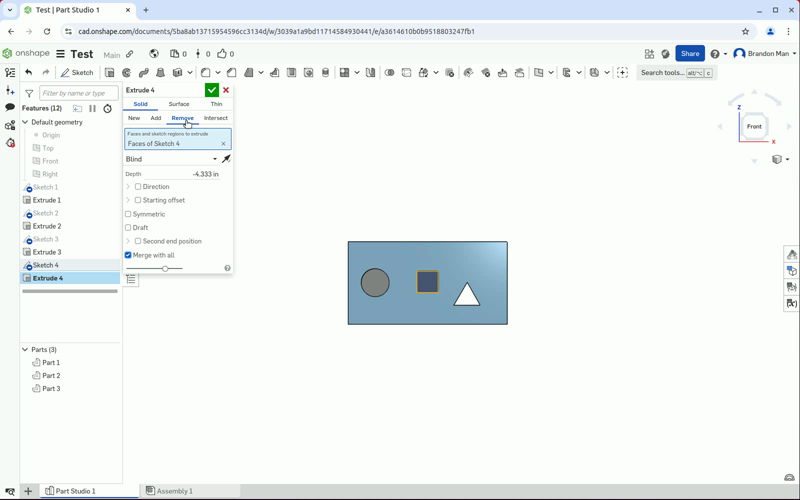
key(enter)
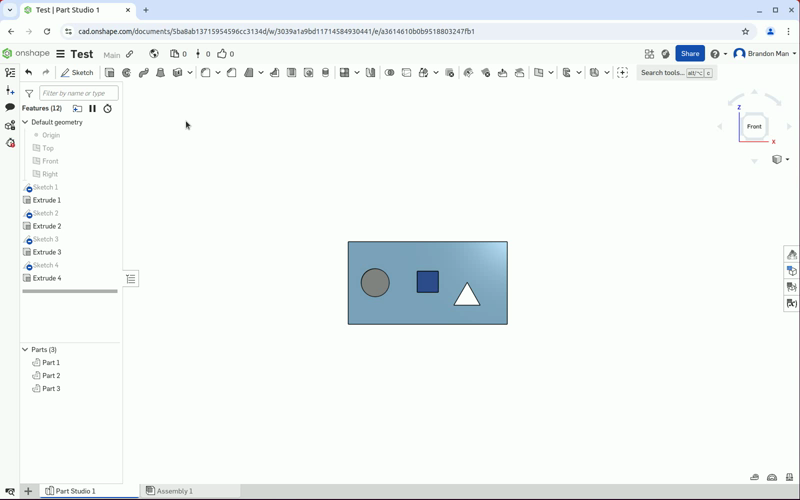
key(shift+h)
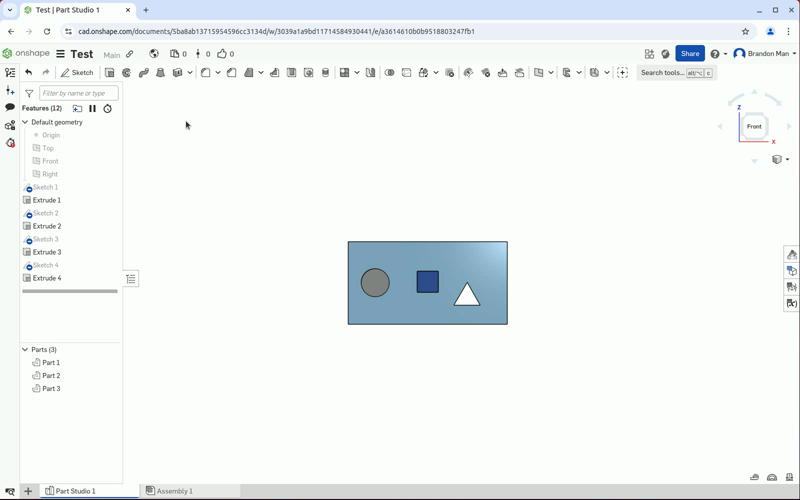
key(shift+h)
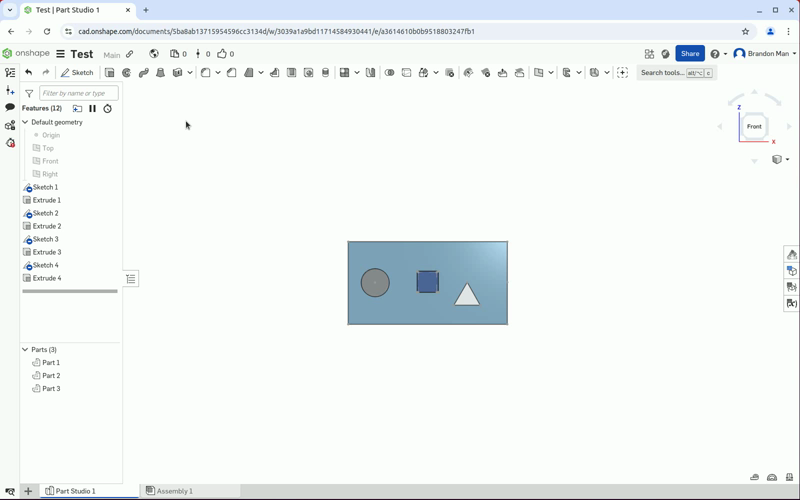
key(shift+7)
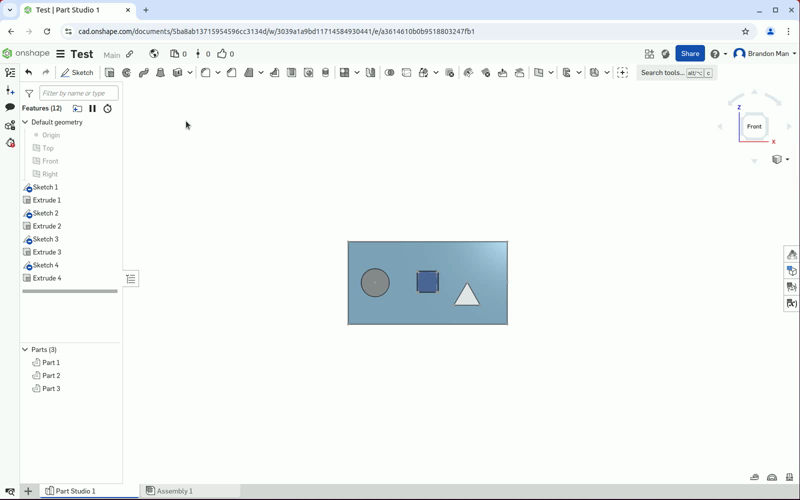
key(left, 2)
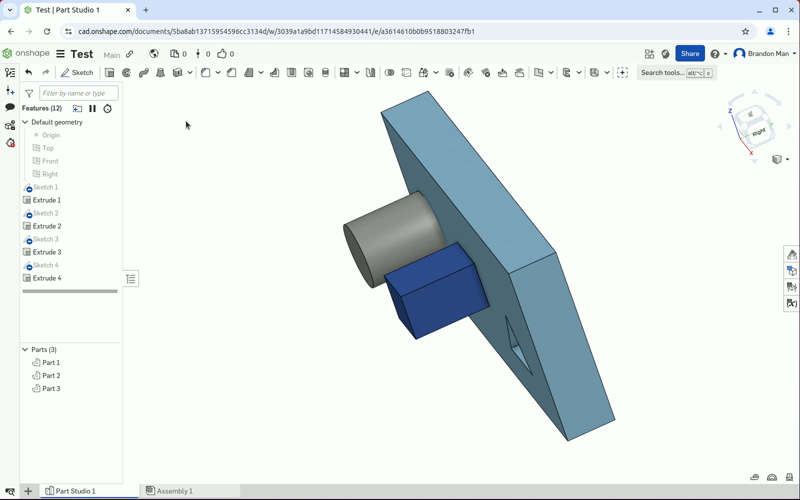
key(down, 2)
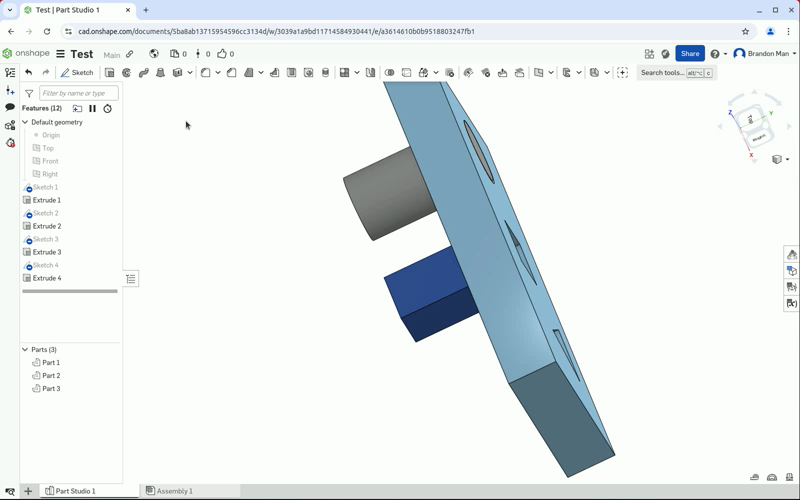
key(up, 2)
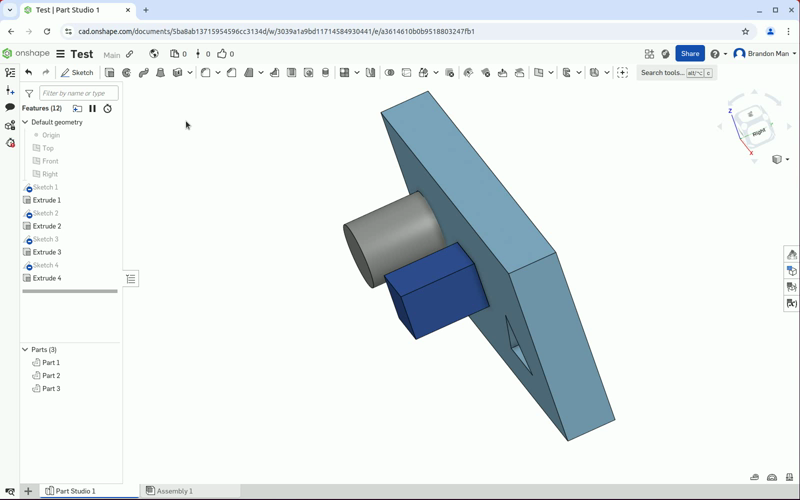
key(right, 2)
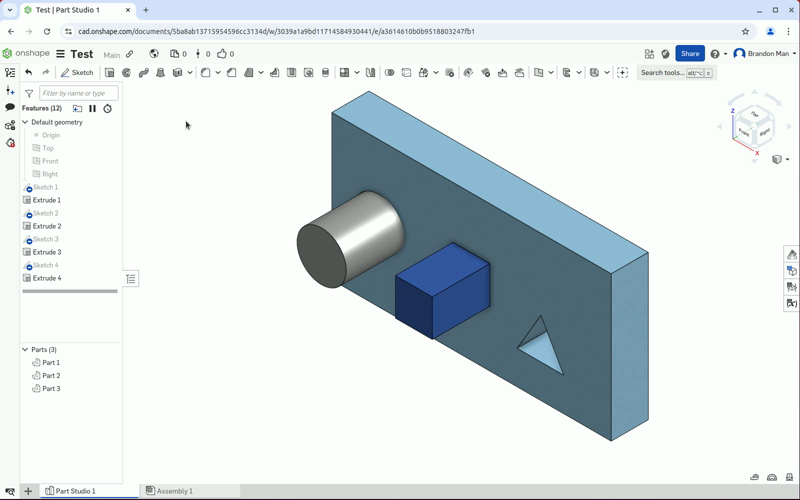
mouse_move(73, 189)
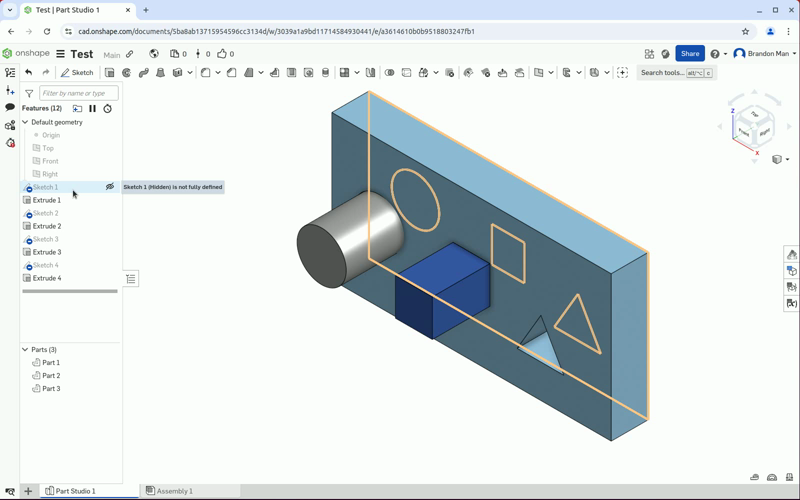
click(73, 189)